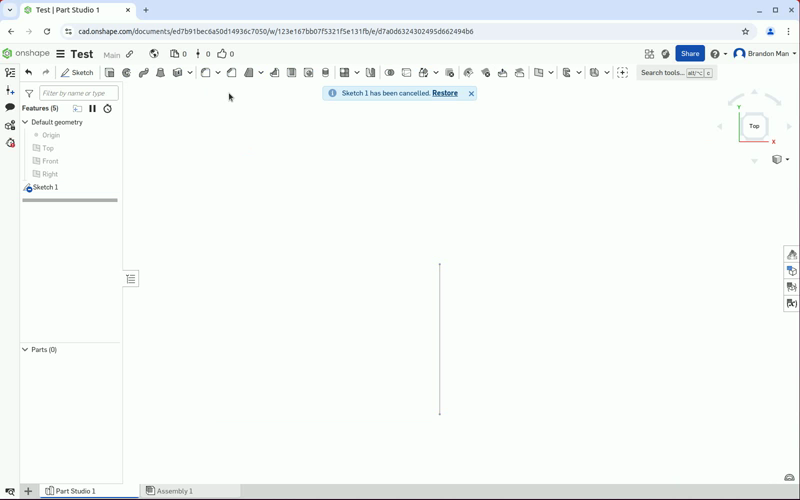
key(shift+h)
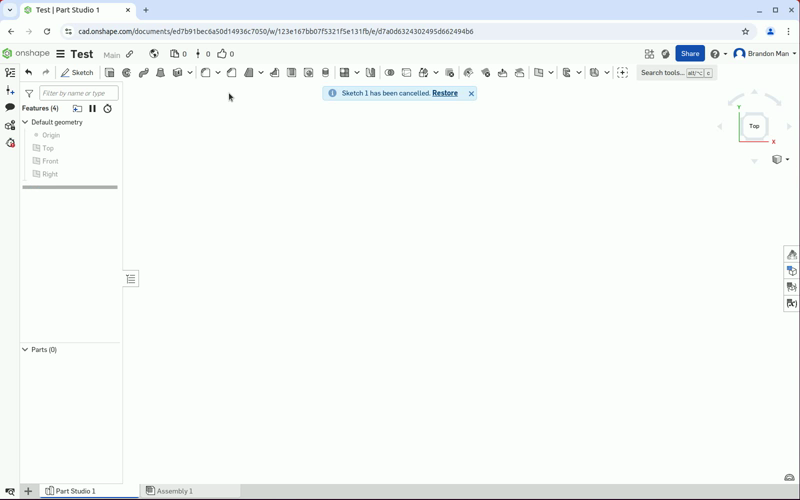
key(shift+s)
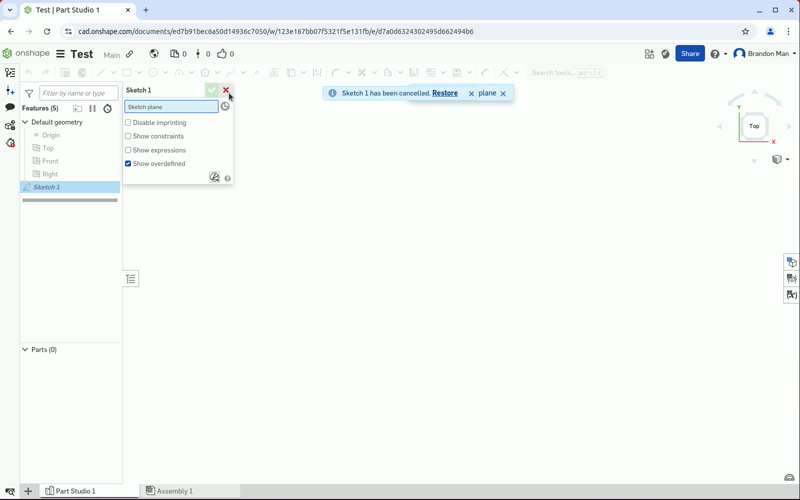
mouse_move(73, 150)
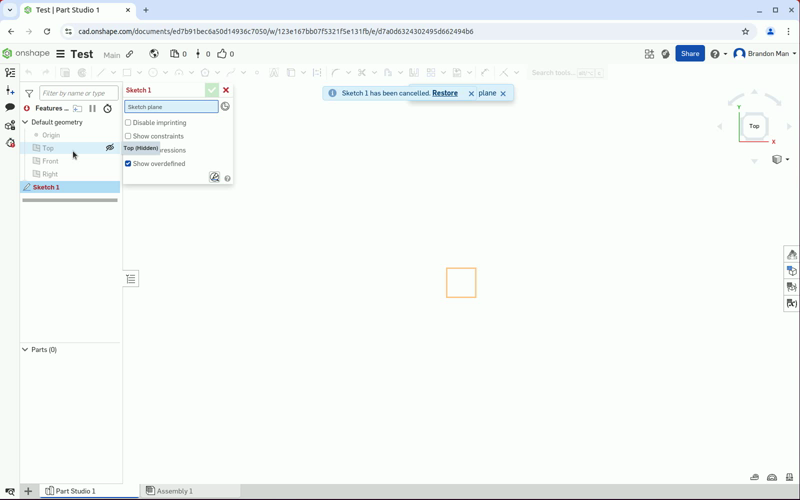
click(73, 150)
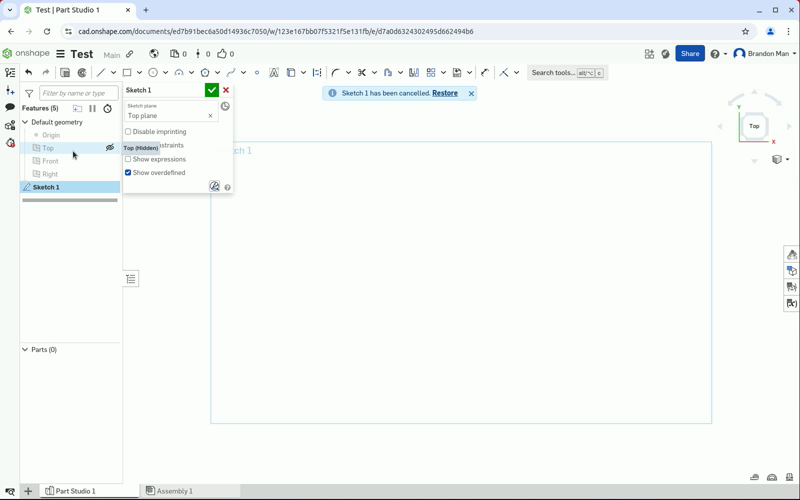
mouse_move(73, 352)
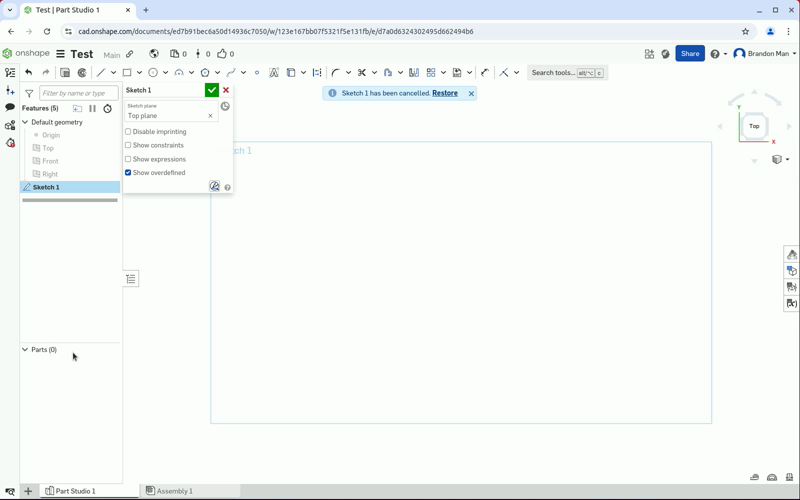
key(y)
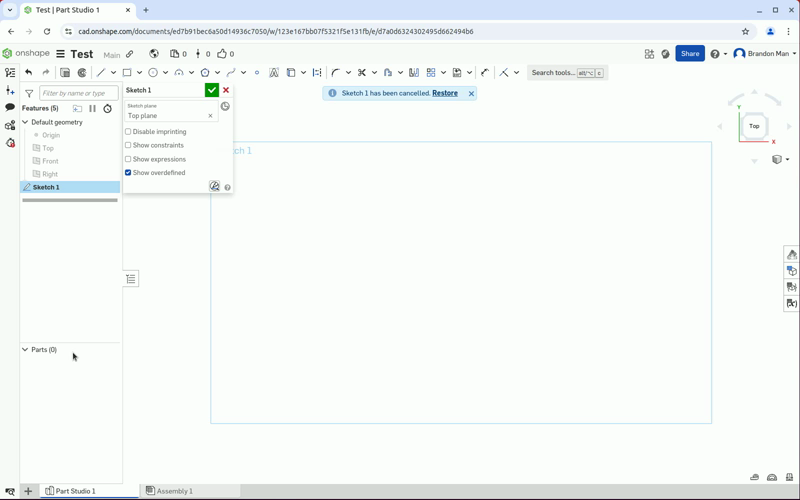
key(l)
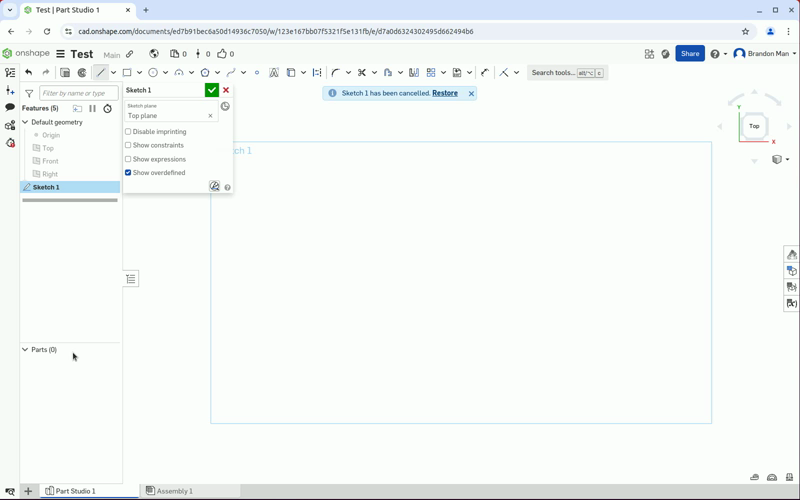
key_down(shift)
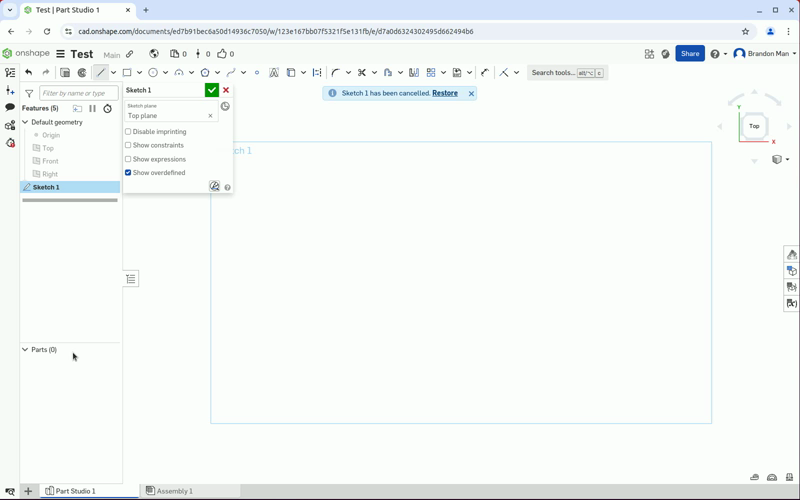
mouse_move(378, 206)
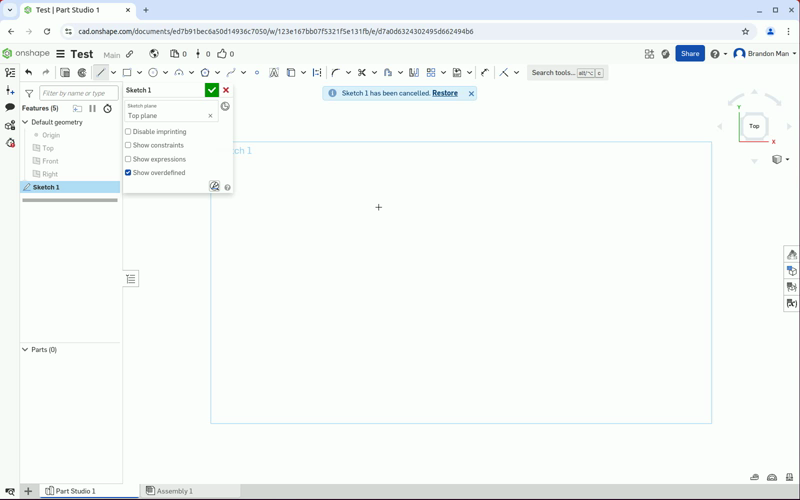
click(378, 206)
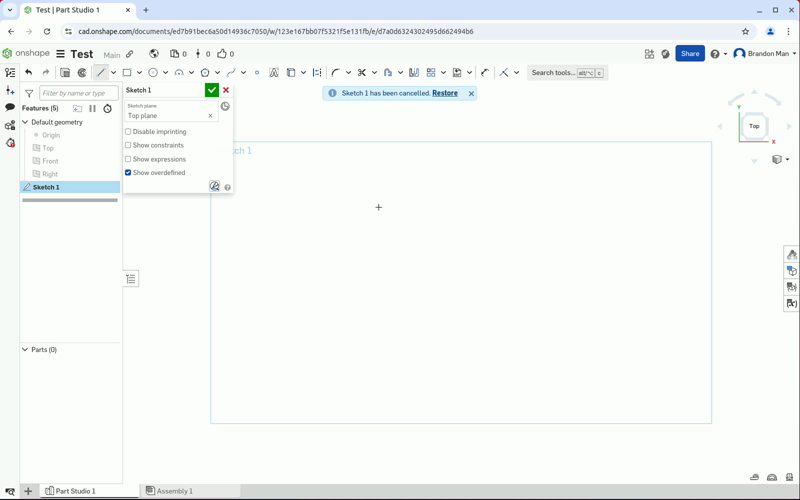
key_up(shift)
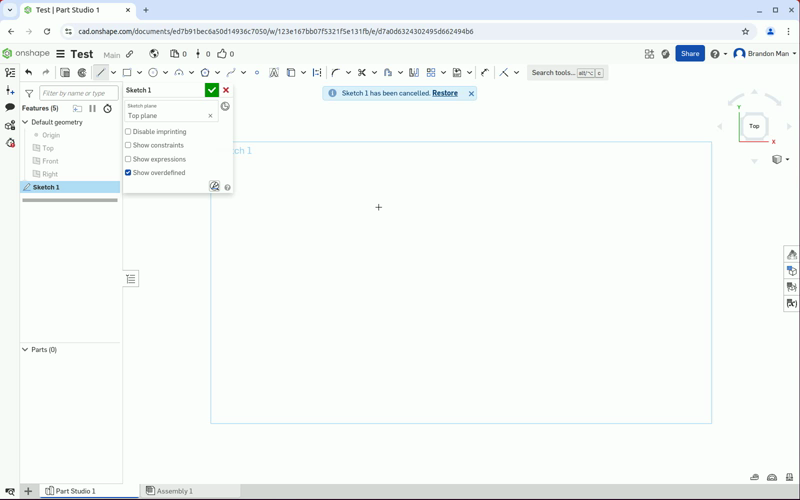
key_down(shift)
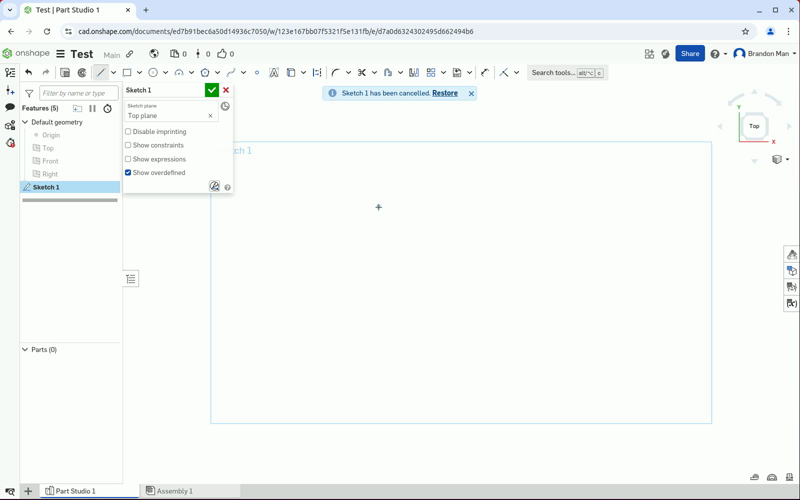
mouse_move(542, 206)
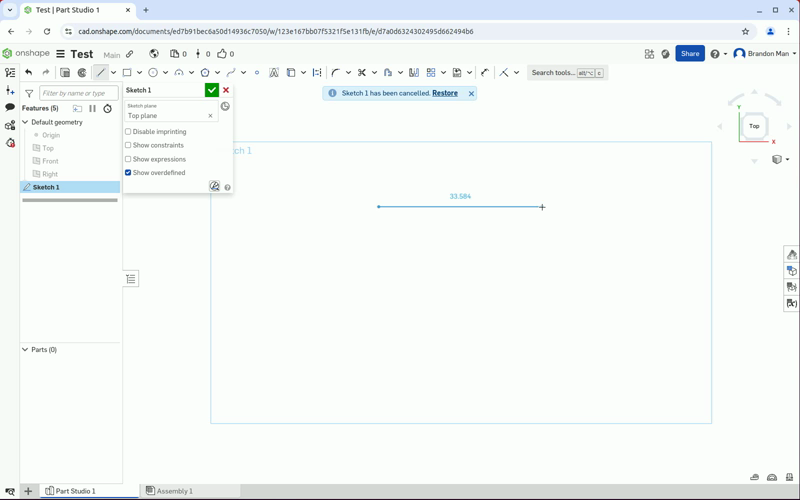
click(542, 206)
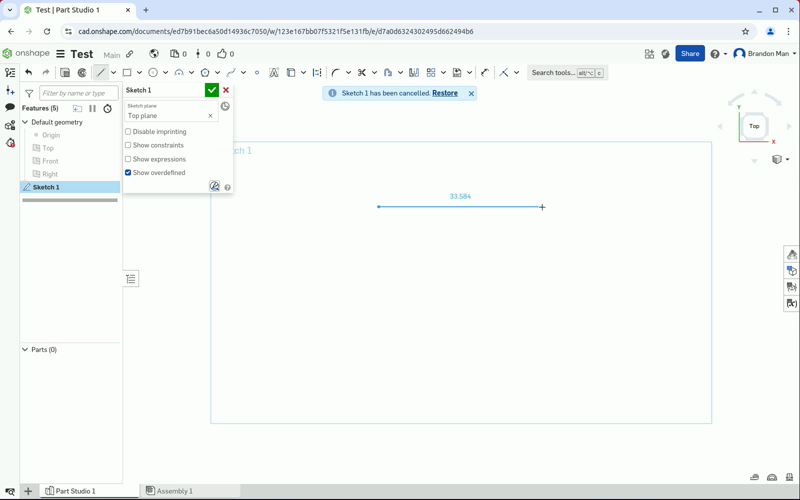
key_up(shift)
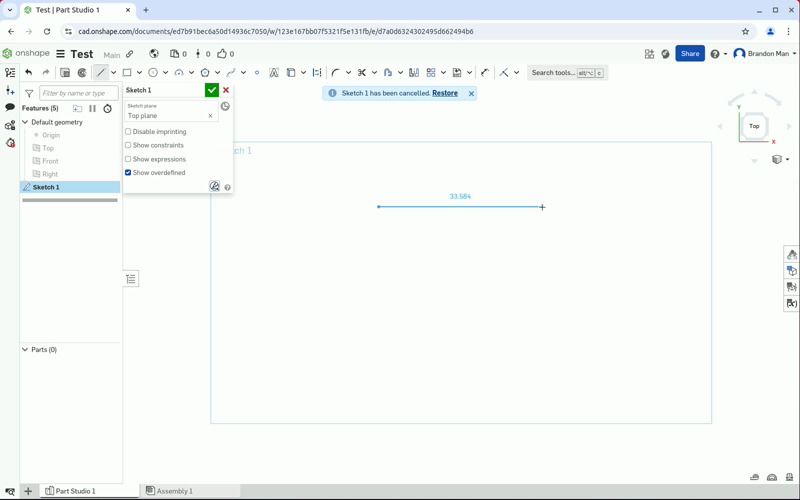
key(esc)
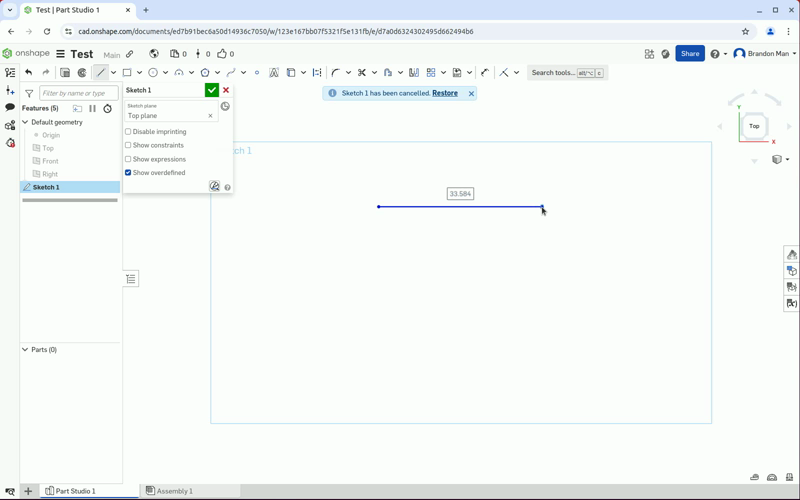
key(a)
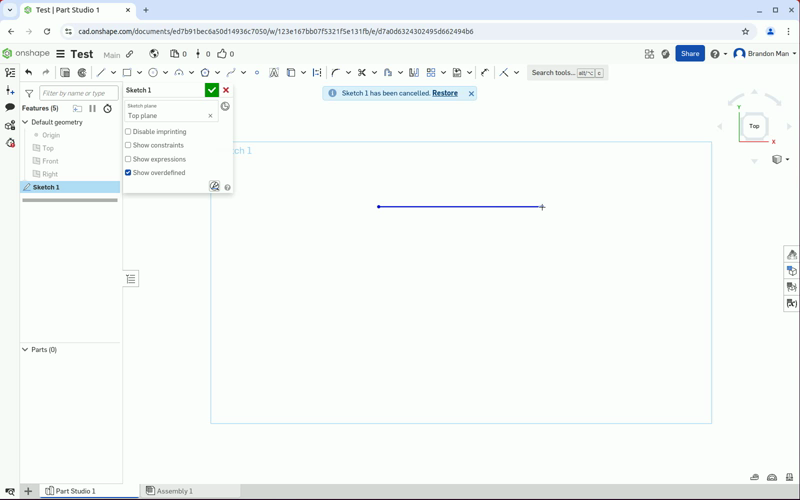
mouse_move(542, 206)
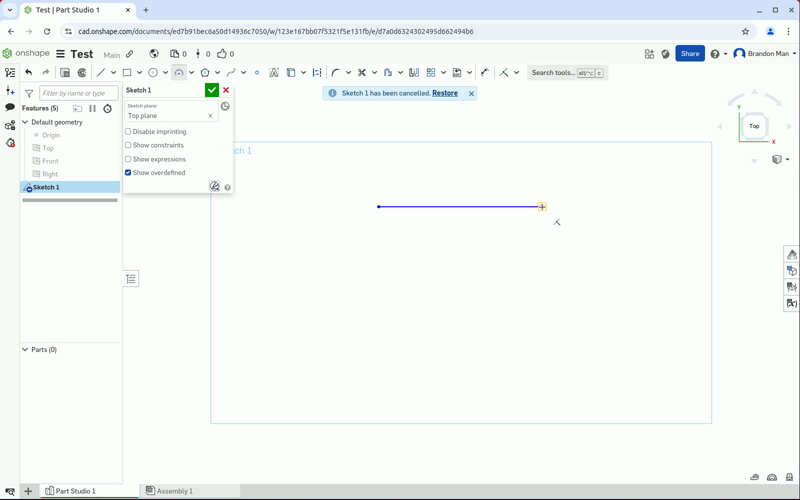
click(542, 206)
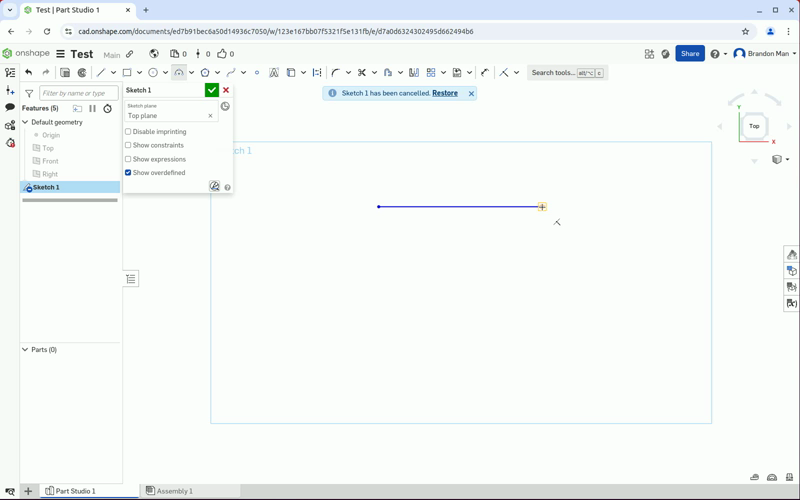
mouse_move(378, 206)
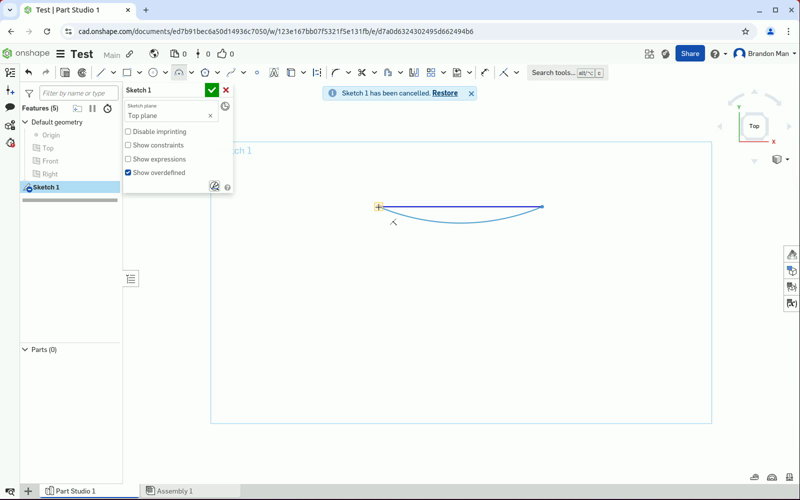
click(378, 206)
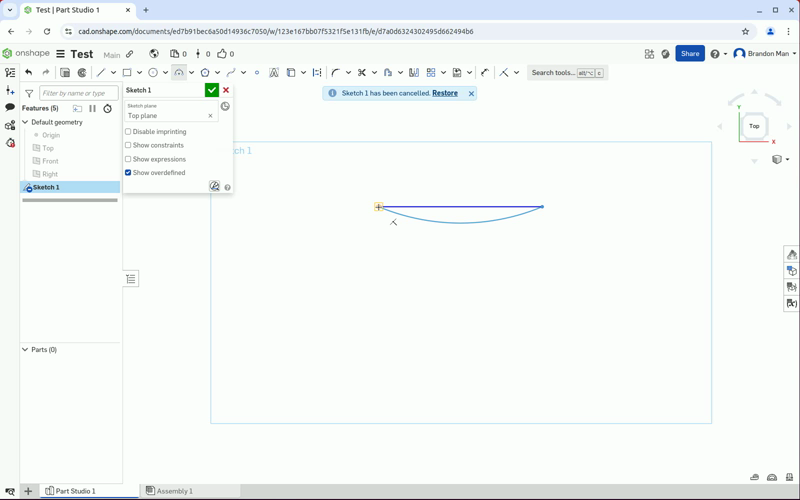
key_down(shift)
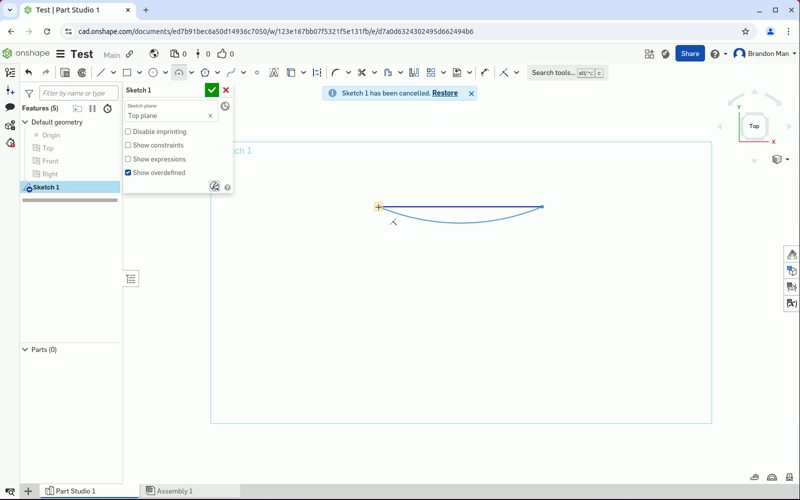
mouse_move(460, 170)
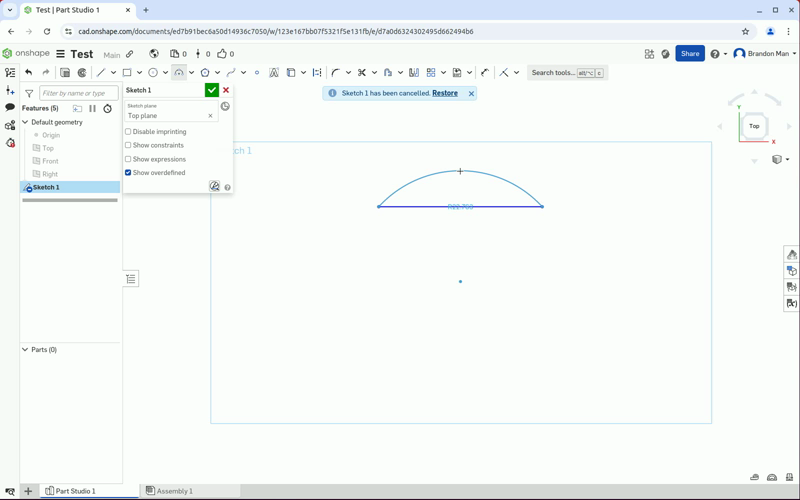
click(460, 170)
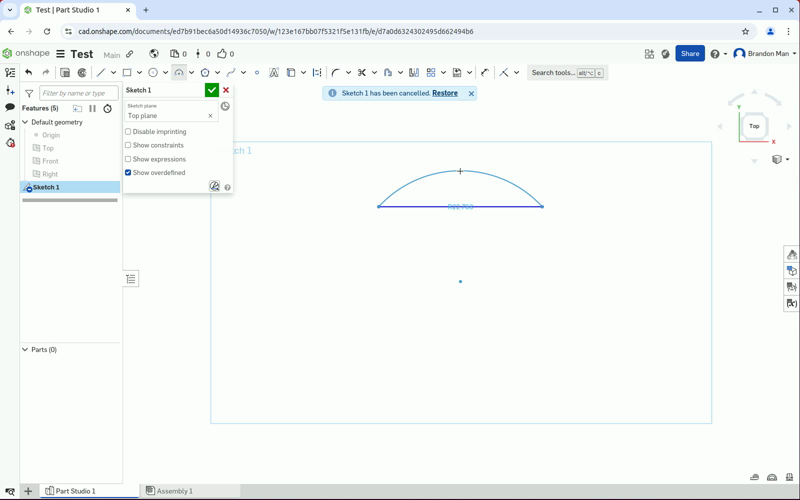
key_up(shift)
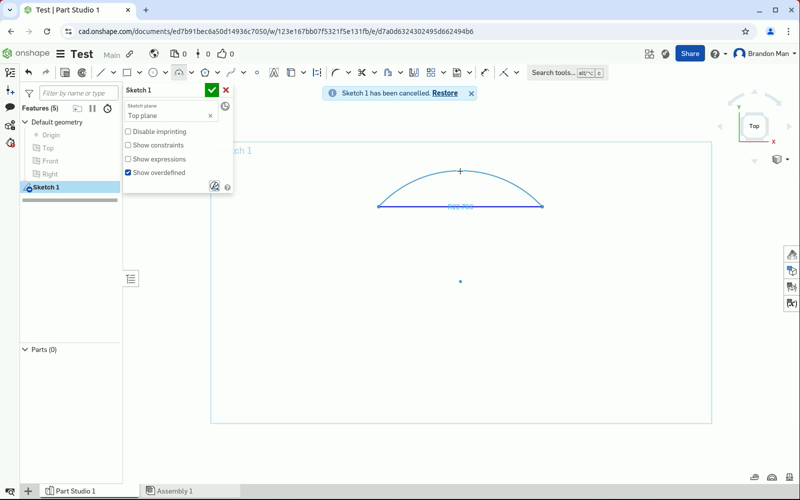
key(esc)
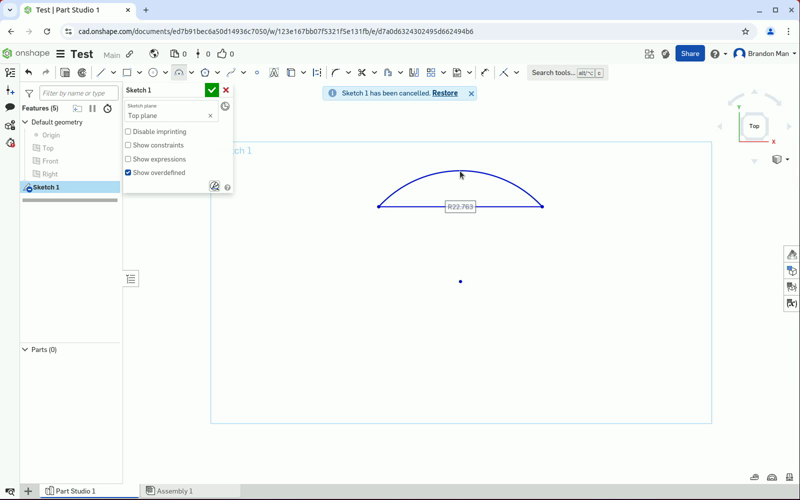
mouse_move(408, 197)
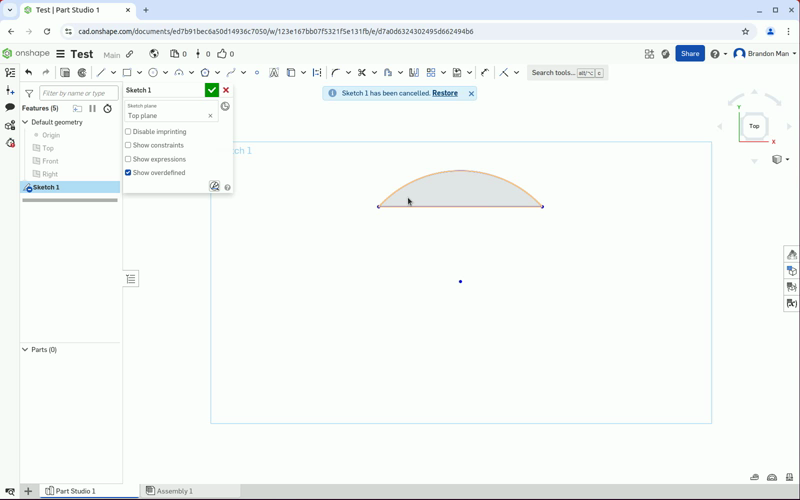
click(408, 197)
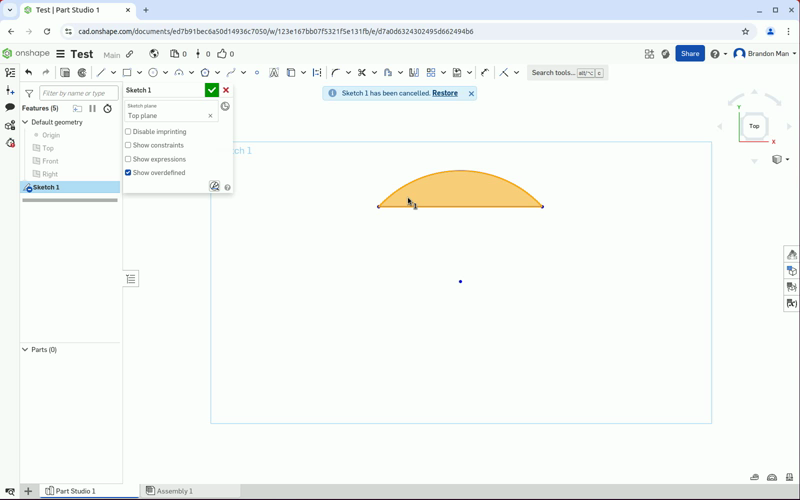
mouse_move(73, 352)
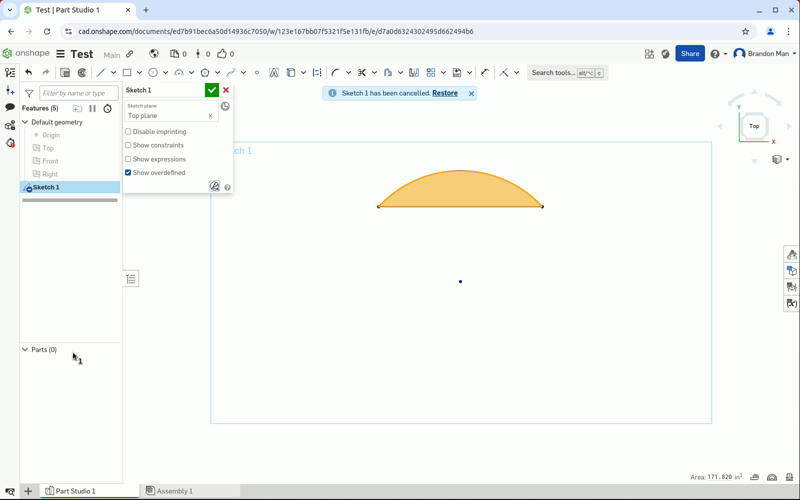
key(shift+y)
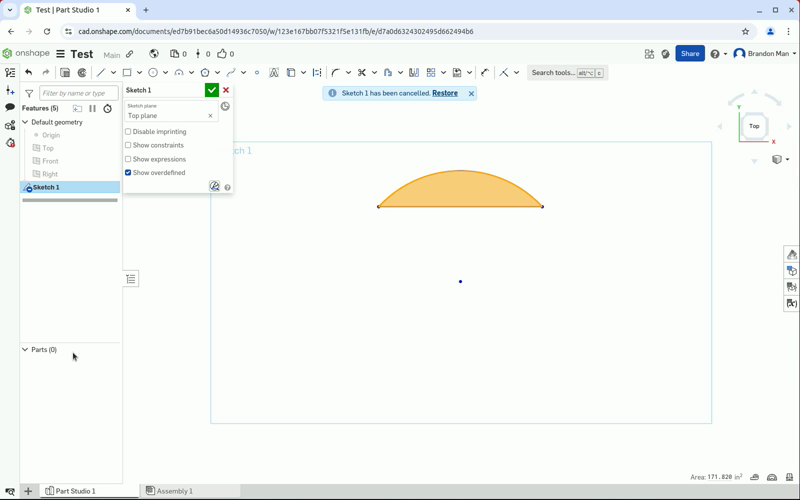
key(shift+e)
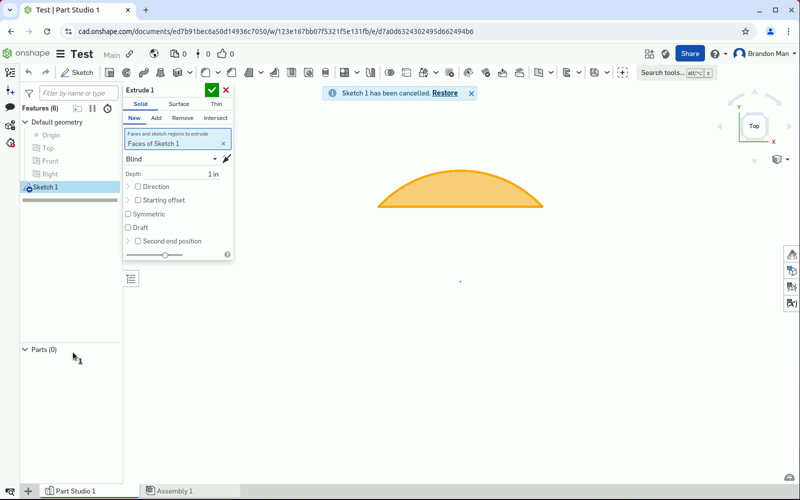
mouse_move(143, 106)
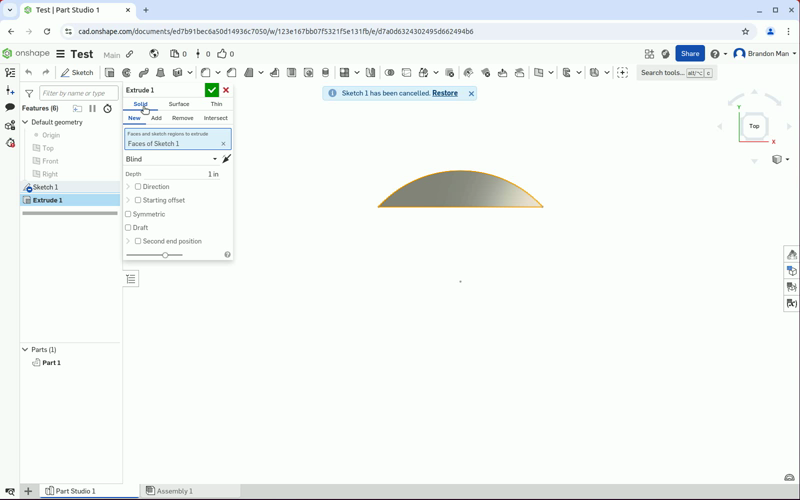
click(143, 106)
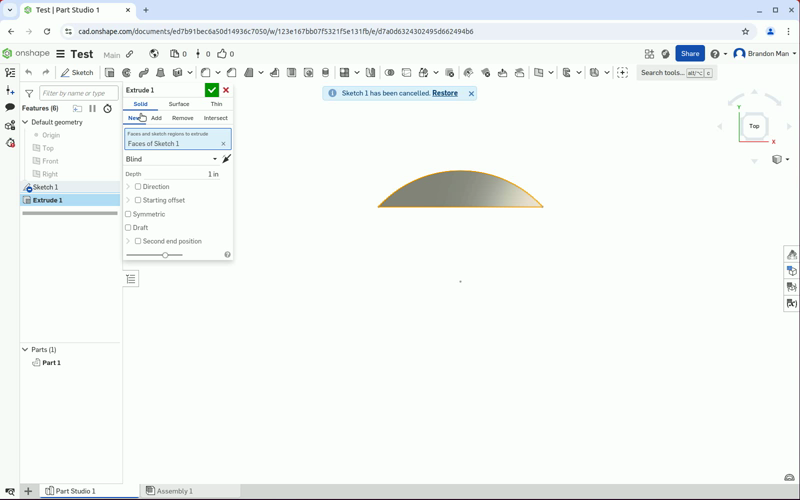
mouse_move(137, 120)
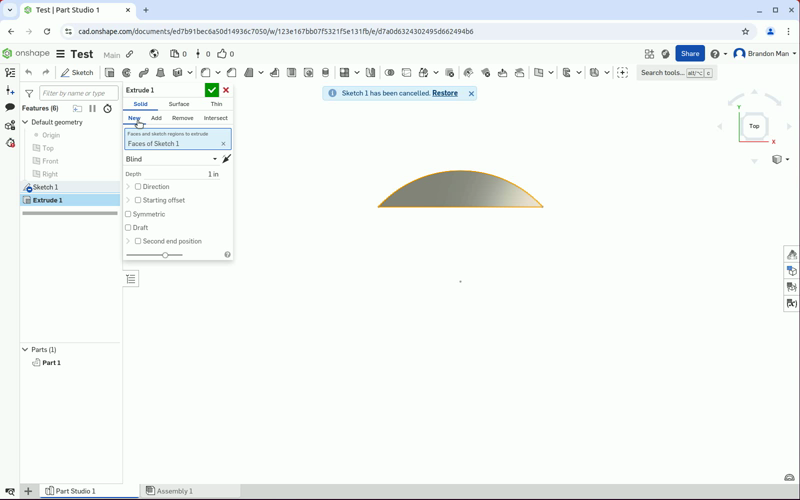
click(137, 120)
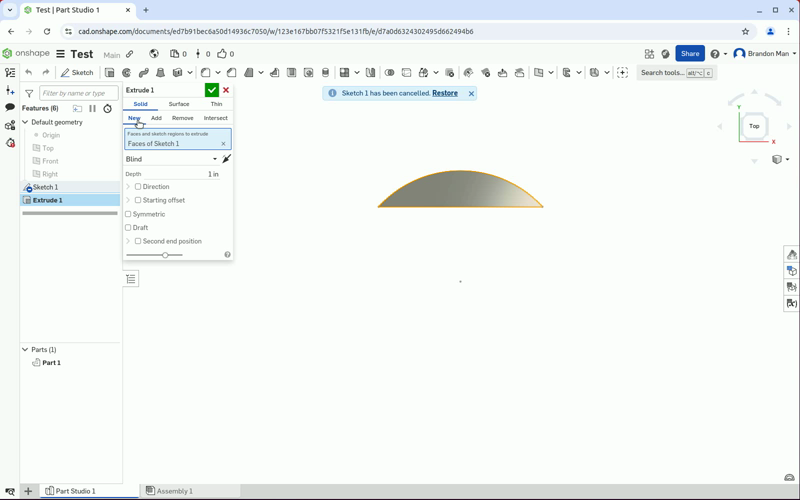
key(tab, 4)
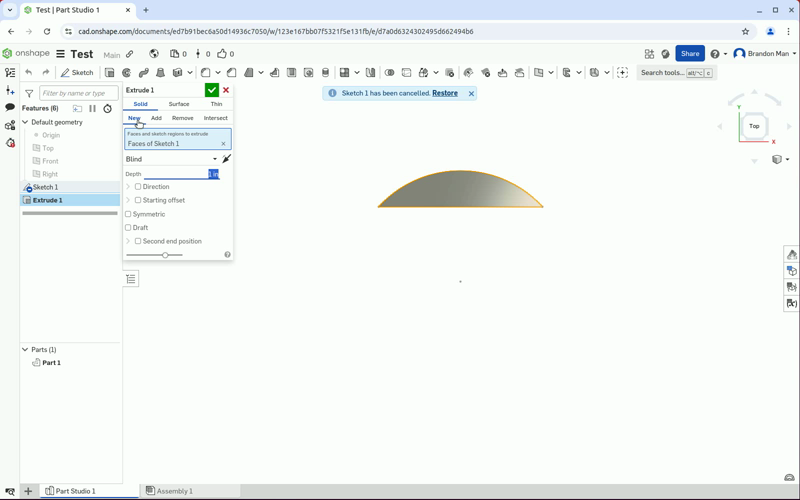
text(1.204)
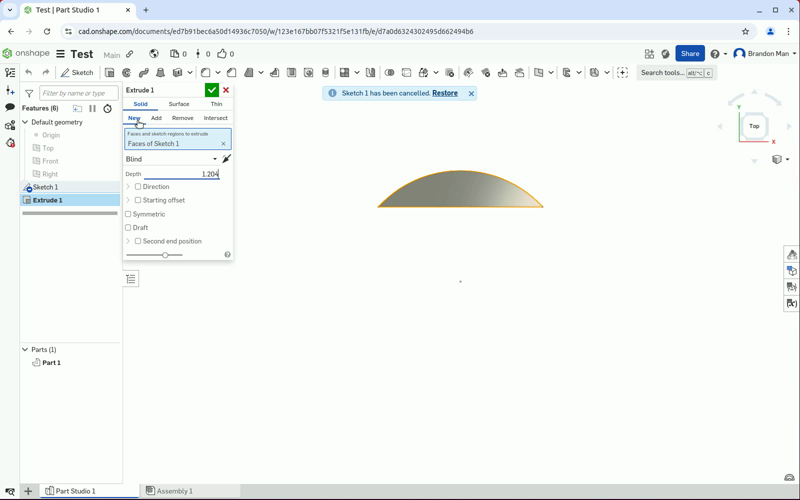
key(enter)
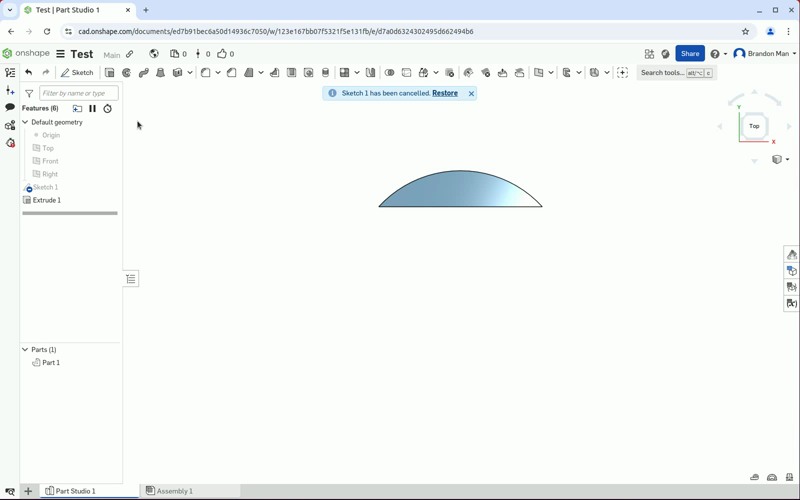
key(shift+h)
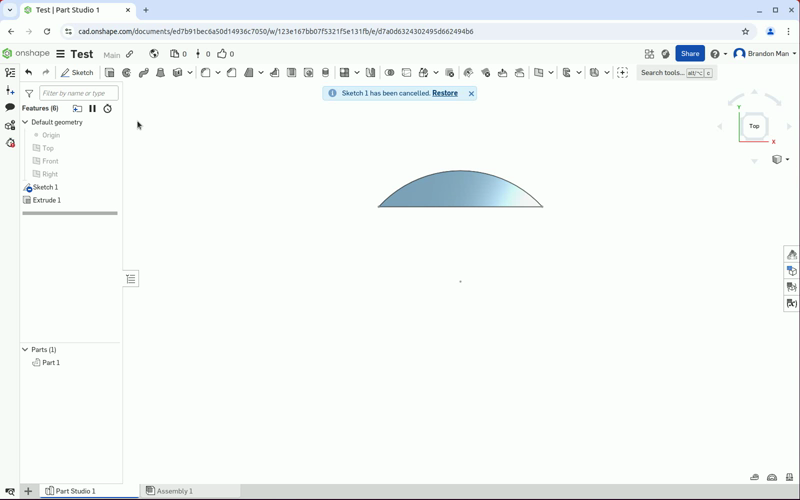
key(shift+h)
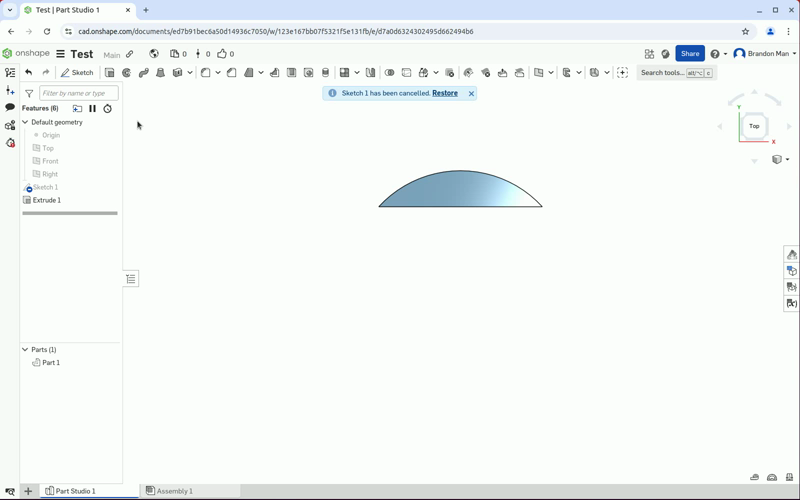
mouse_move(73, 189)
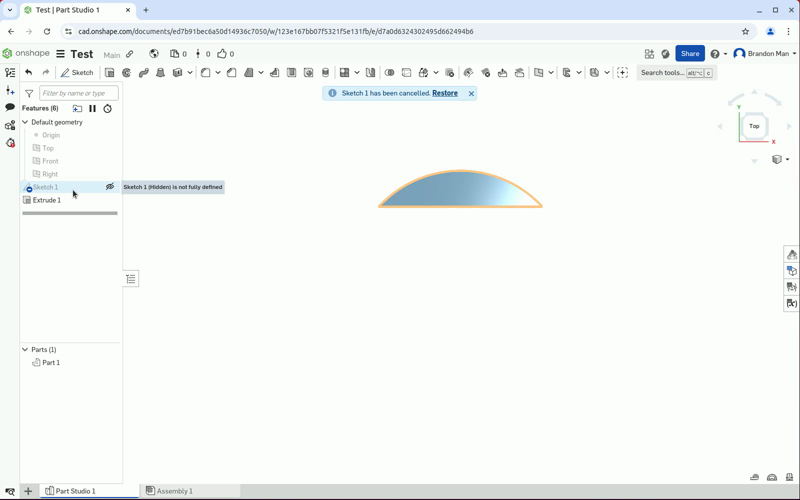
click(73, 189)
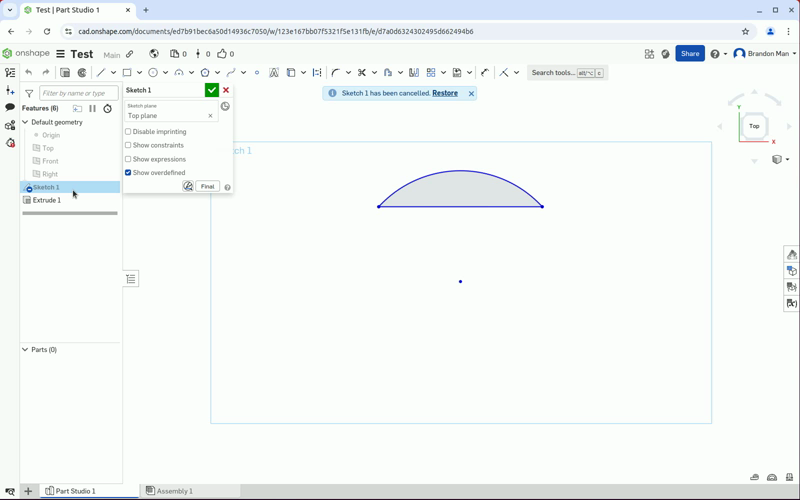
mouse_move(229, 92)
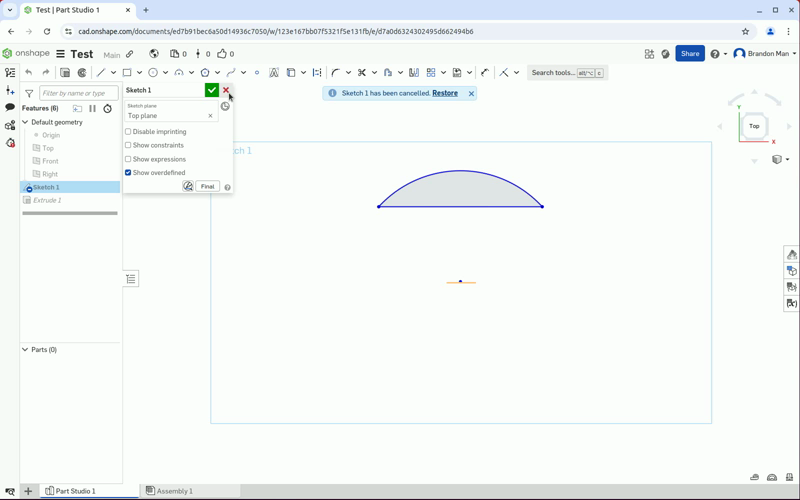
click(229, 92)
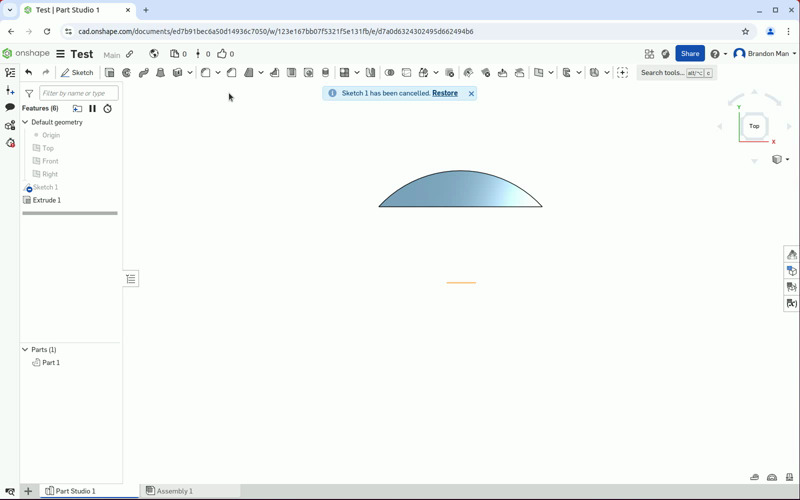
mouse_move(541, 75)
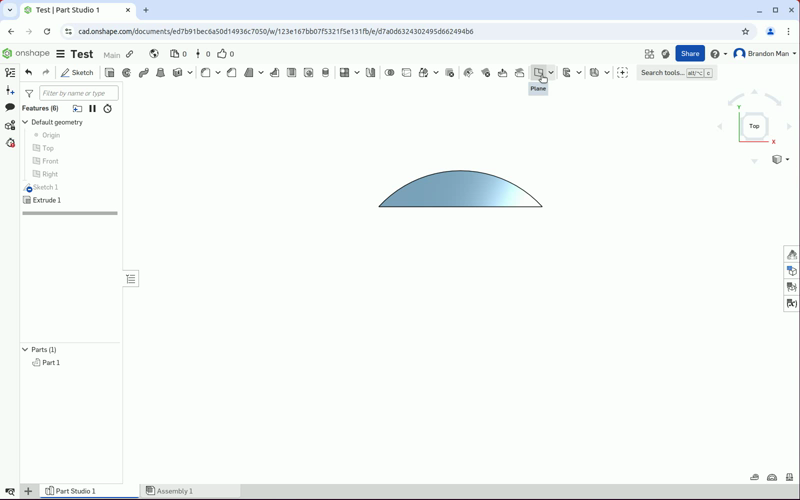
click(541, 75)
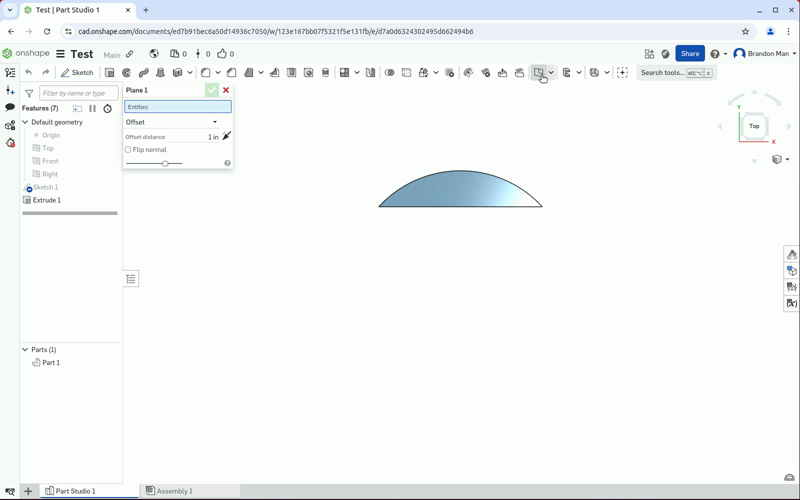
mouse_move(73, 150)
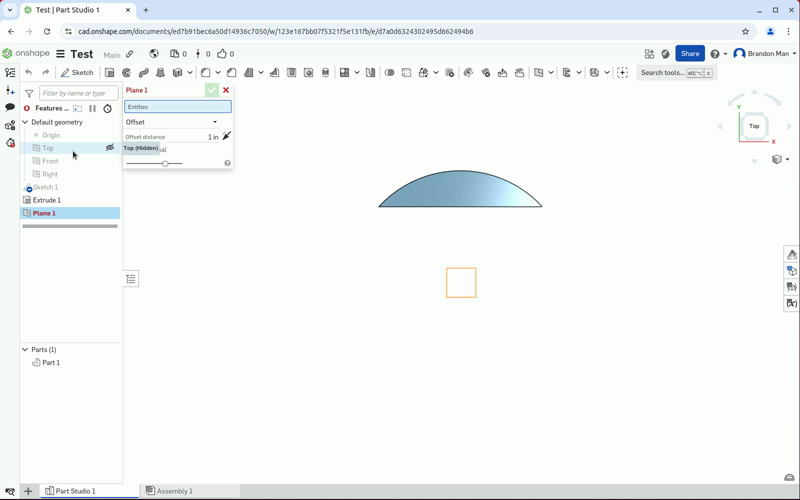
click(73, 150)
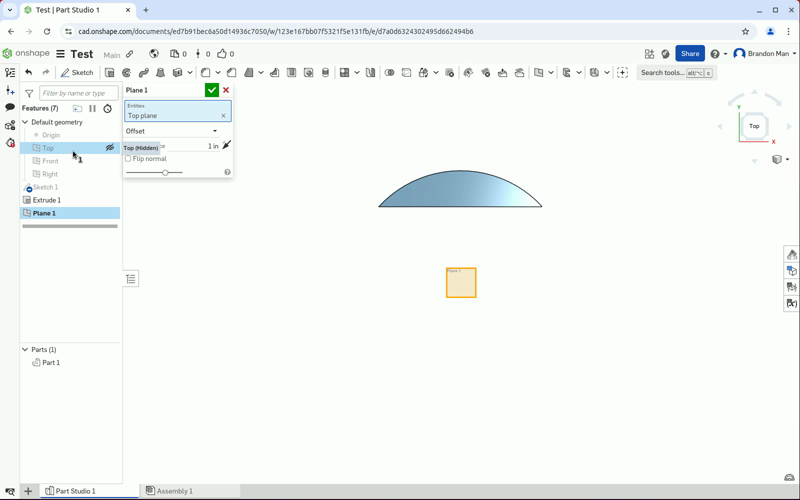
key(tab, 2)
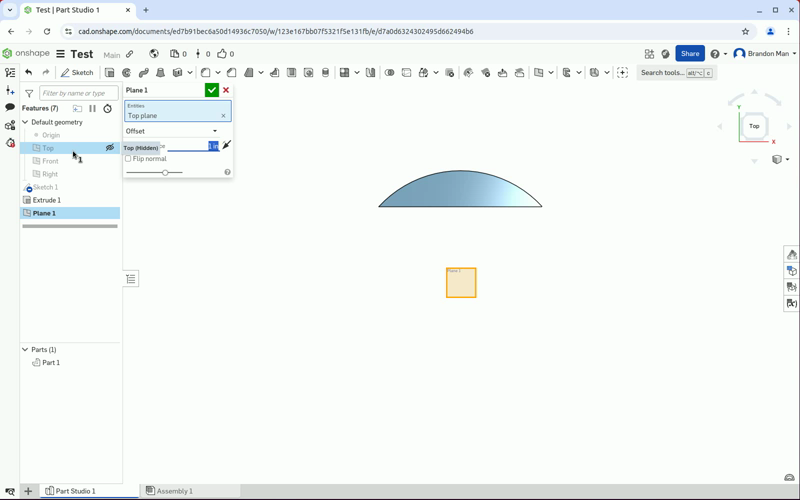
text(1.202)
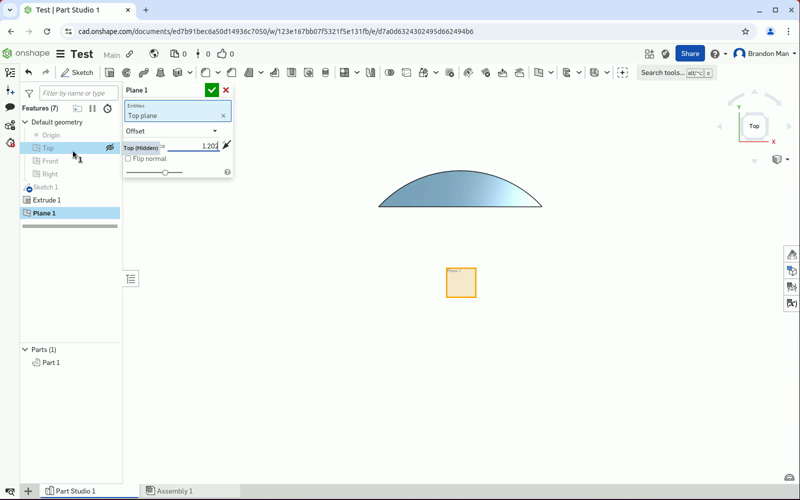
key(enter, 2)
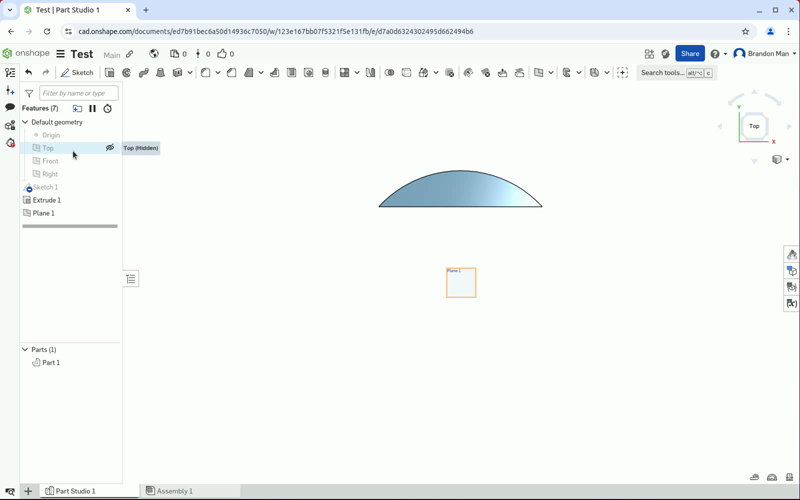
key(shift+s)
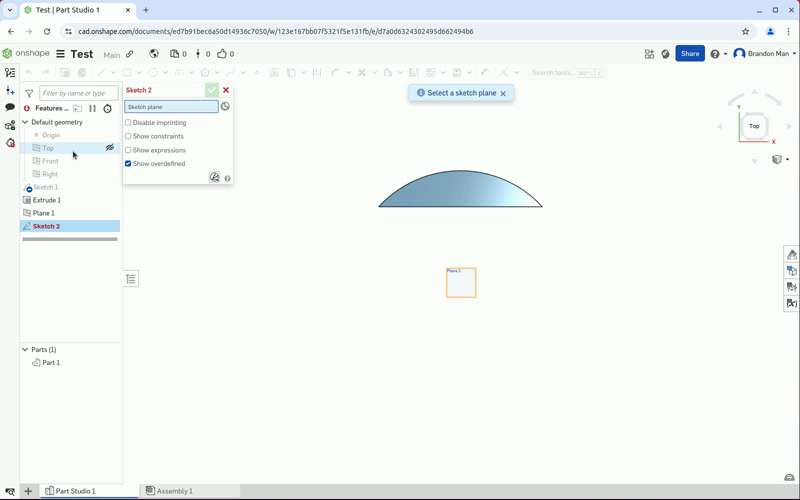
mouse_move(73, 215)
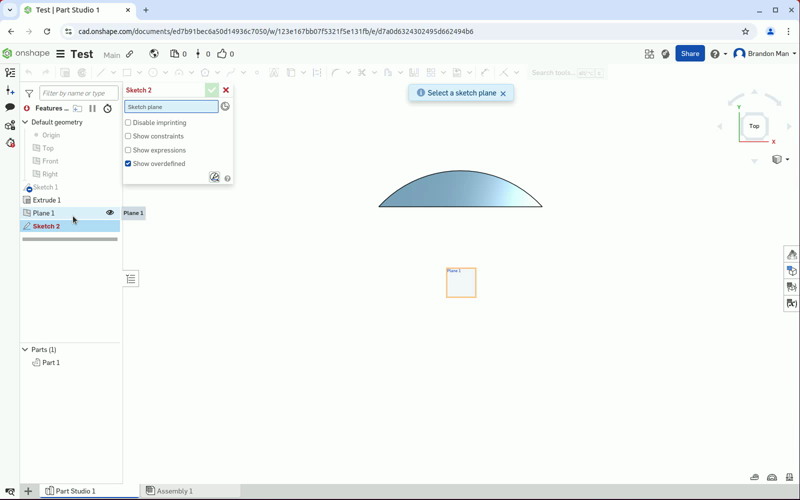
click(73, 215)
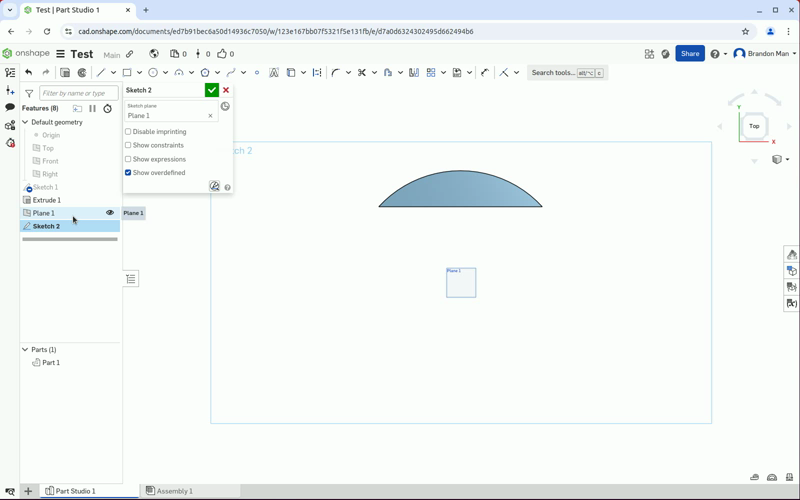
mouse_move(73, 352)
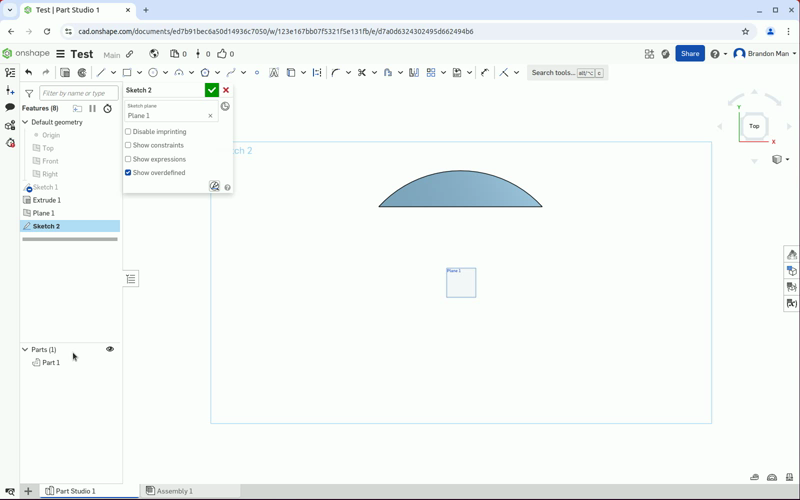
key(y)
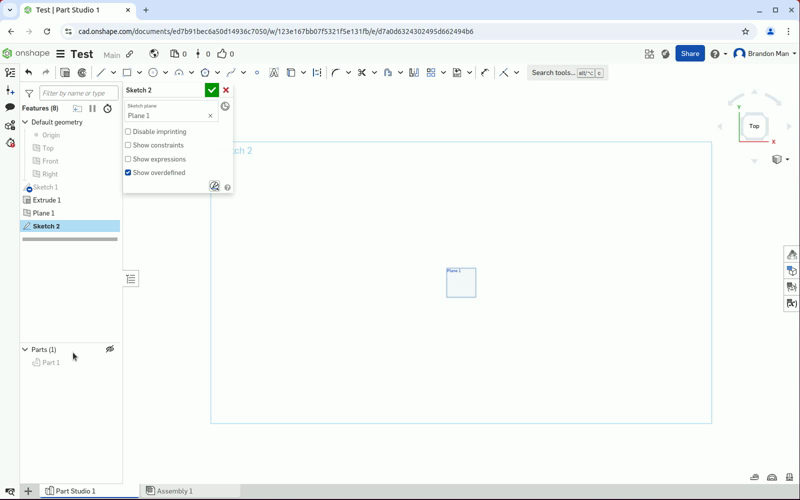
key(l)
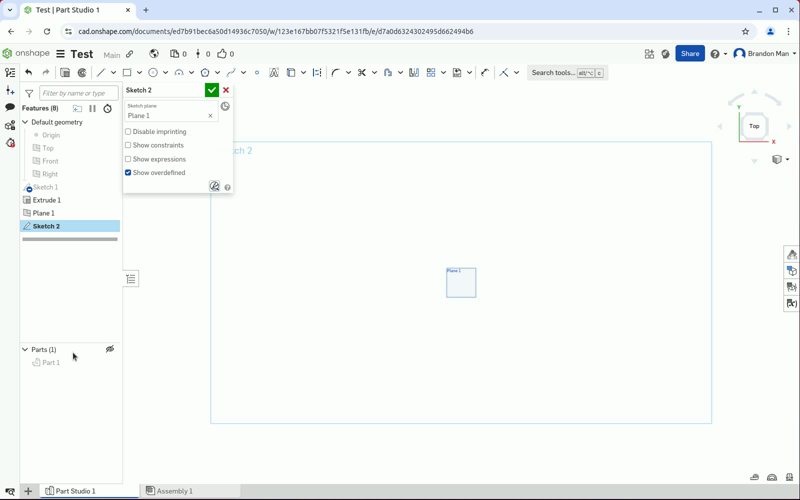
key_down(shift)
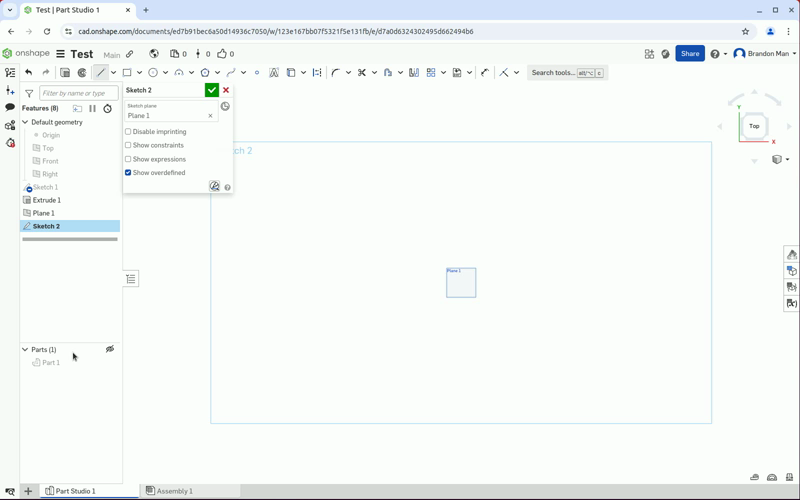
mouse_move(378, 206)
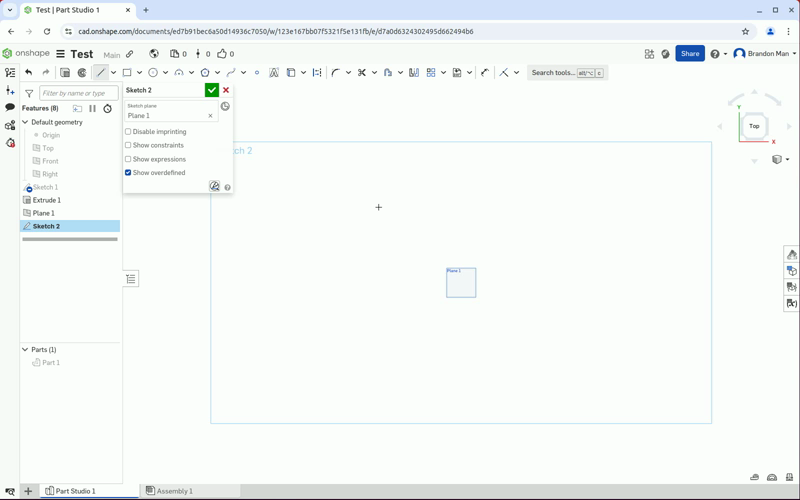
click(378, 206)
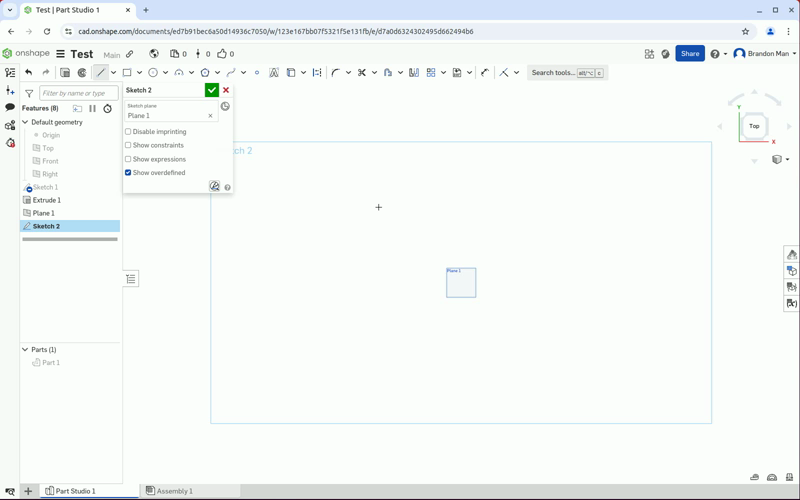
key_up(shift)
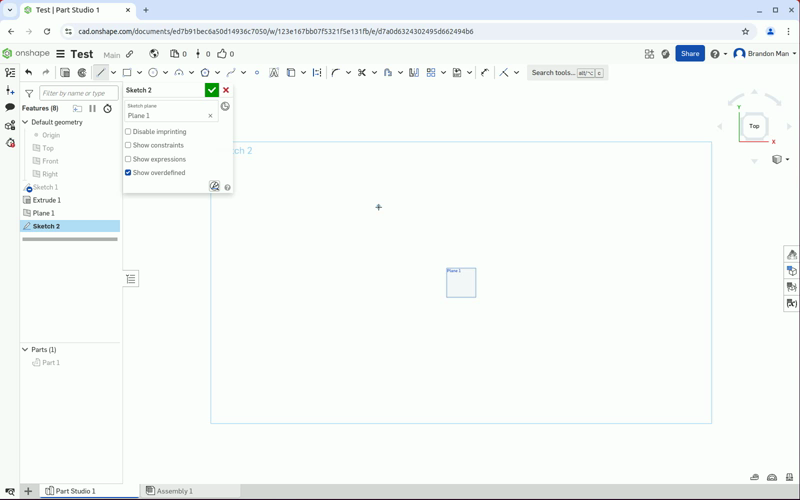
key_down(shift)
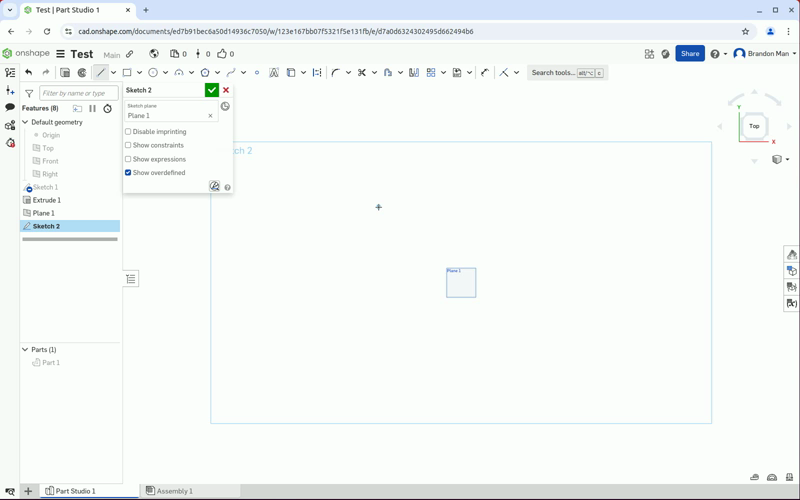
mouse_move(408, 206)
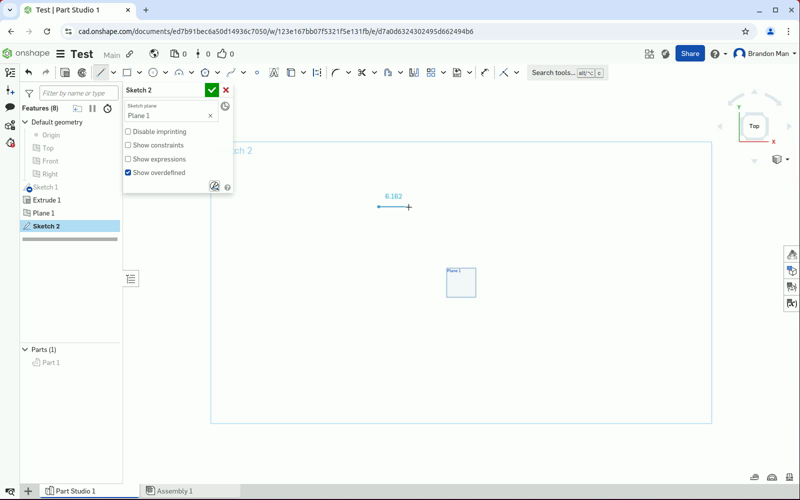
mouse_move(382, 206)
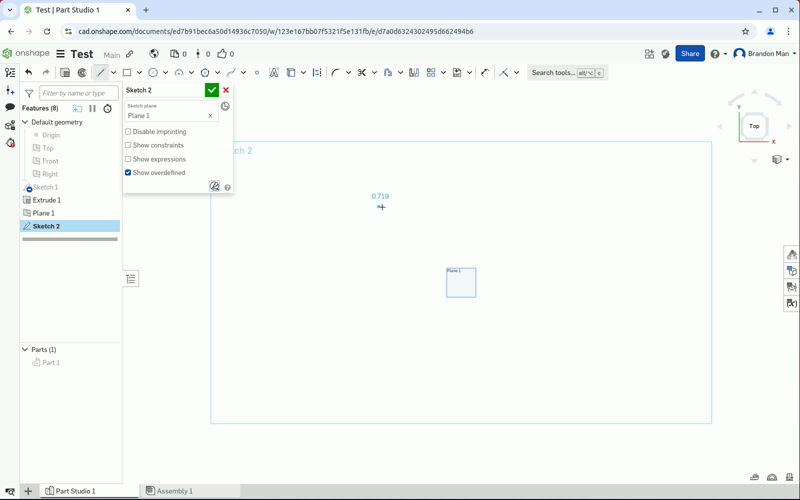
scroll(6)
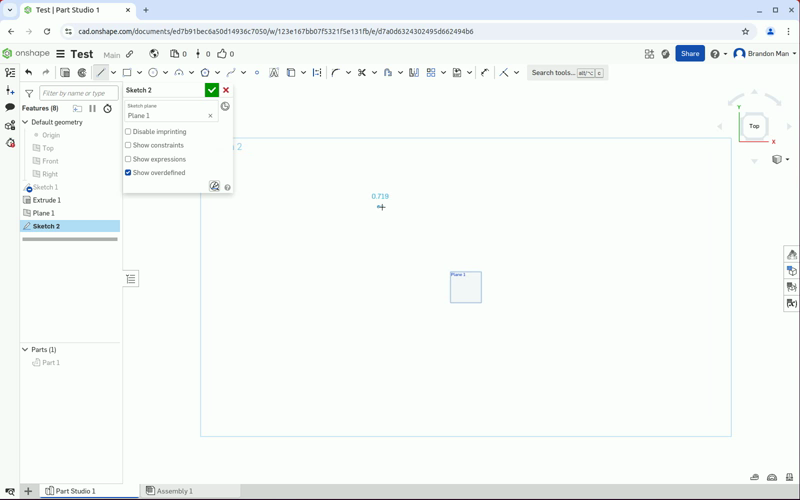
scroll(6)
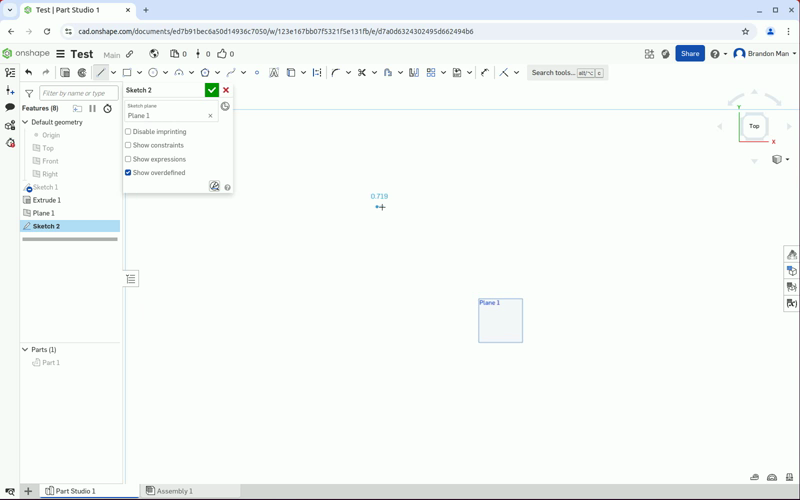
scroll(6)
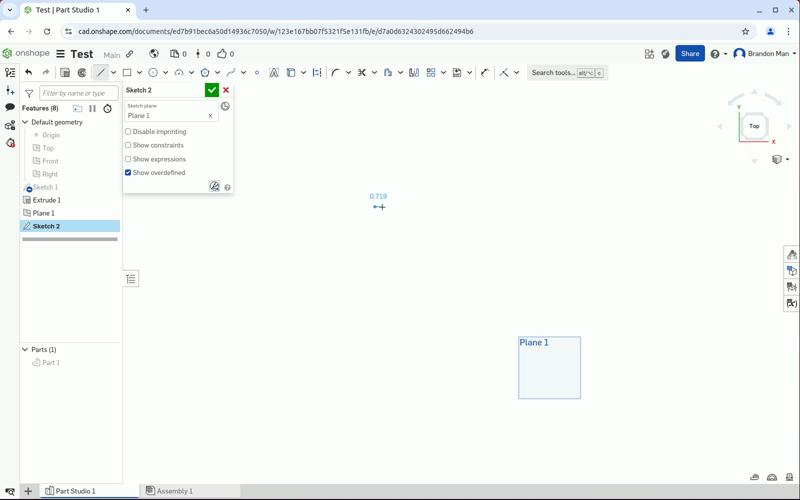
scroll(6)
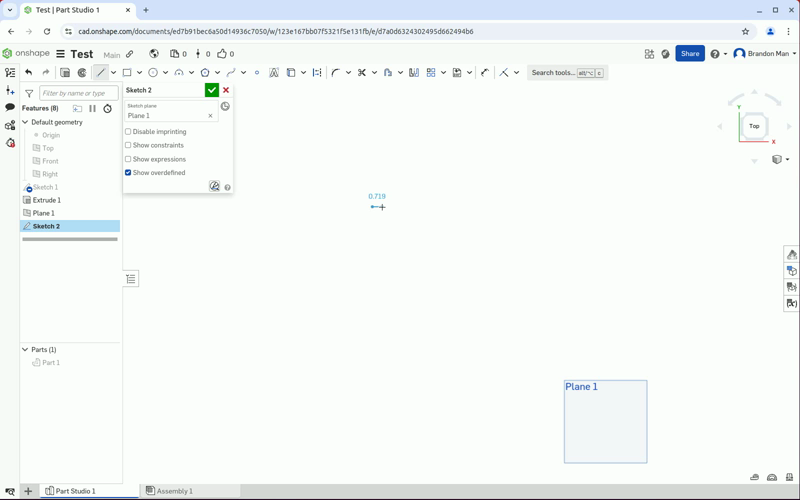
scroll(6)
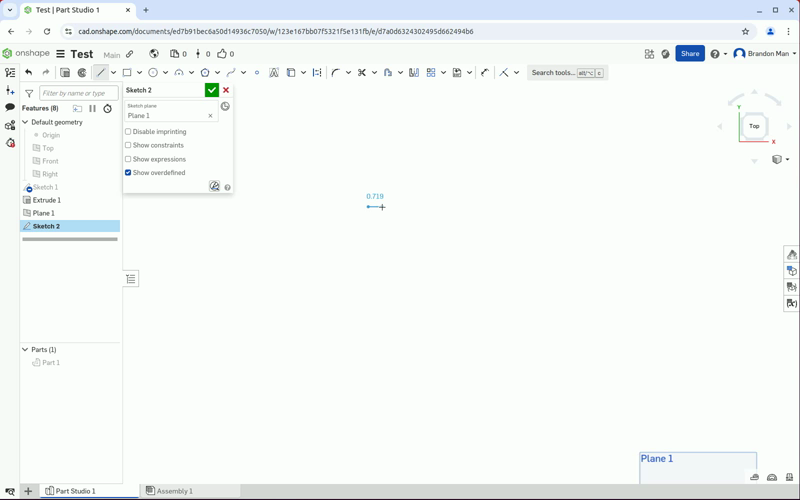
scroll(6)
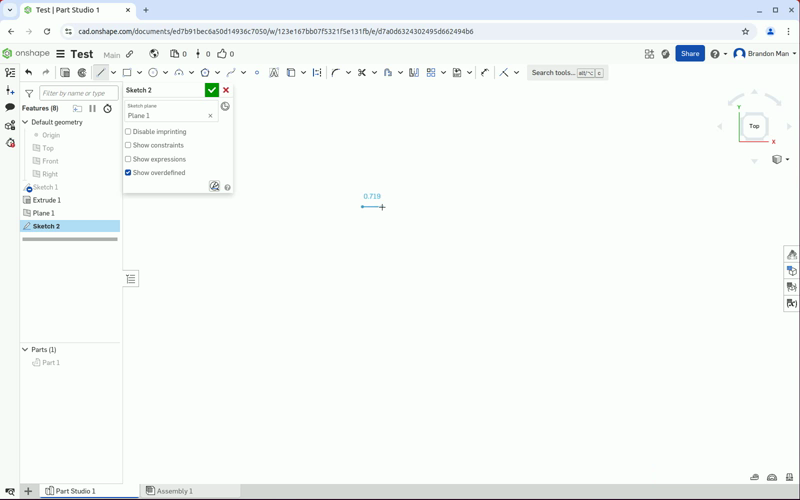
scroll(6)
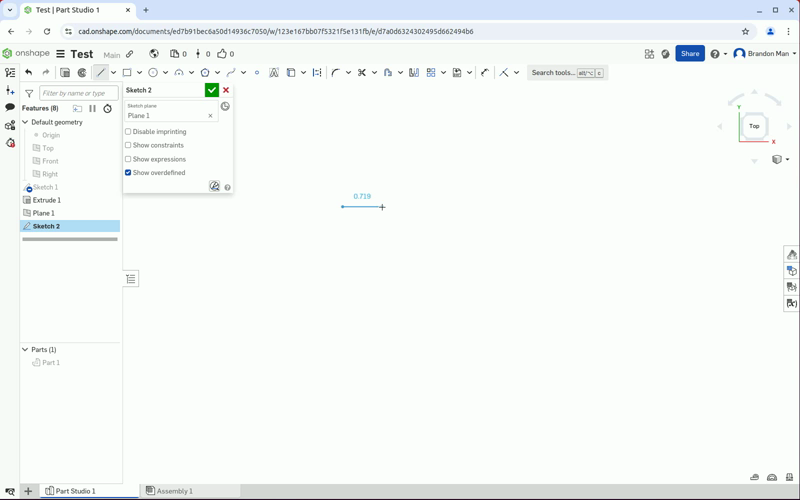
click(382, 206)
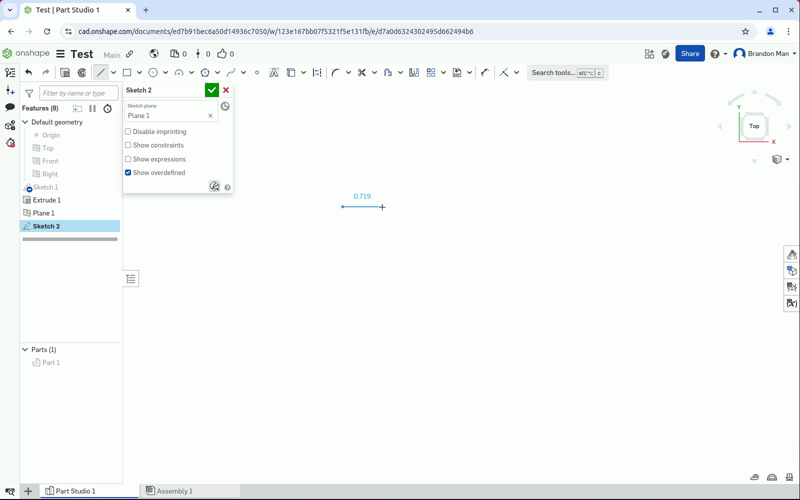
scroll(-6)
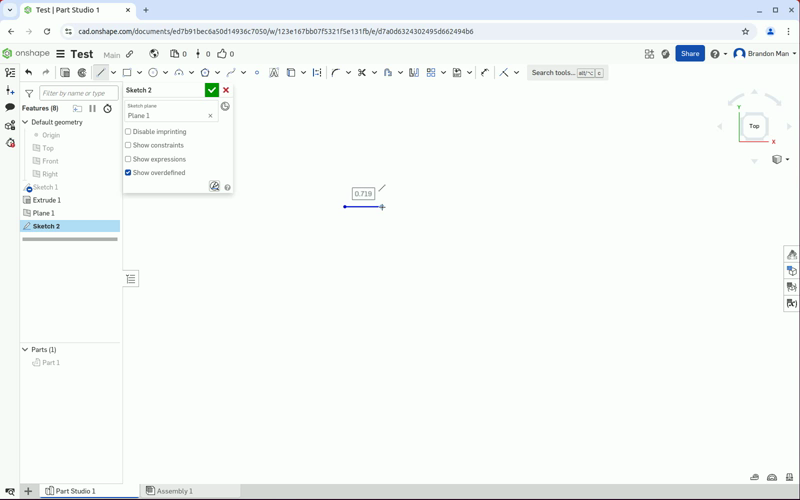
scroll(-6)
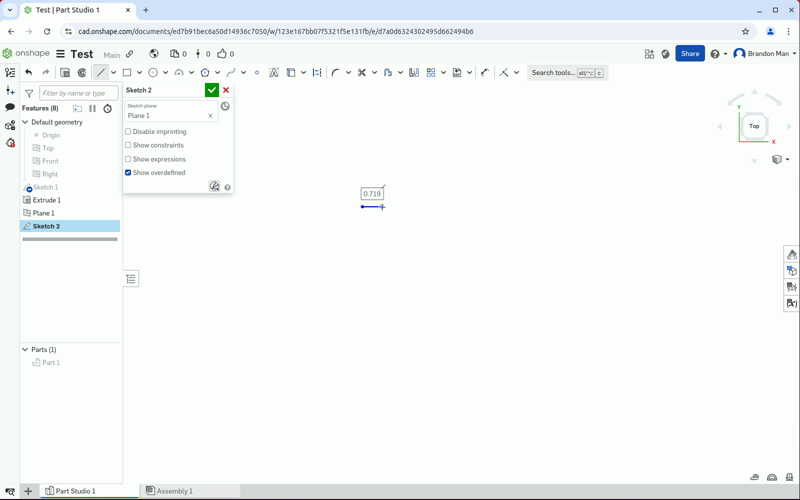
scroll(-6)
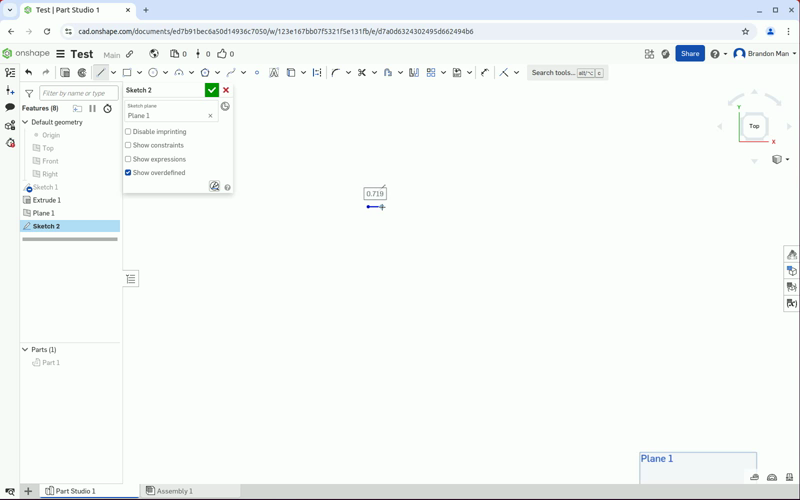
scroll(-6)
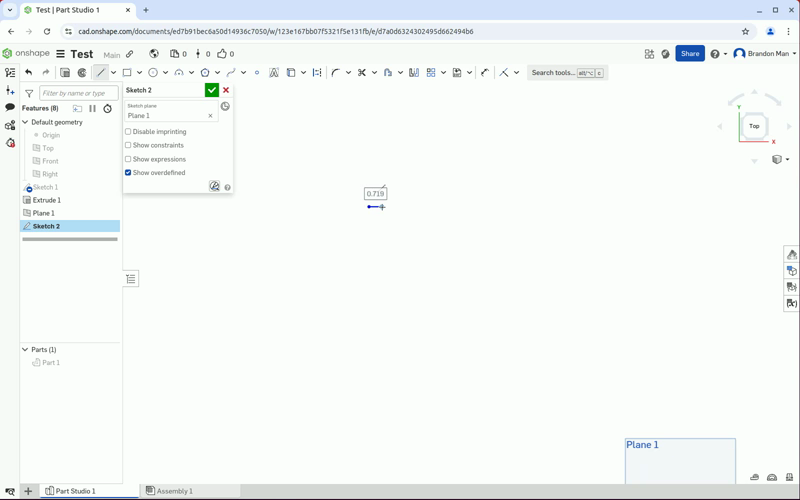
scroll(-6)
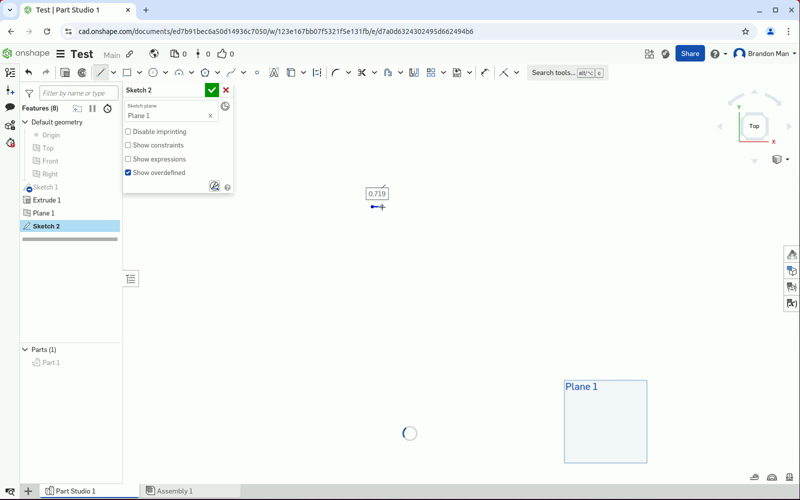
scroll(-6)
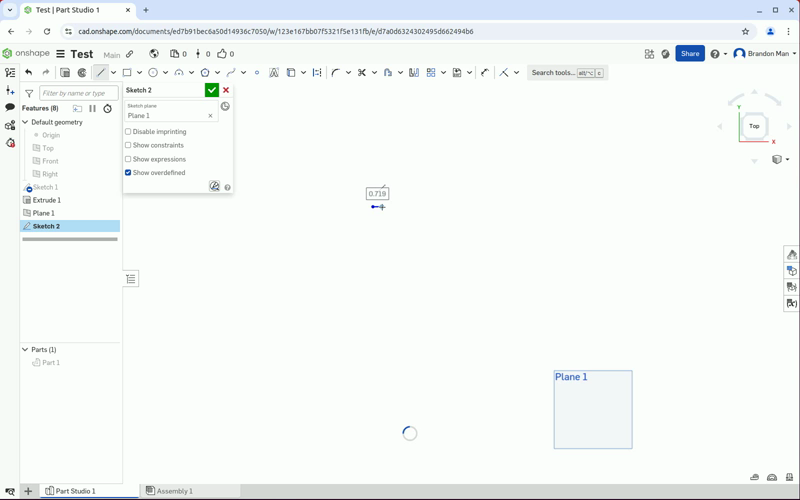
scroll(-6)
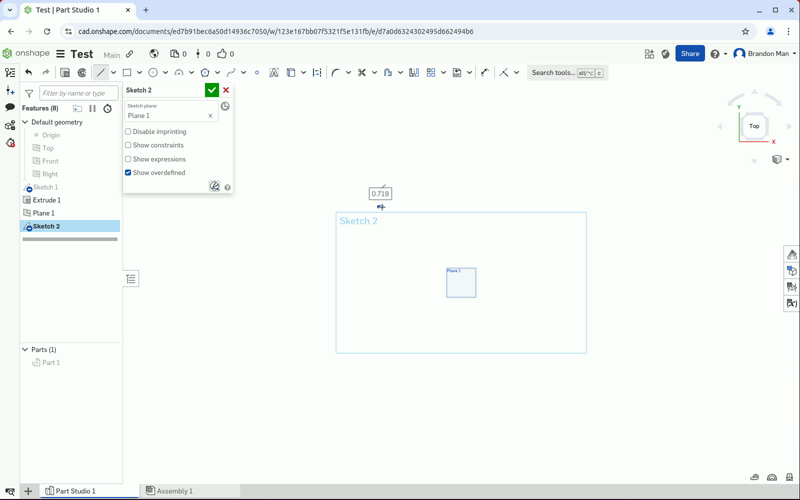
key_up(shift)
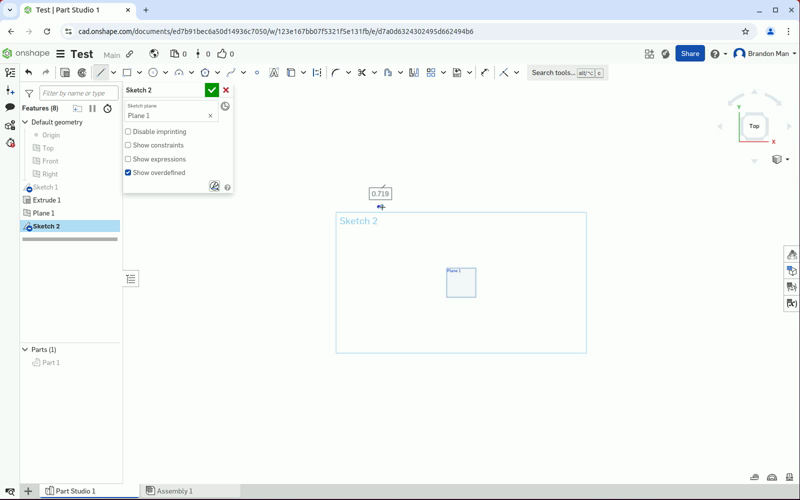
key(esc)
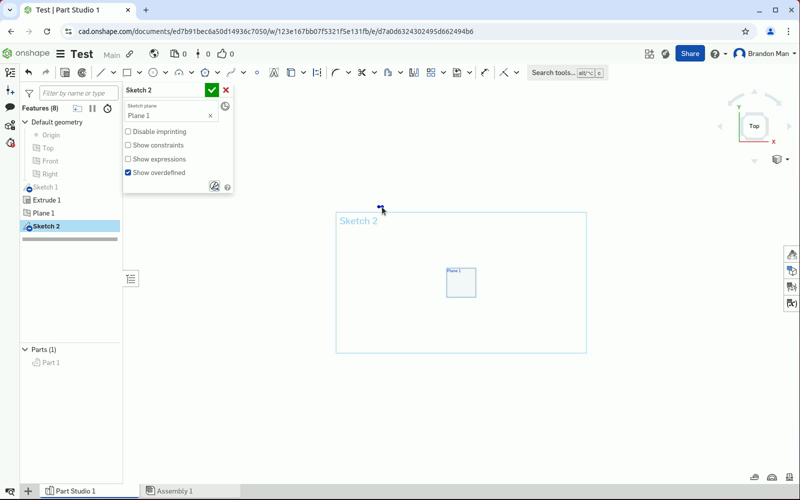
key(a)
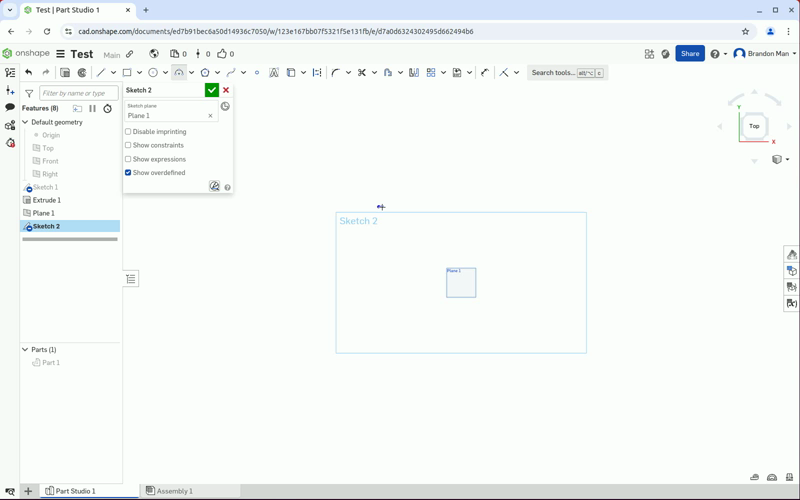
mouse_move(382, 206)
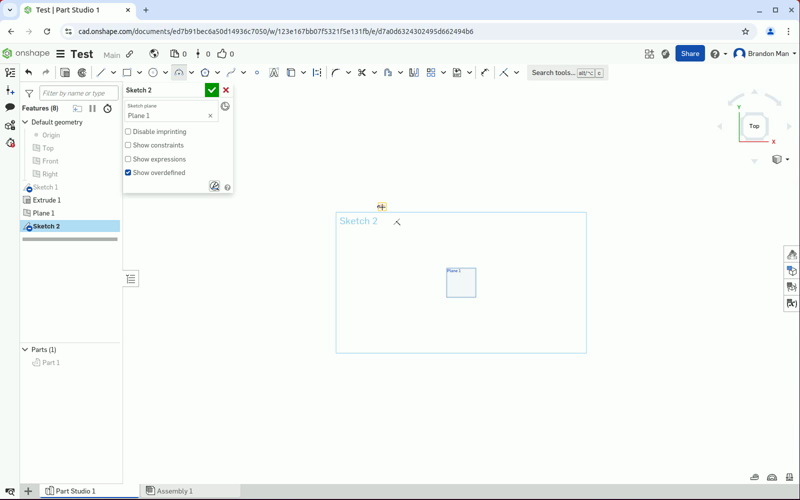
scroll(6)
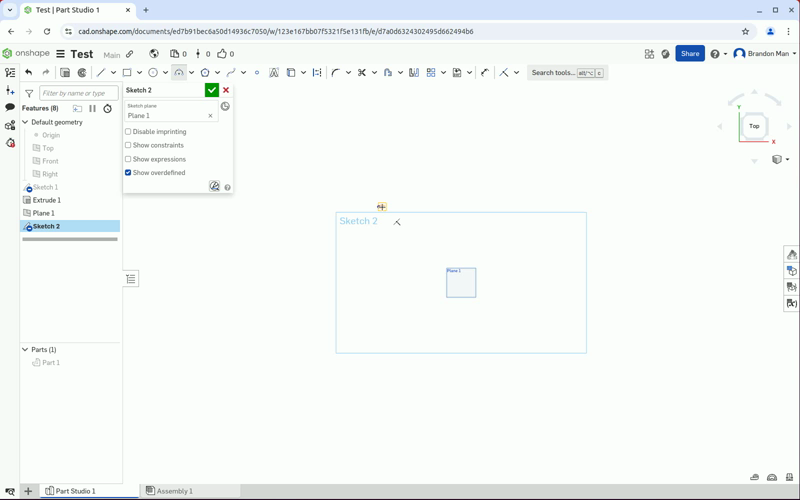
scroll(6)
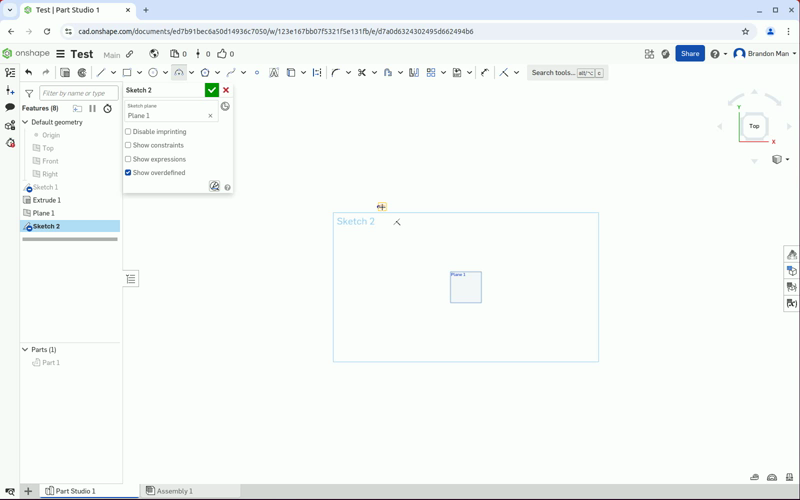
scroll(6)
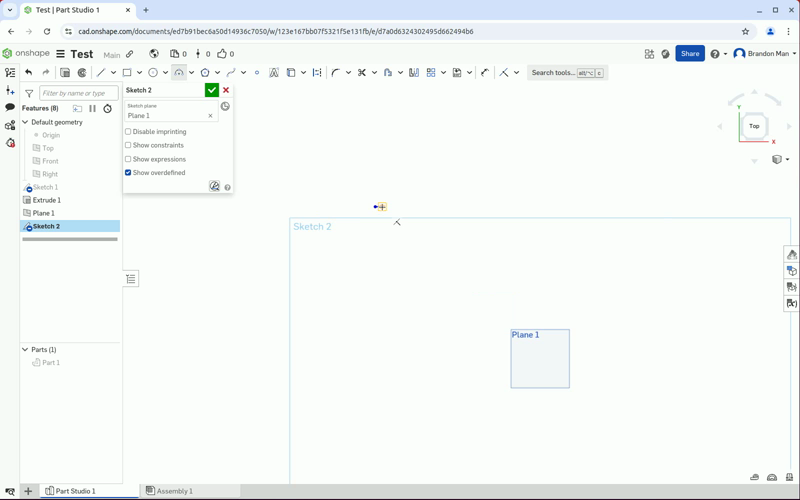
scroll(6)
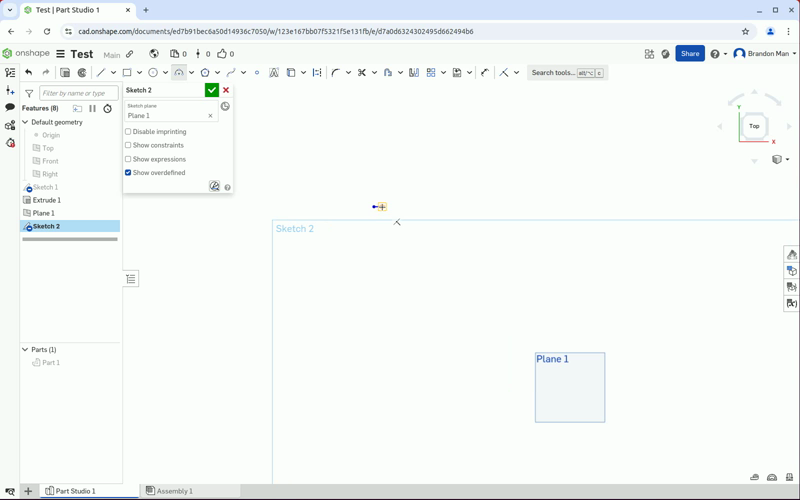
scroll(6)
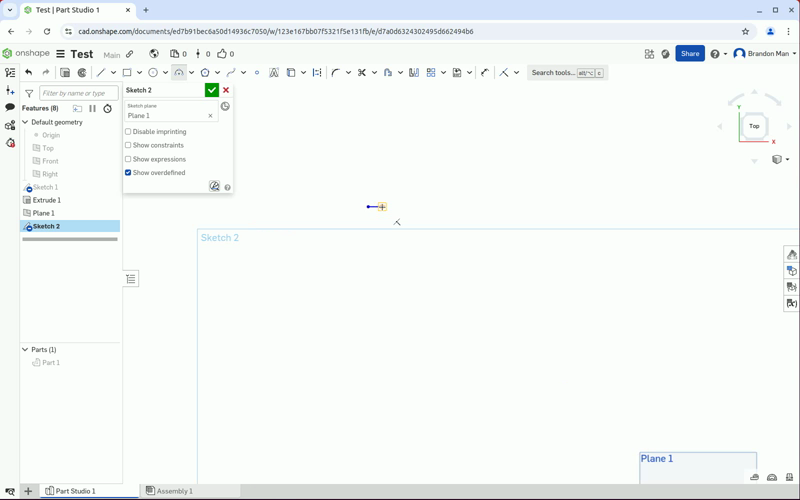
scroll(6)
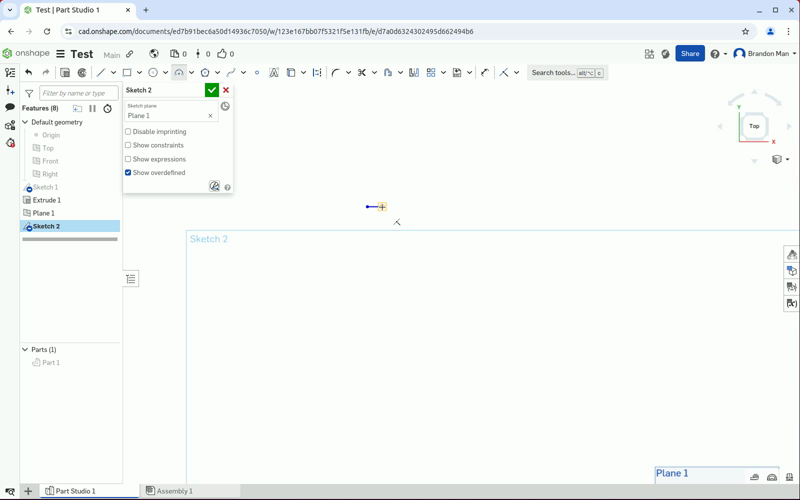
scroll(6)
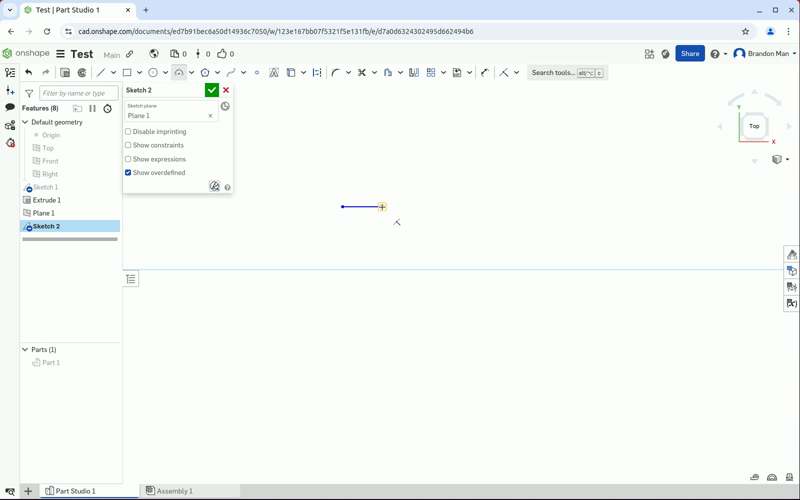
click(382, 206)
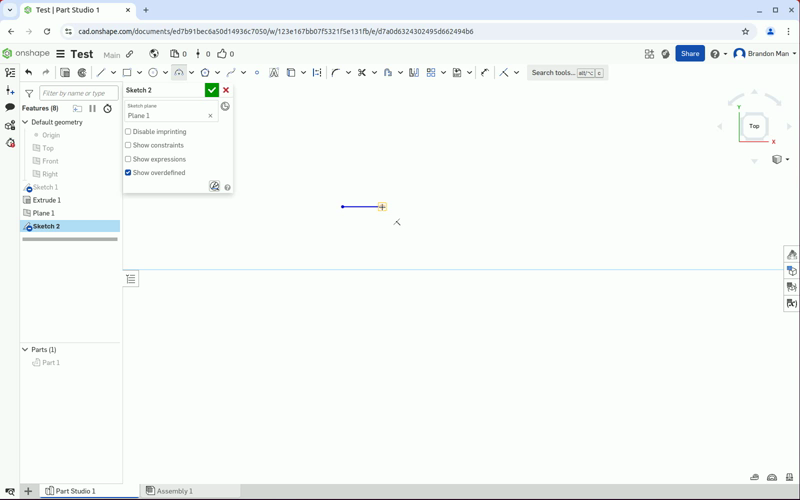
scroll(-6)
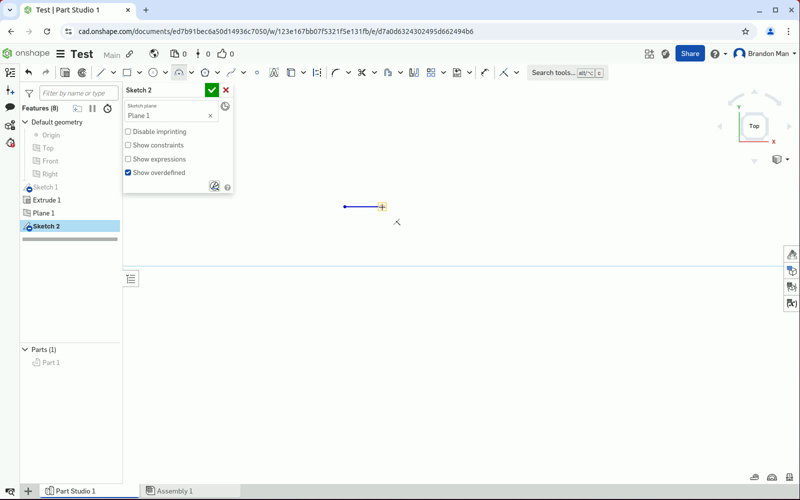
scroll(-6)
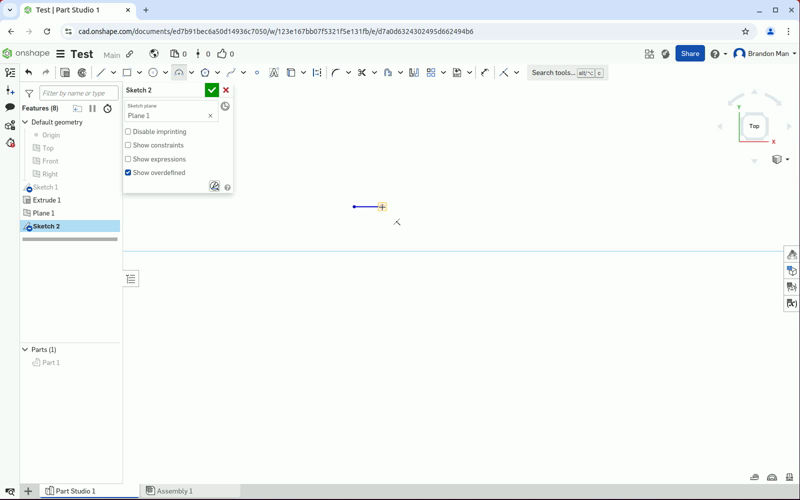
scroll(-6)
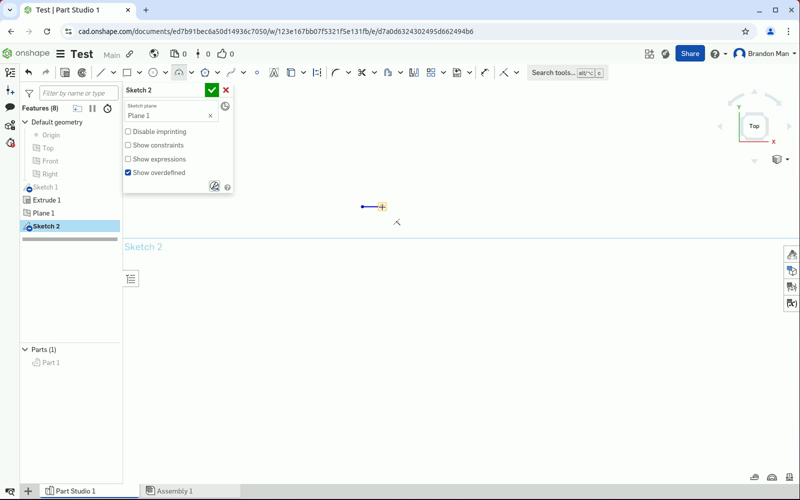
scroll(-6)
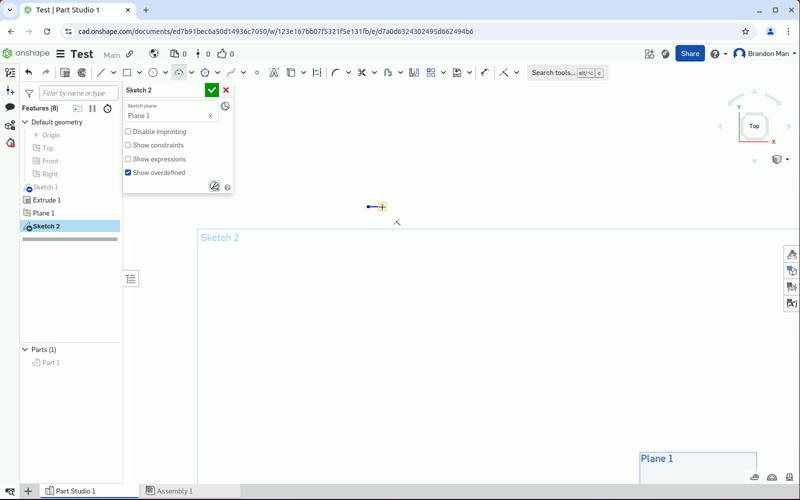
scroll(-6)
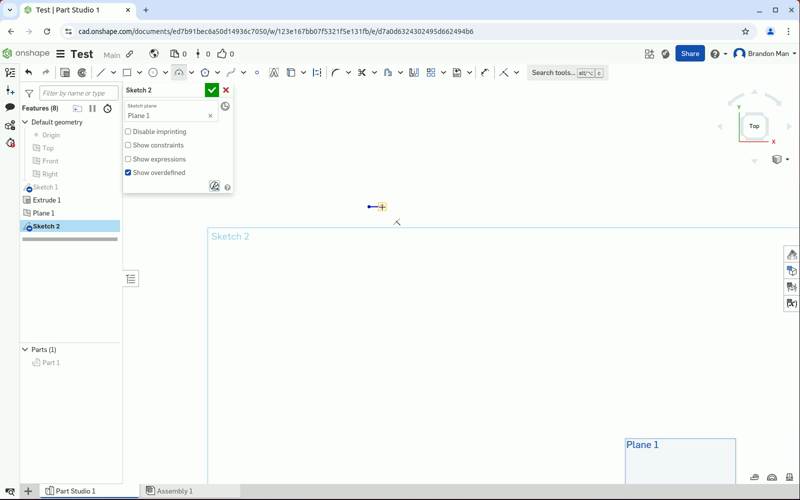
scroll(-6)
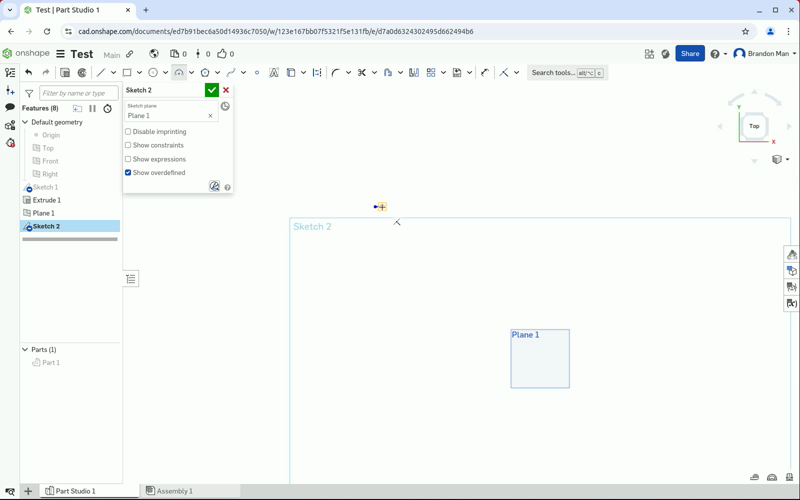
scroll(-6)
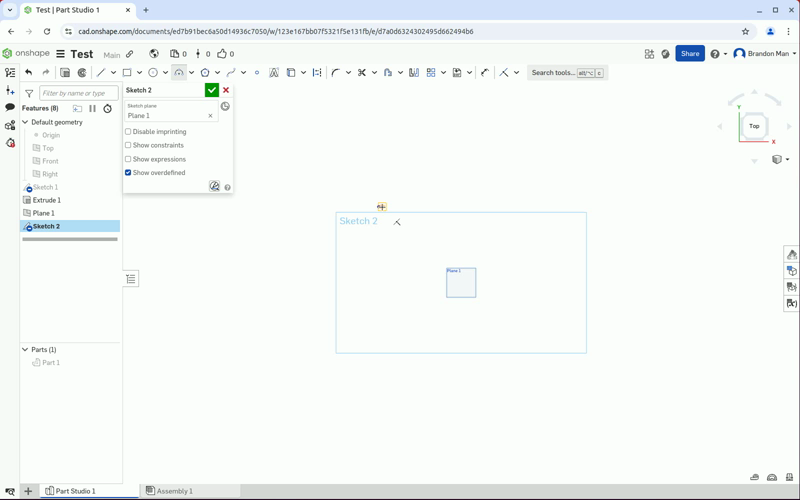
key_down(shift)
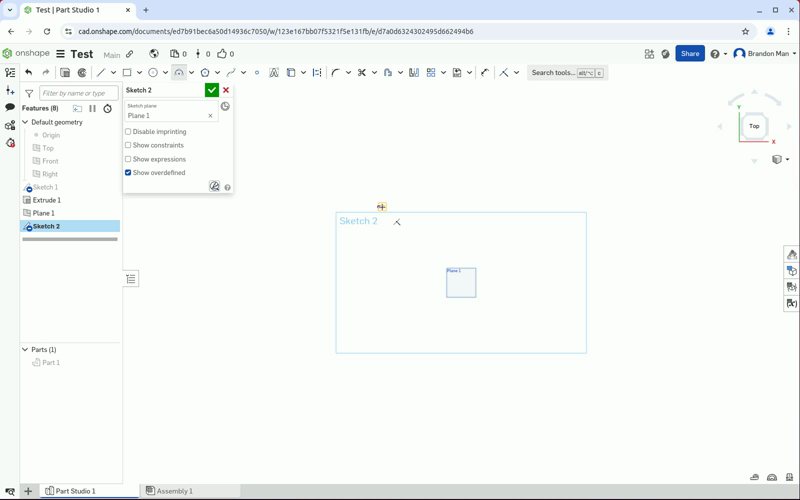
mouse_move(538, 206)
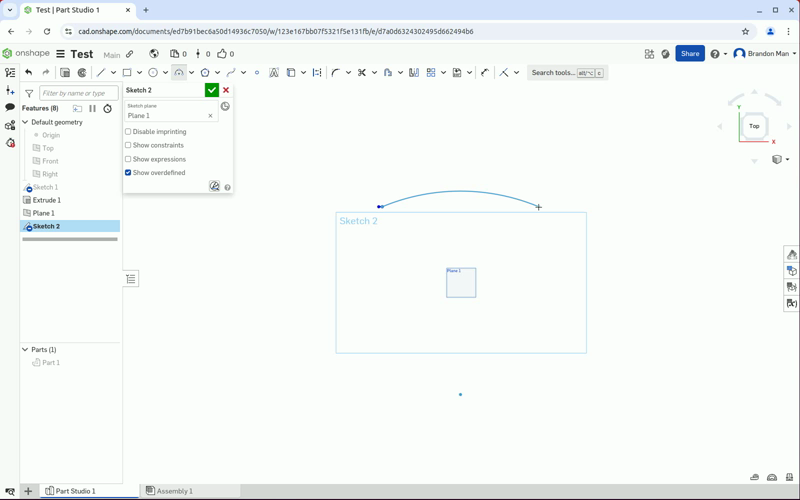
click(538, 206)
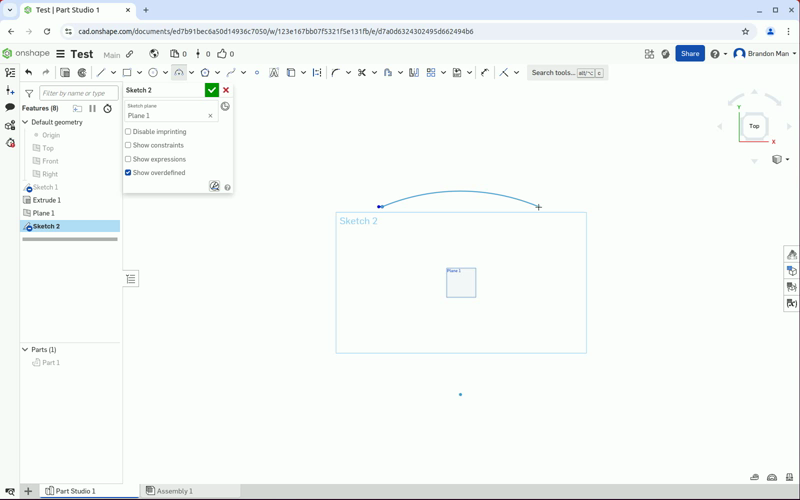
mouse_move(460, 174)
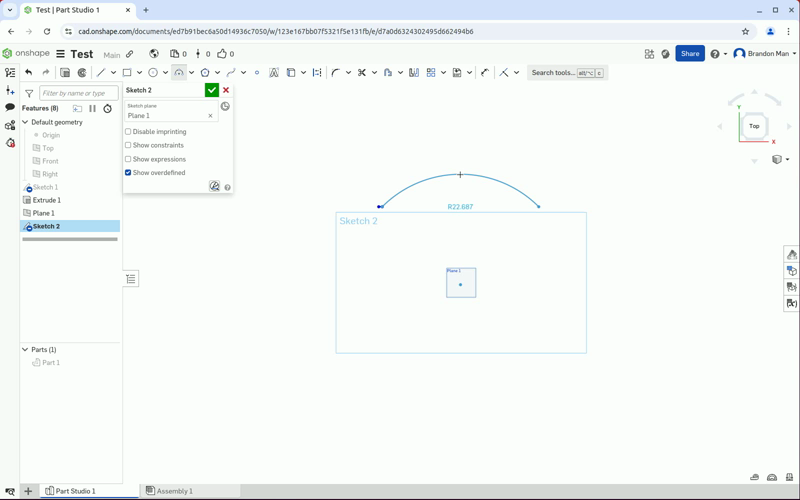
click(460, 174)
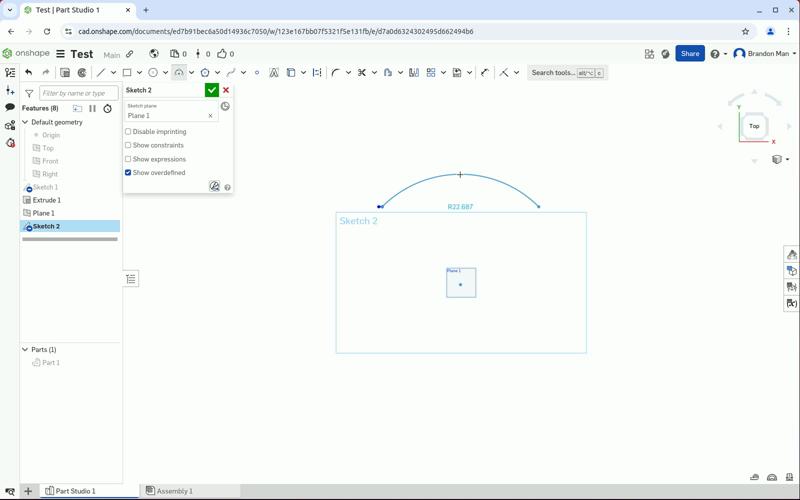
key_up(shift)
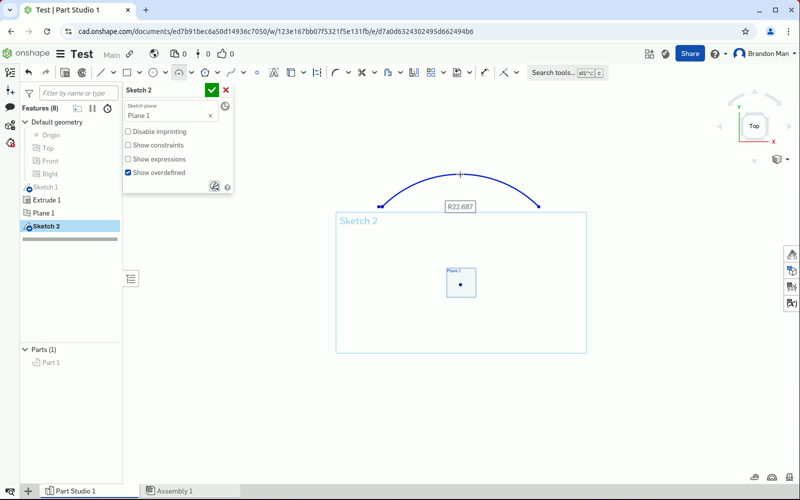
key(esc)
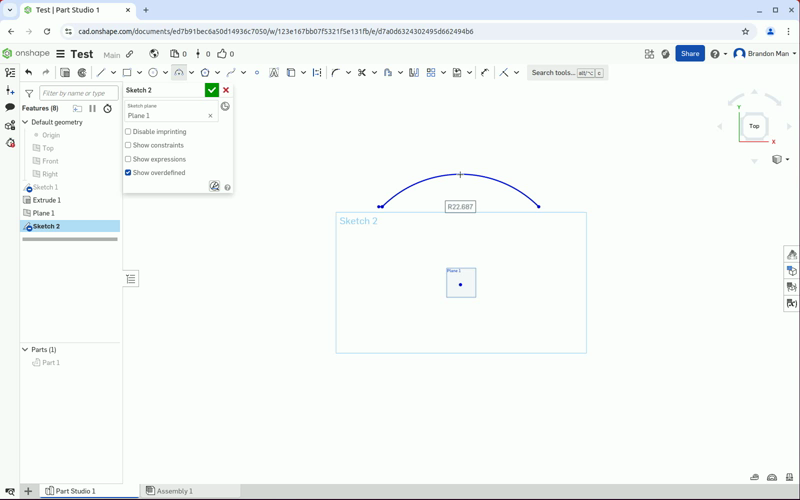
key(l)
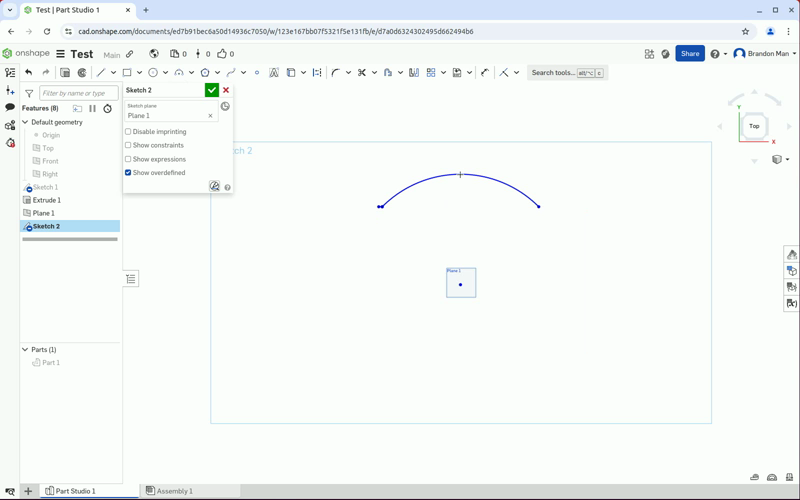
mouse_move(538, 206)
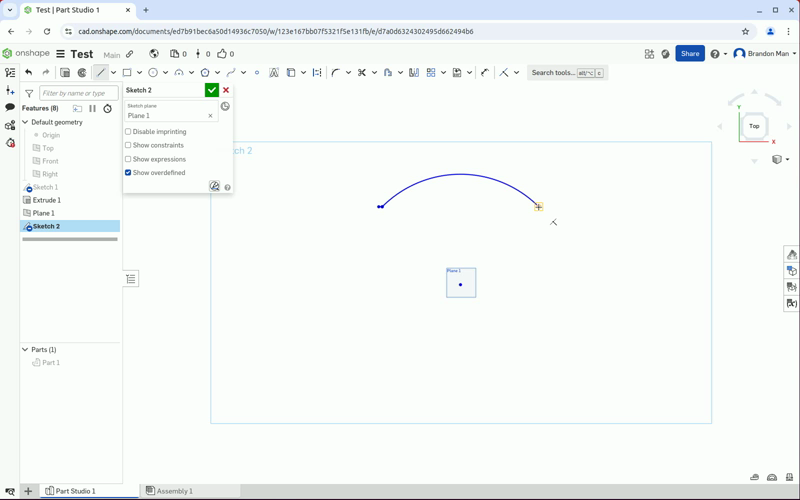
click(538, 206)
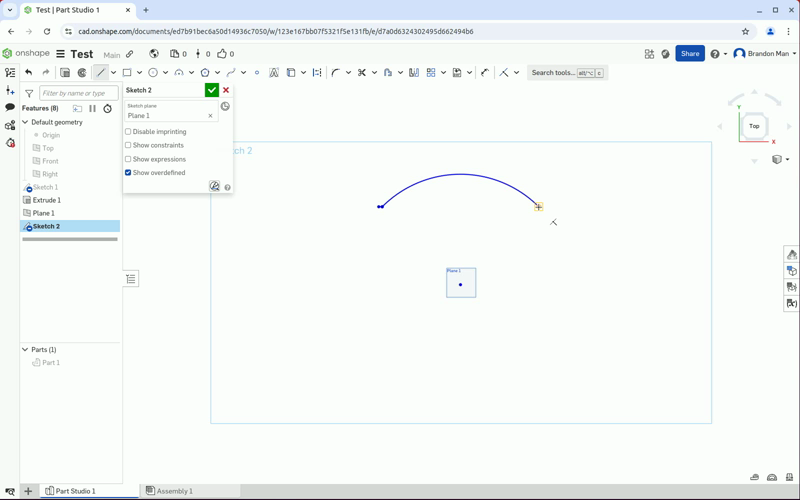
key_down(shift)
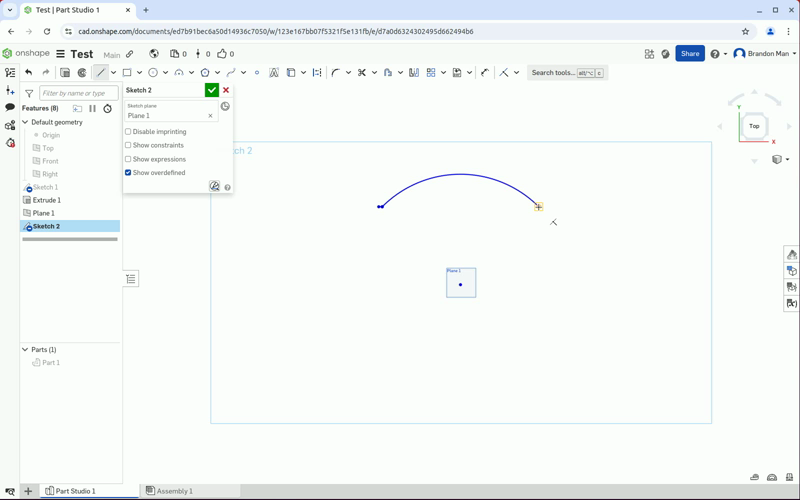
mouse_move(568, 206)
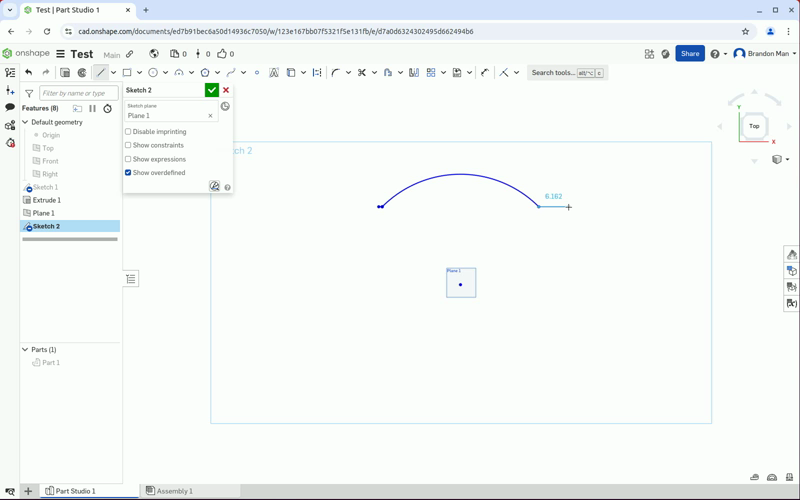
mouse_move(542, 206)
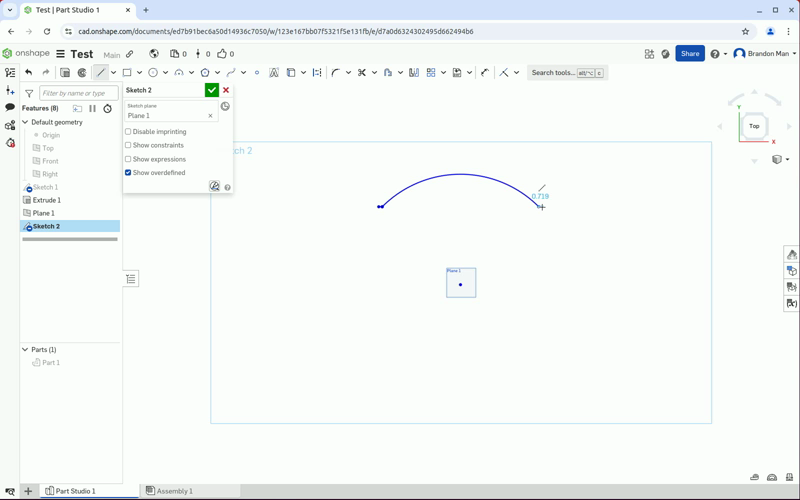
scroll(6)
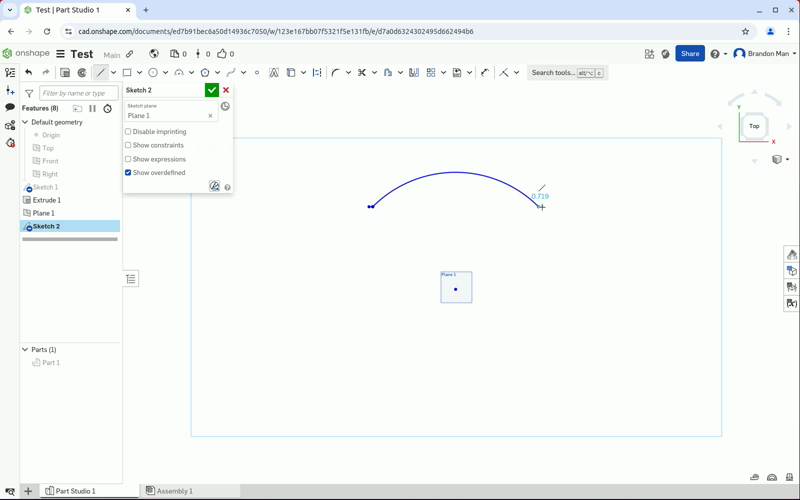
scroll(6)
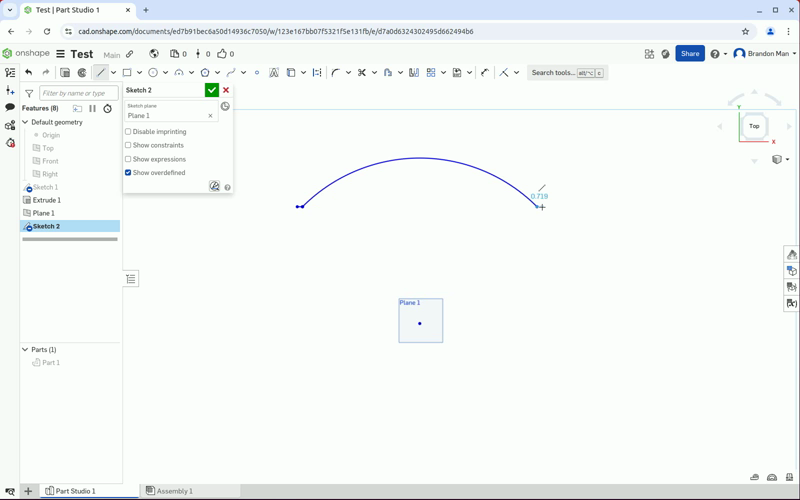
scroll(6)
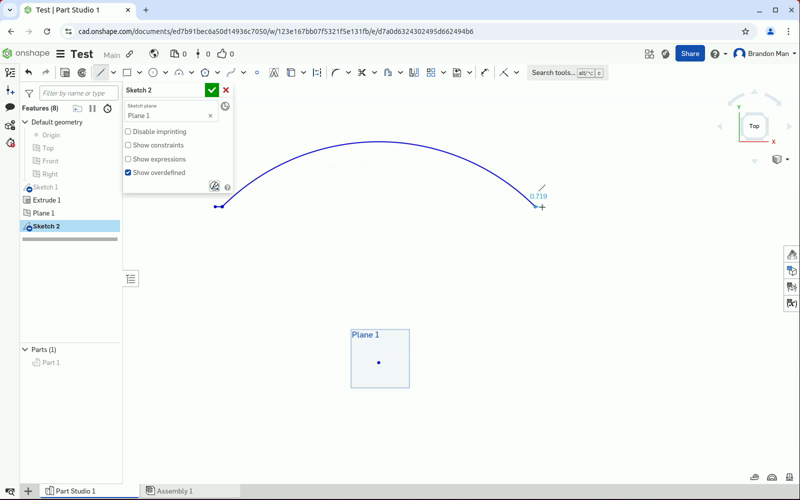
scroll(6)
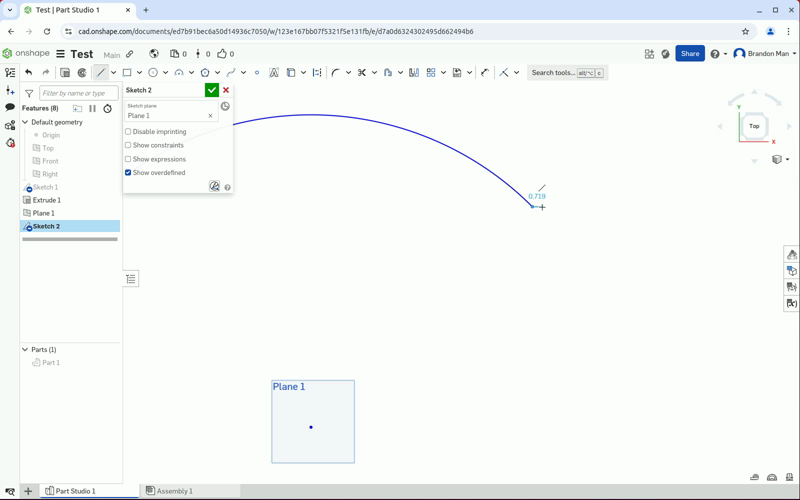
scroll(6)
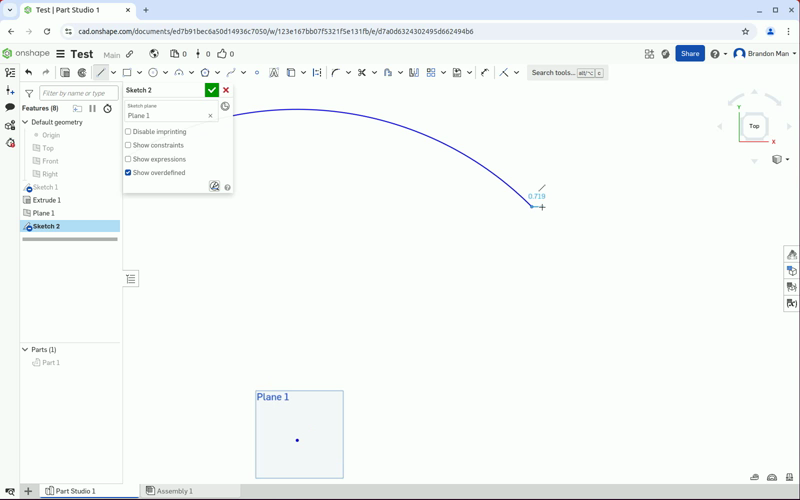
scroll(6)
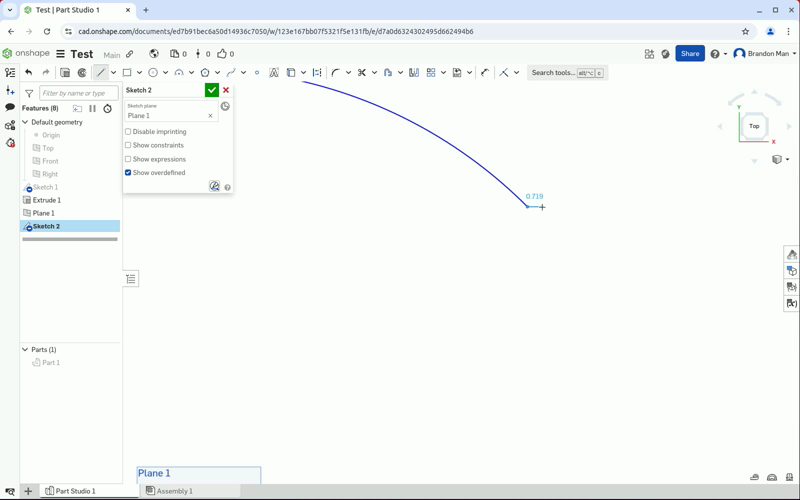
scroll(6)
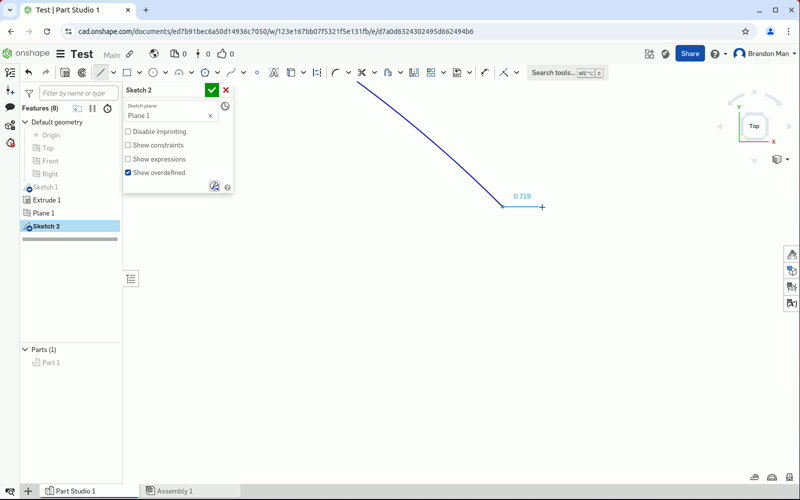
click(542, 206)
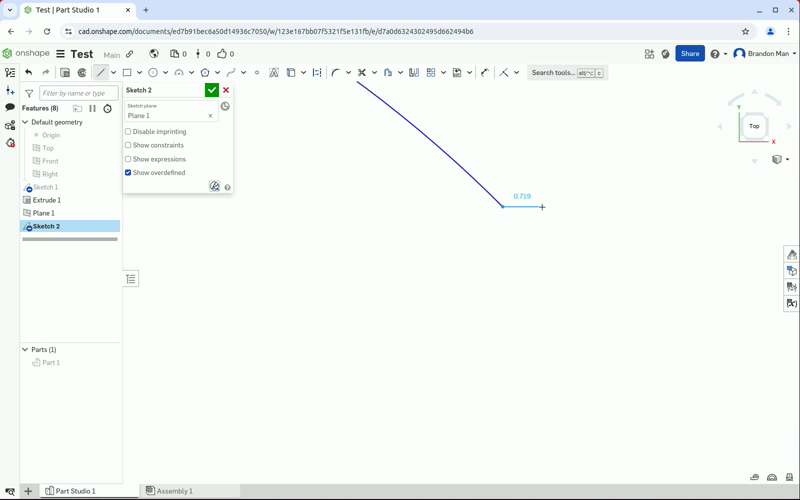
scroll(-6)
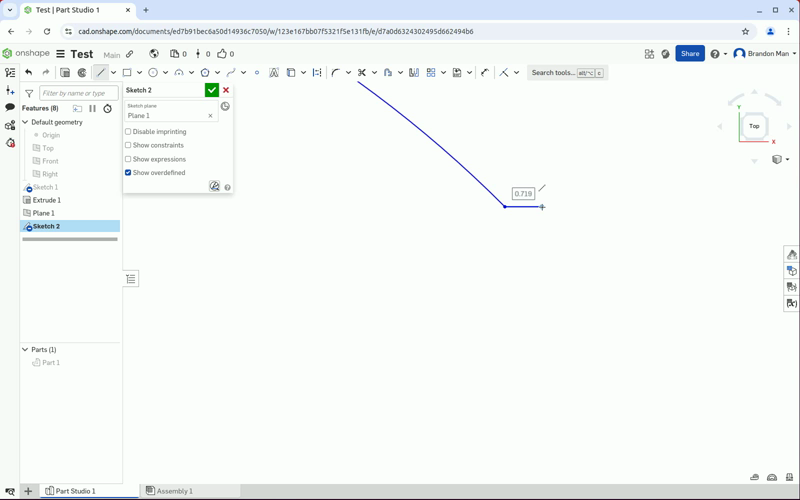
scroll(-6)
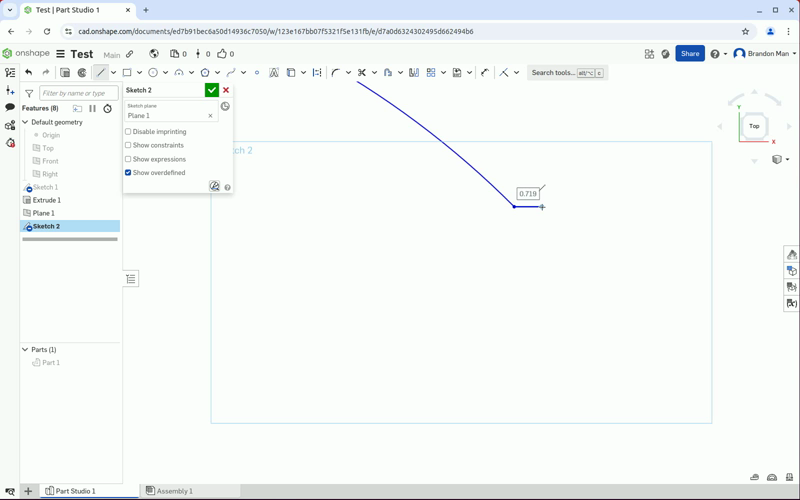
scroll(-6)
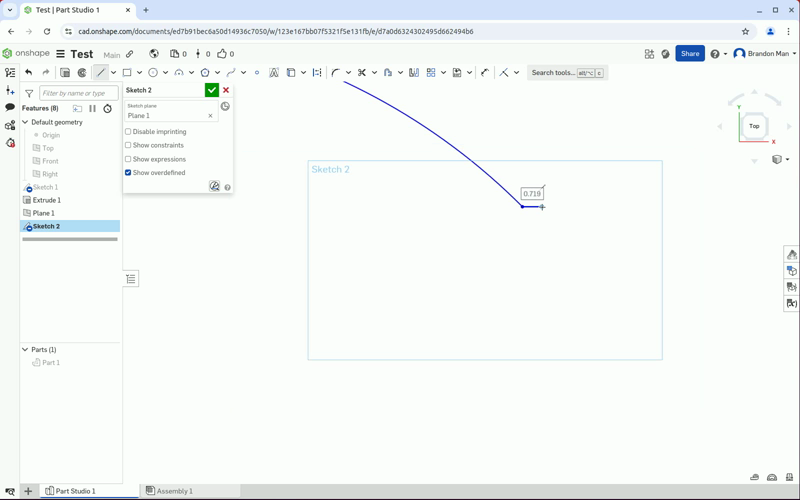
scroll(-6)
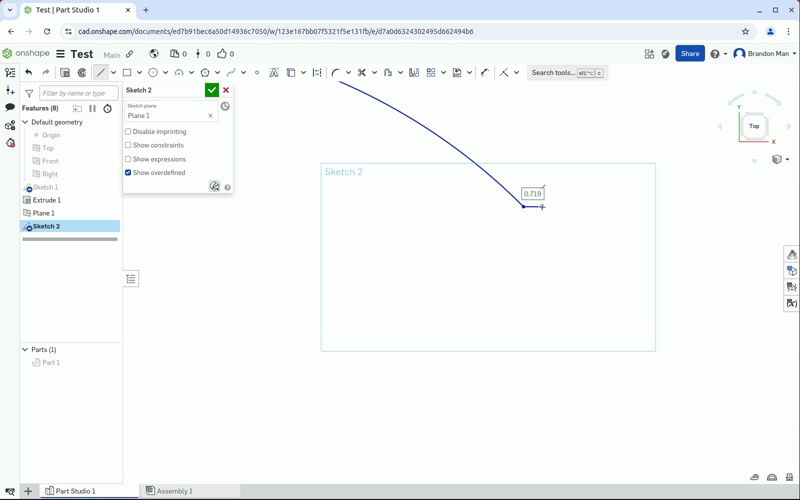
scroll(-6)
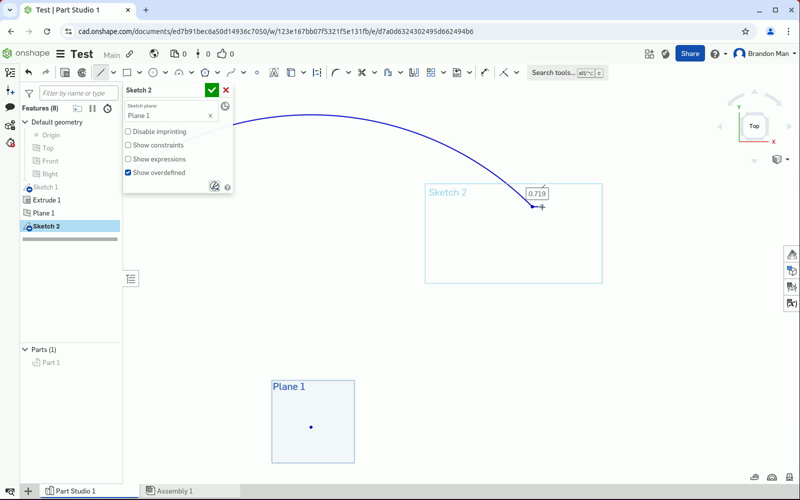
scroll(-6)
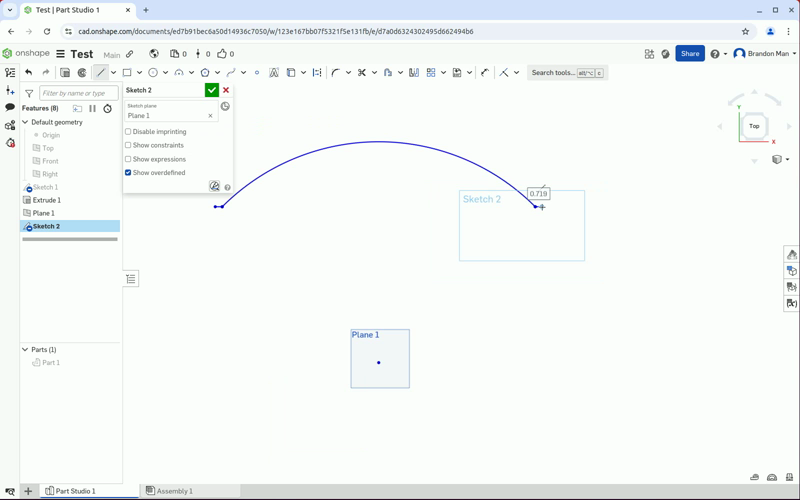
scroll(-6)
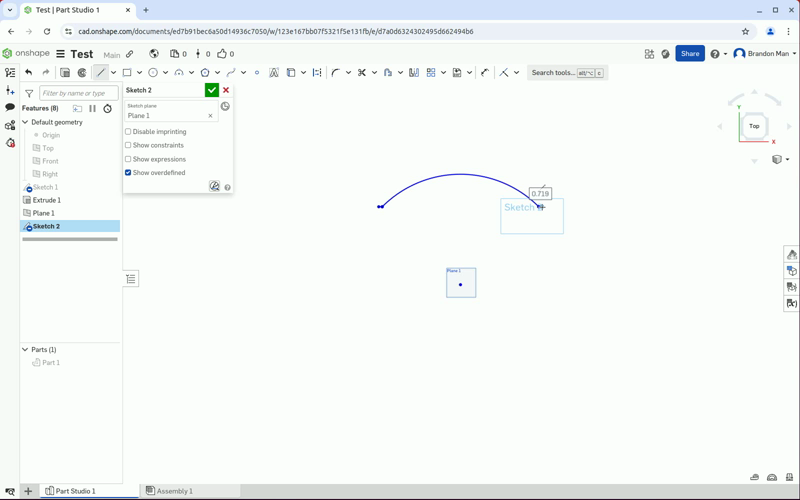
key_up(shift)
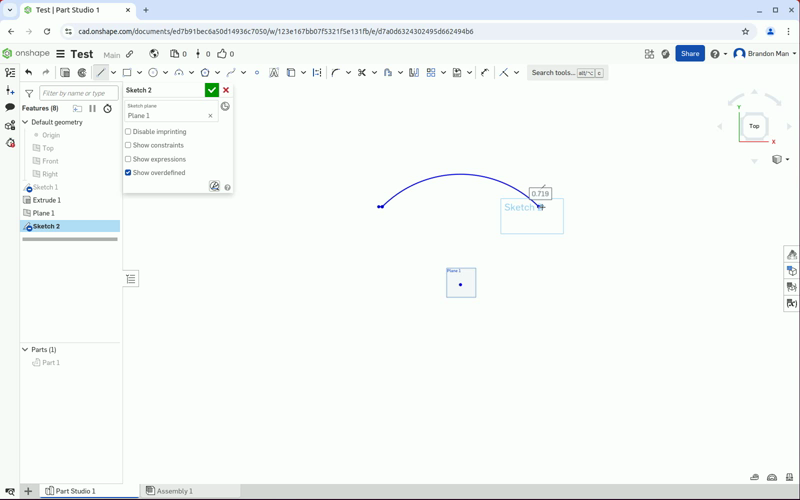
key(esc)
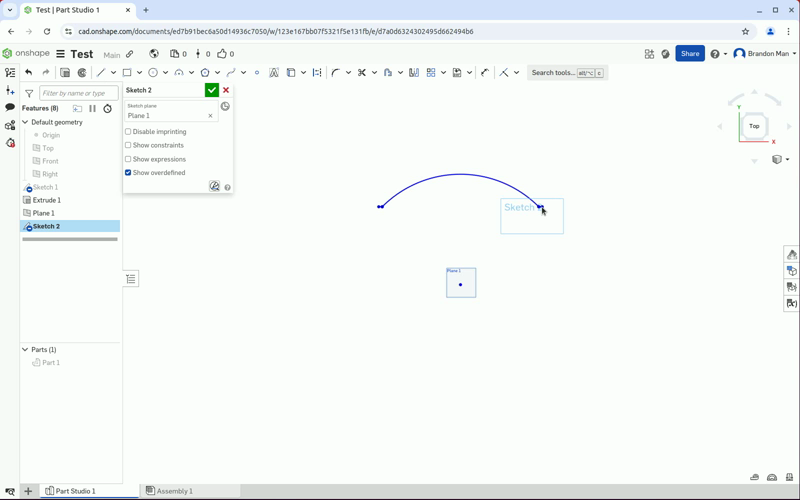
key(a)
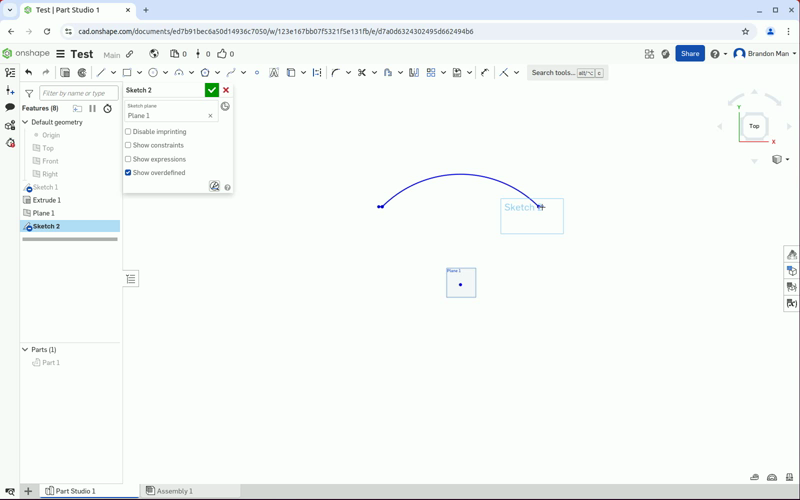
mouse_move(542, 206)
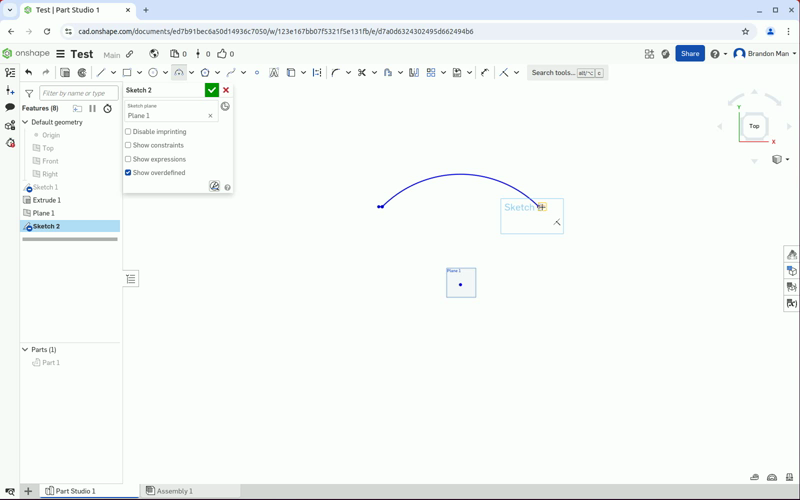
scroll(6)
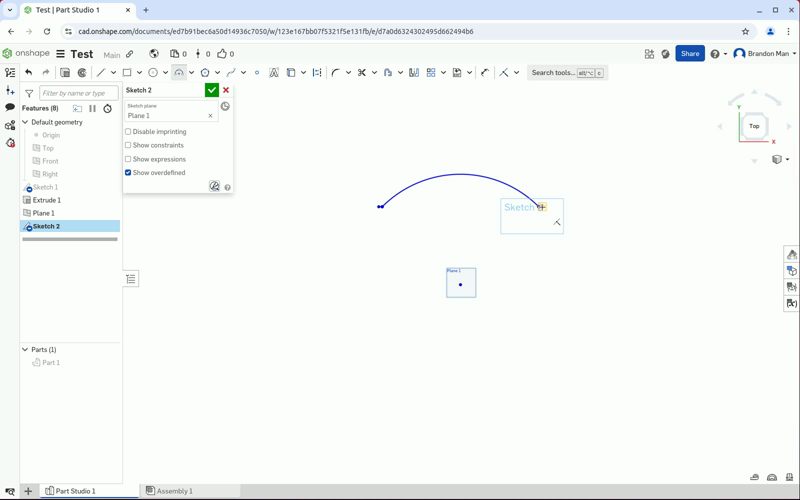
scroll(6)
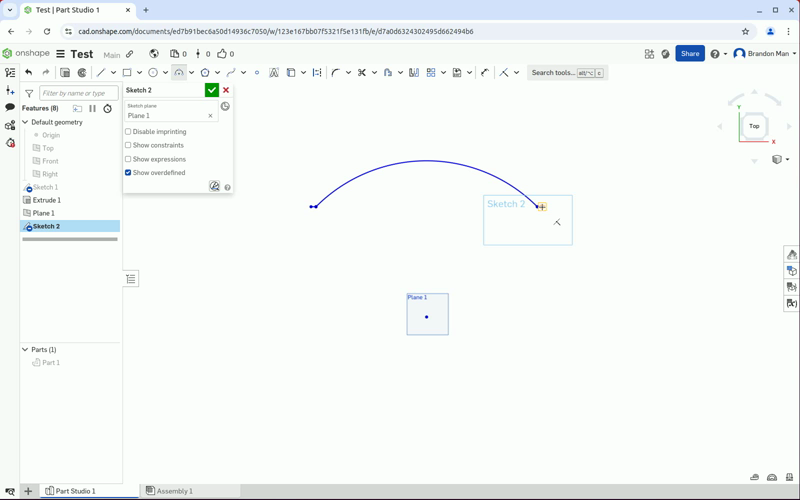
scroll(6)
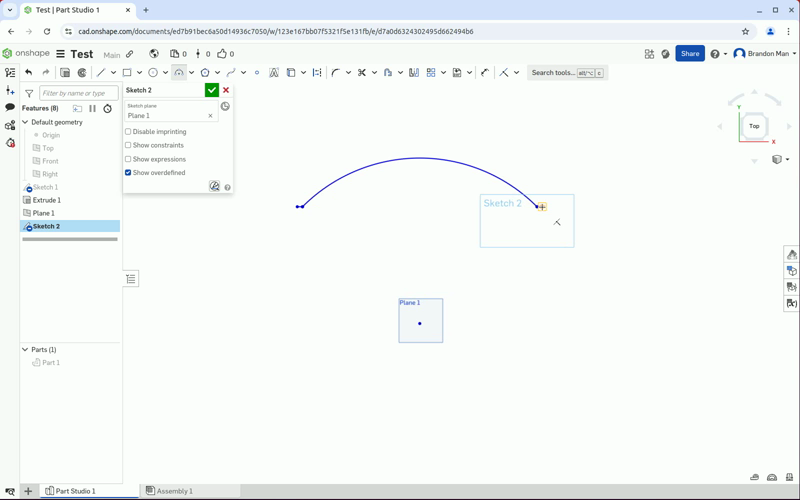
scroll(6)
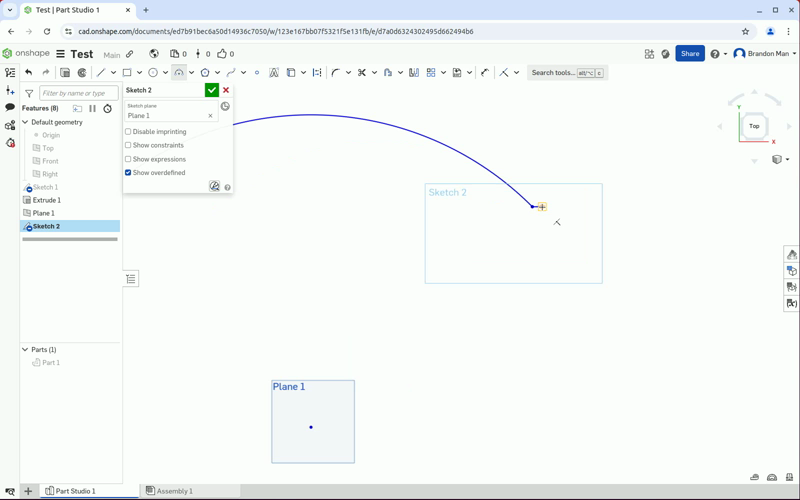
scroll(6)
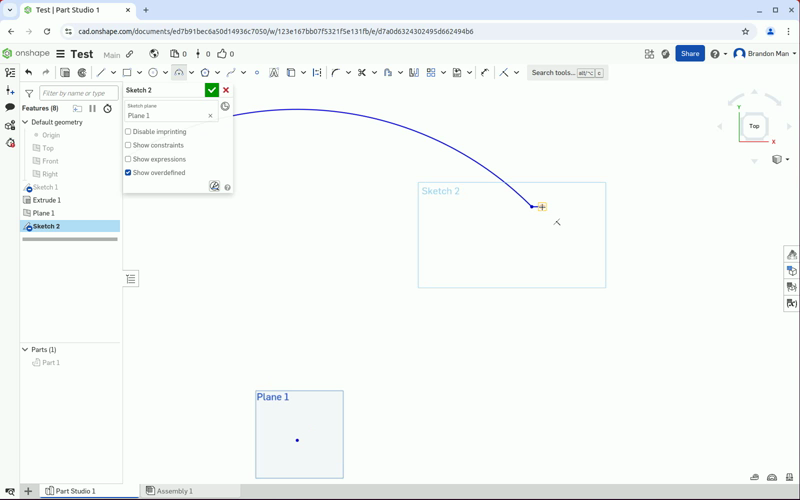
scroll(6)
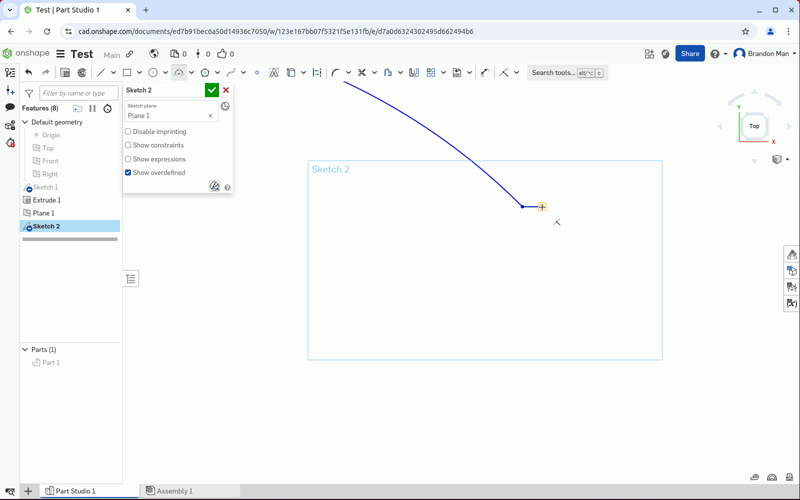
scroll(6)
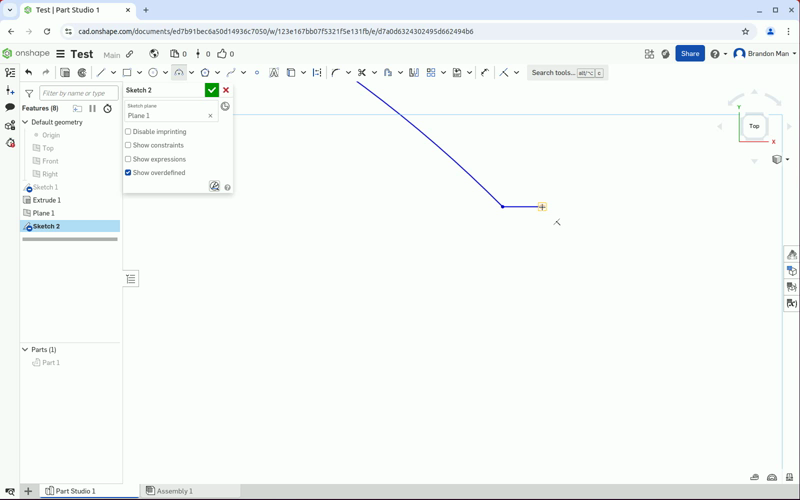
click(542, 206)
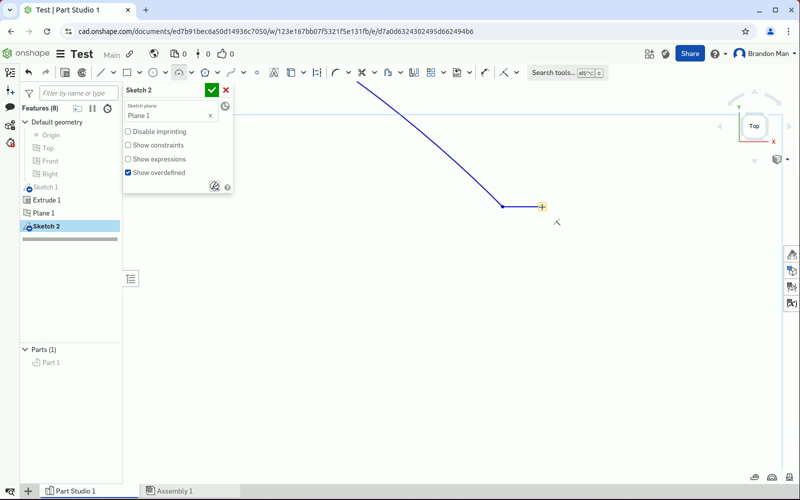
scroll(-6)
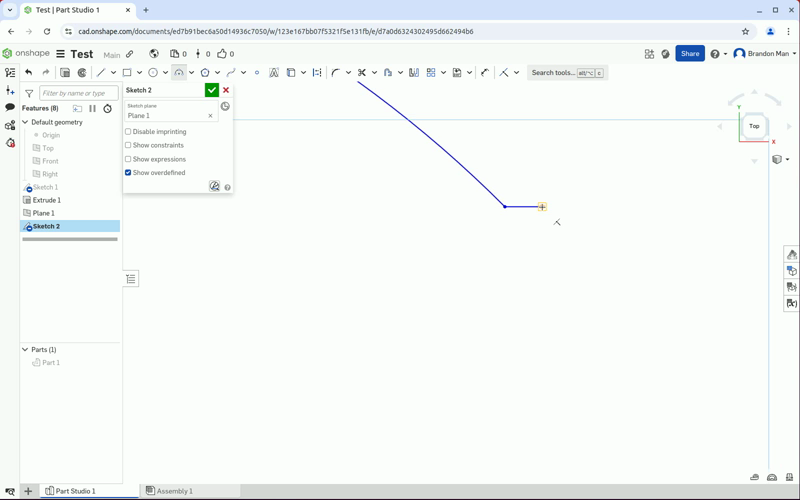
scroll(-6)
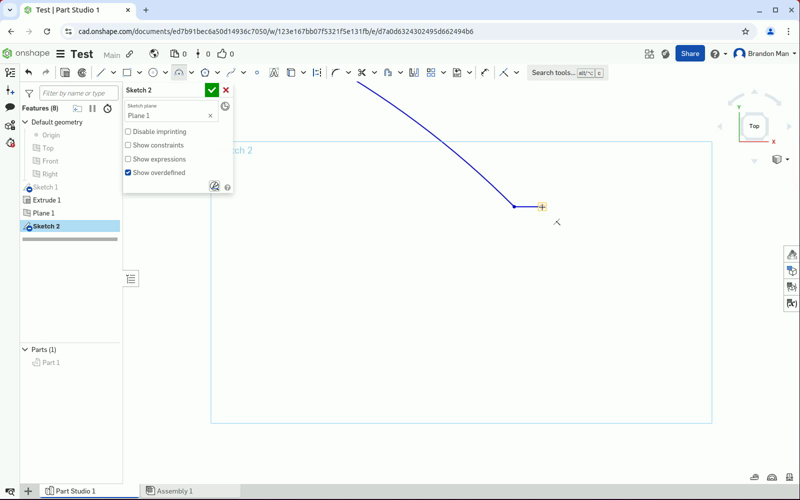
scroll(-6)
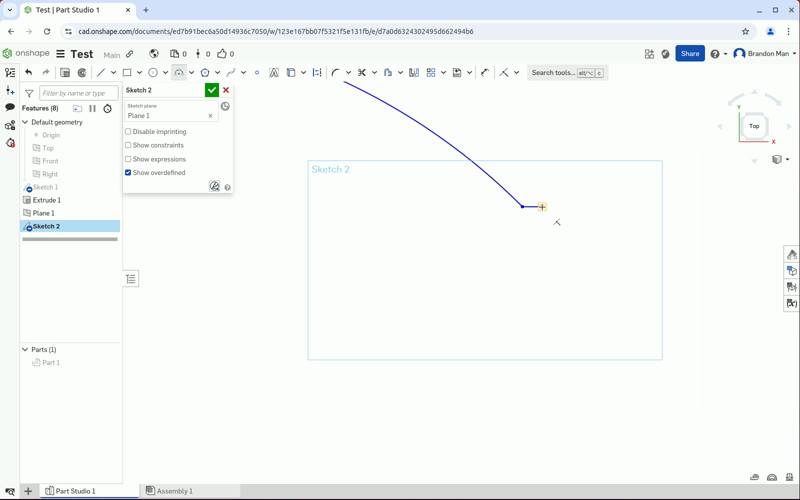
scroll(-6)
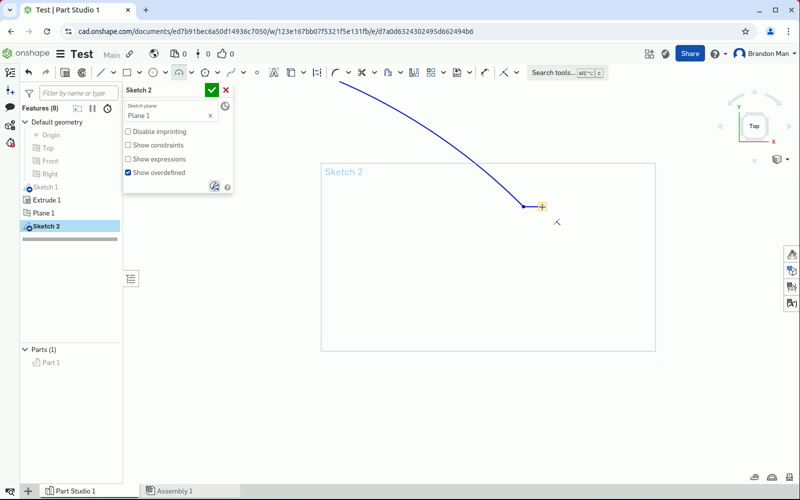
scroll(-6)
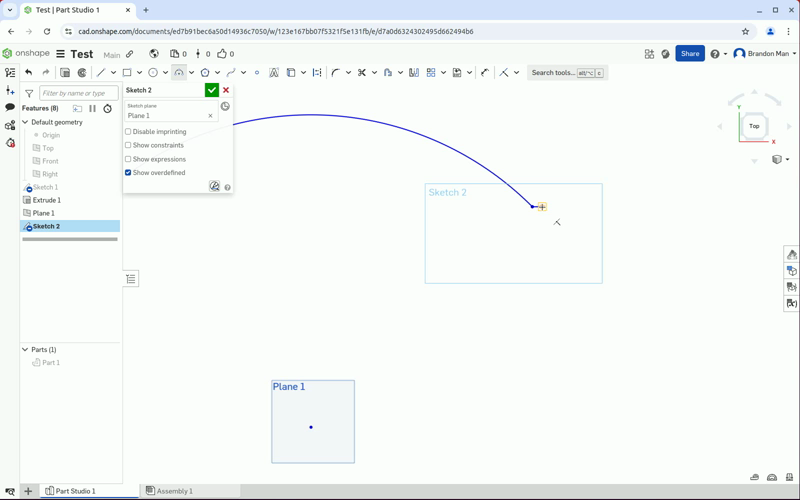
scroll(-6)
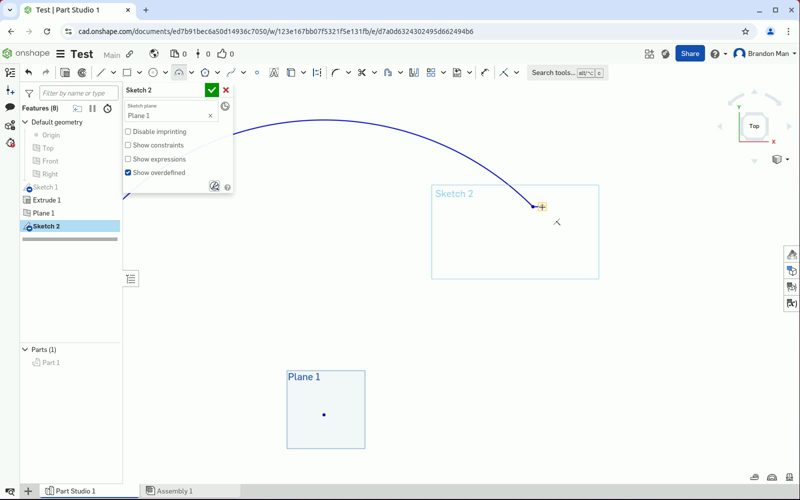
scroll(-6)
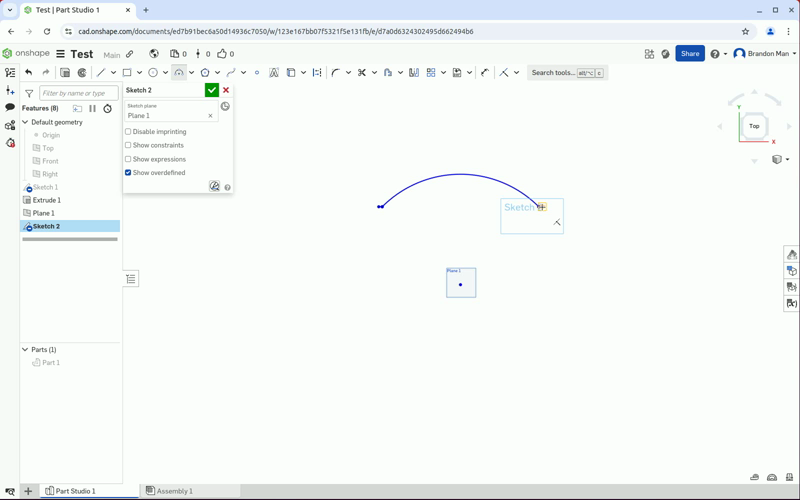
mouse_move(378, 206)
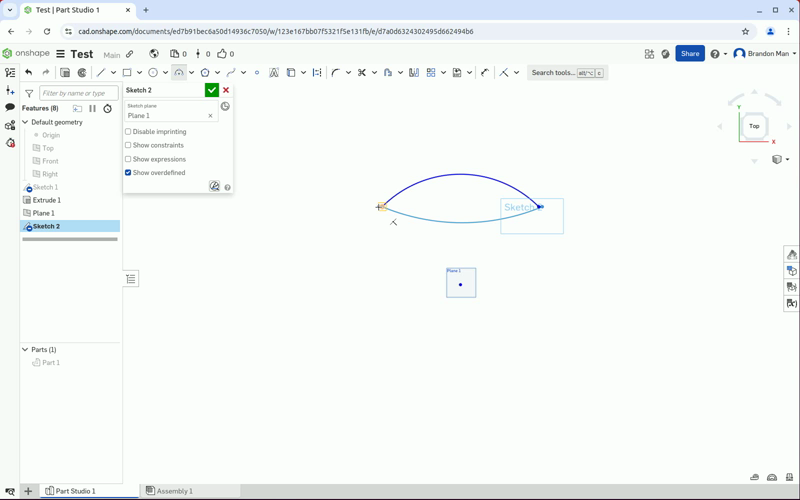
scroll(6)
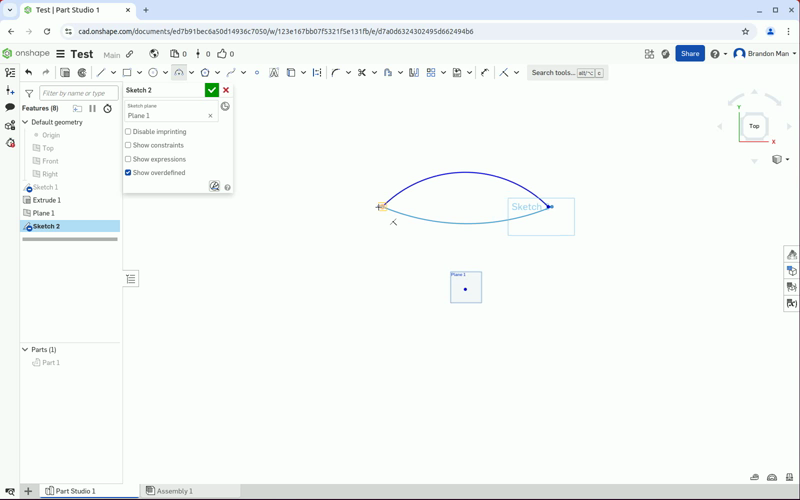
scroll(6)
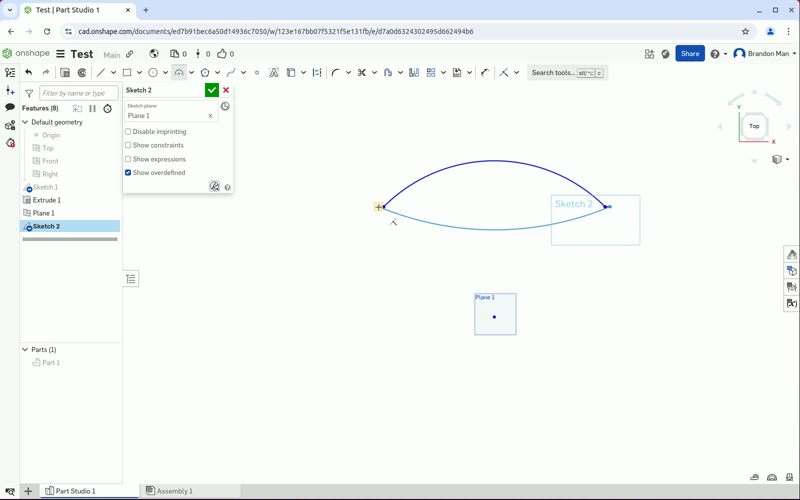
scroll(6)
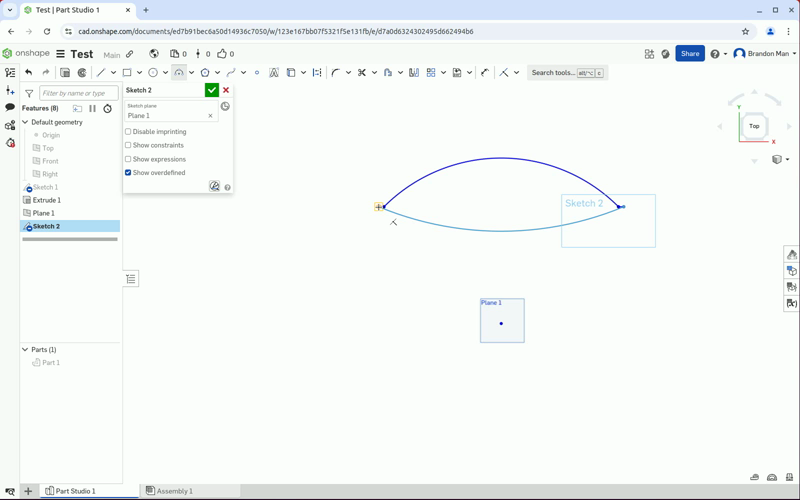
scroll(6)
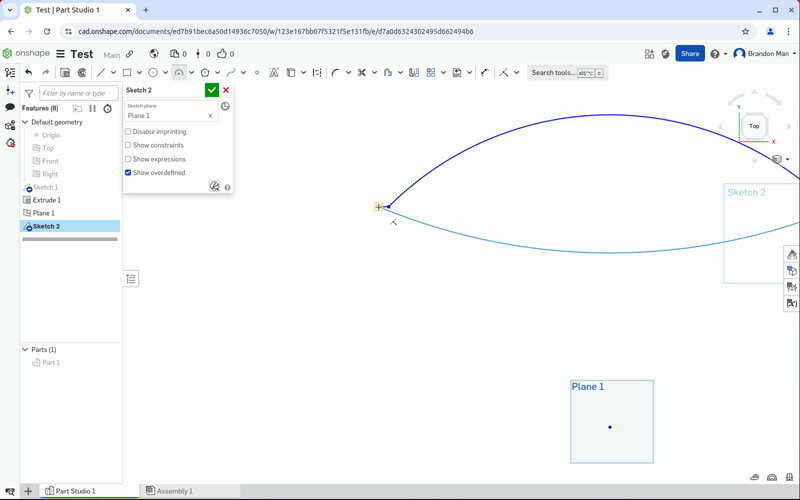
scroll(6)
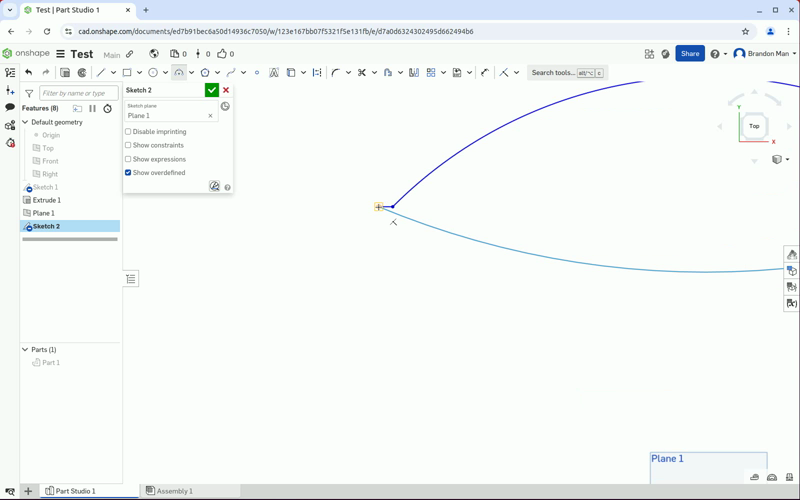
scroll(6)
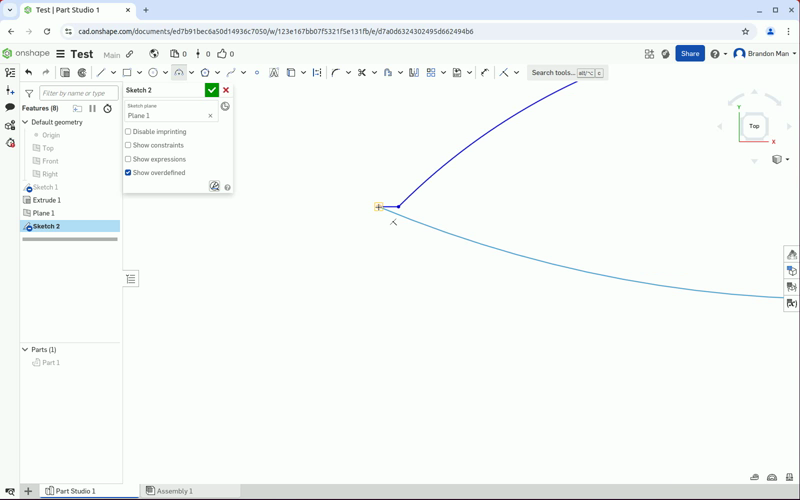
scroll(6)
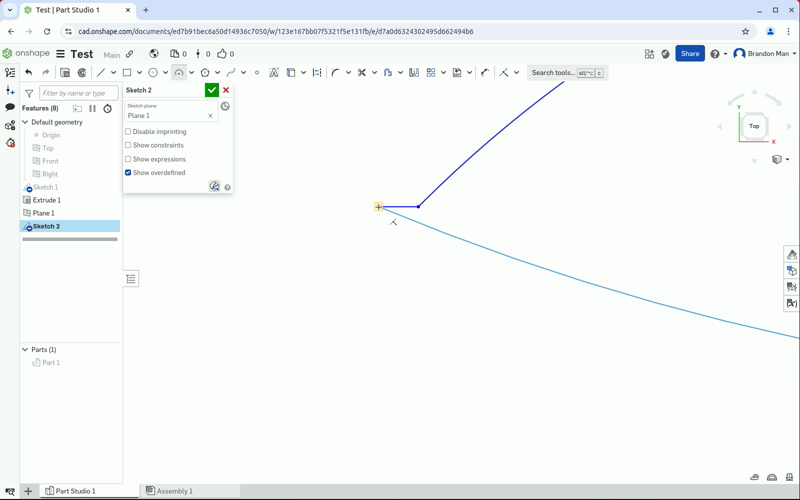
click(378, 206)
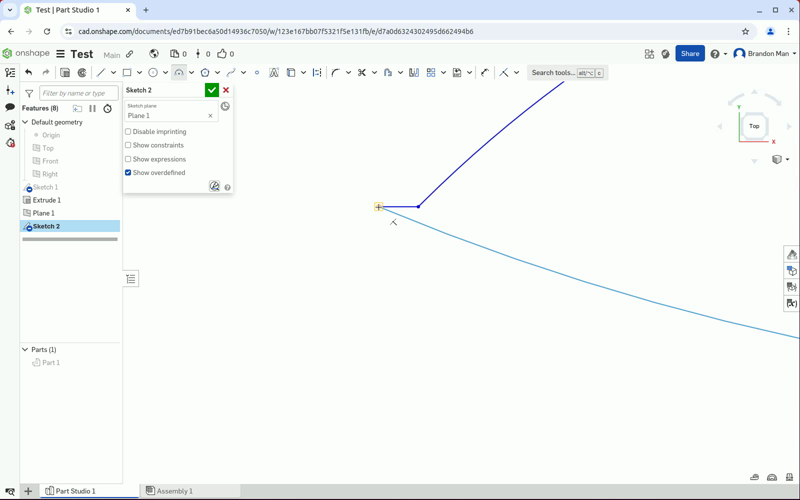
scroll(-6)
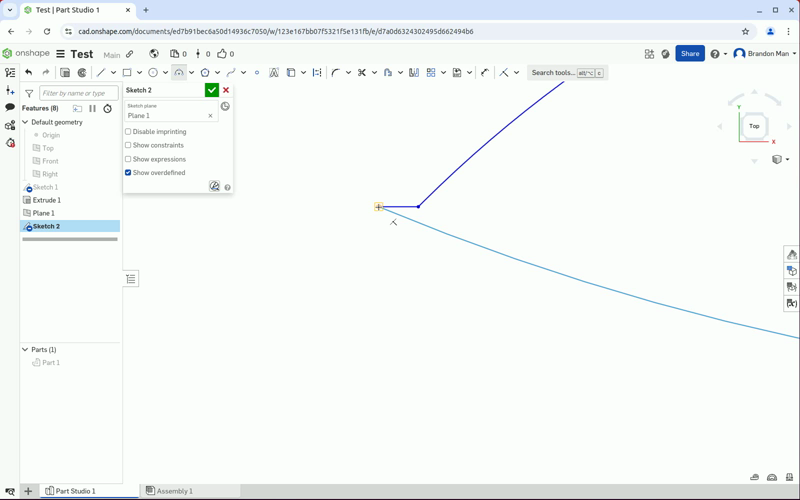
scroll(-6)
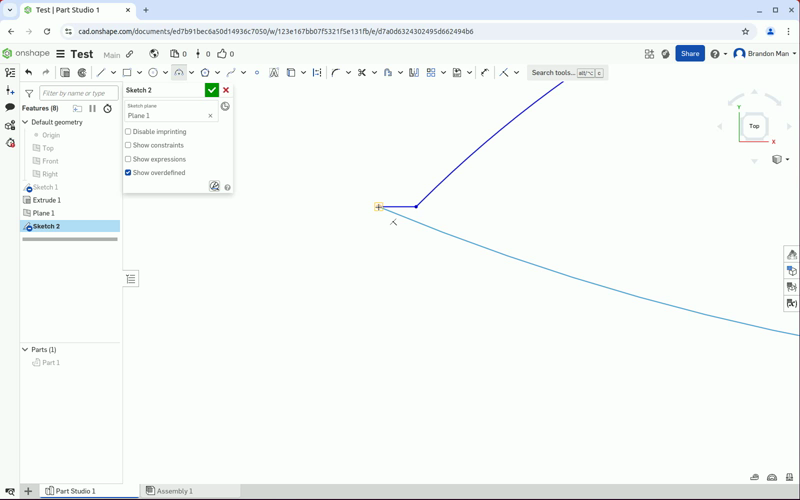
scroll(-6)
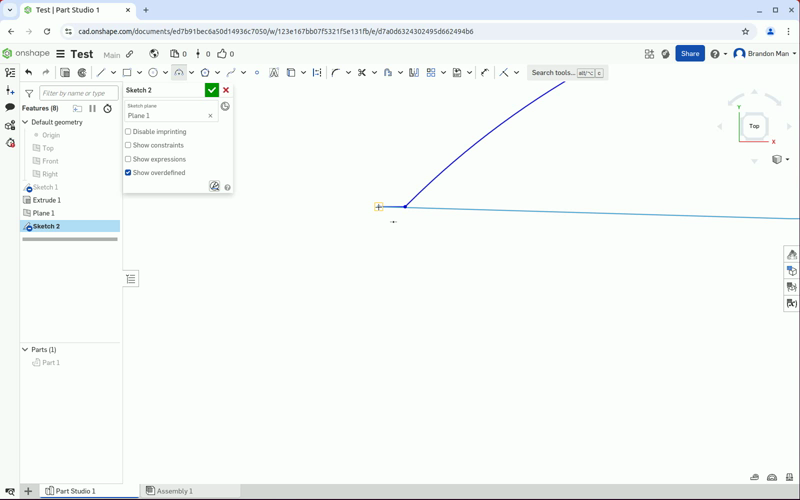
scroll(-6)
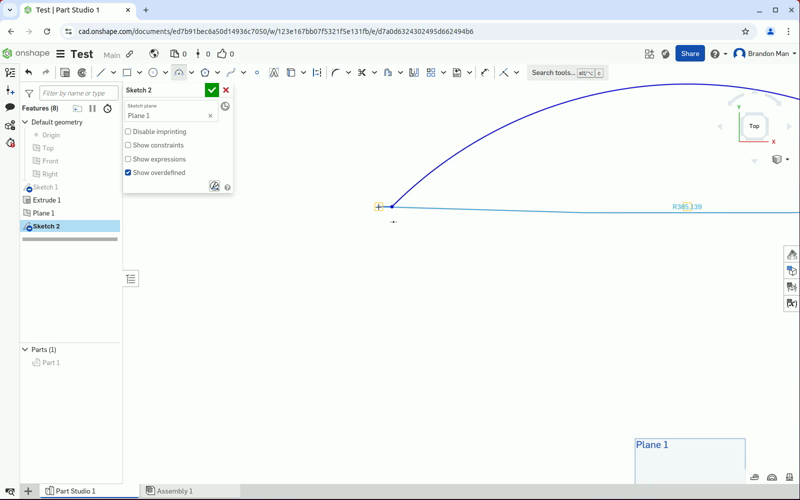
scroll(-6)
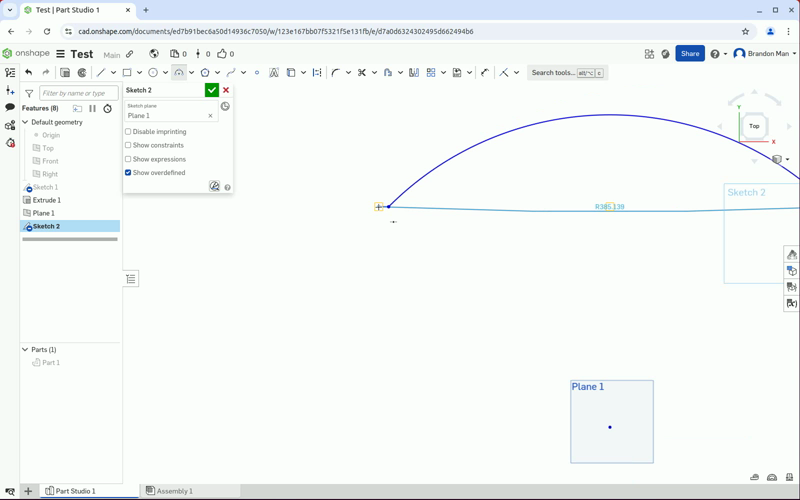
scroll(-6)
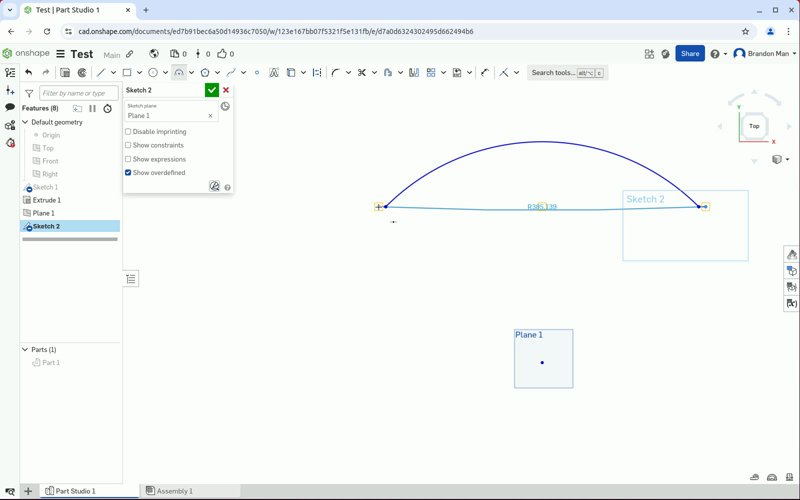
scroll(-6)
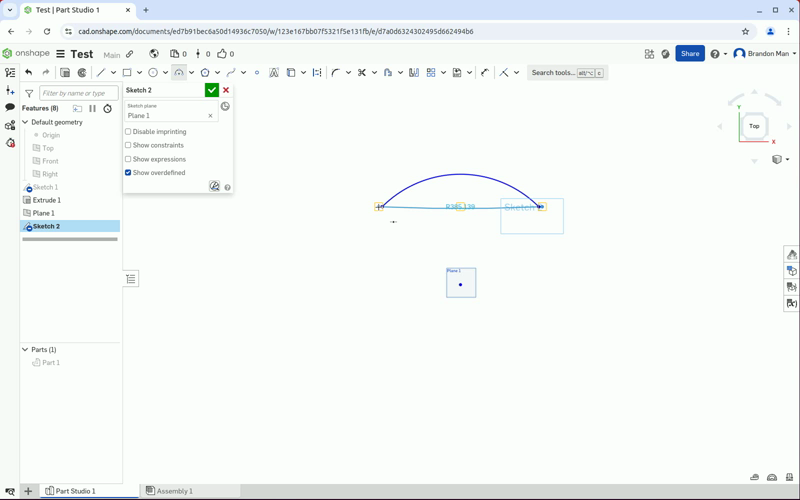
key_down(shift)
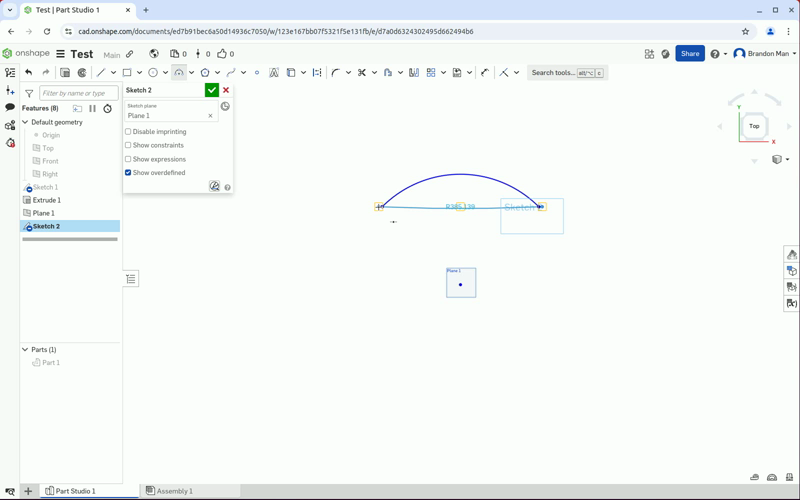
mouse_move(460, 170)
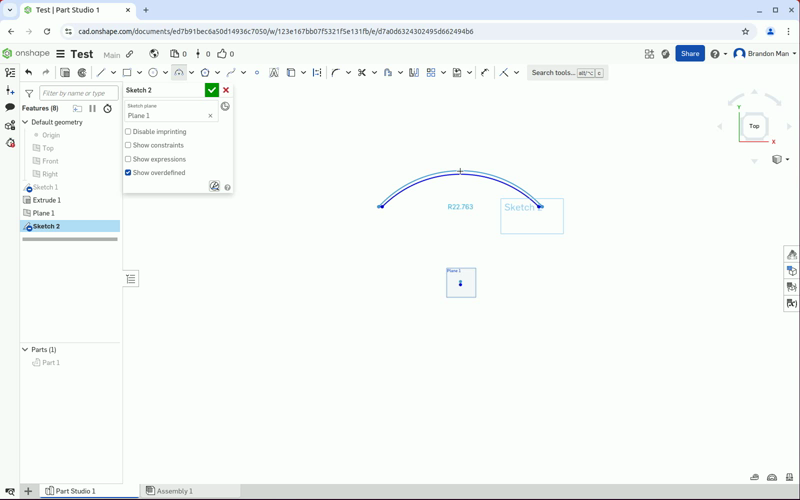
scroll(6)
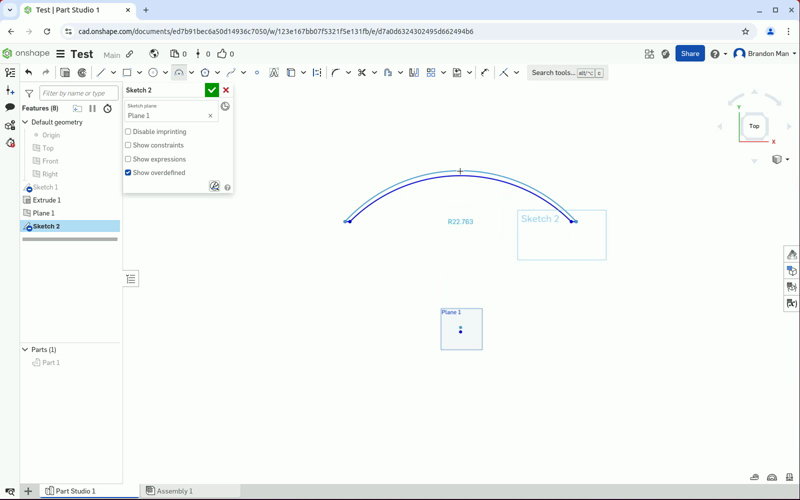
scroll(6)
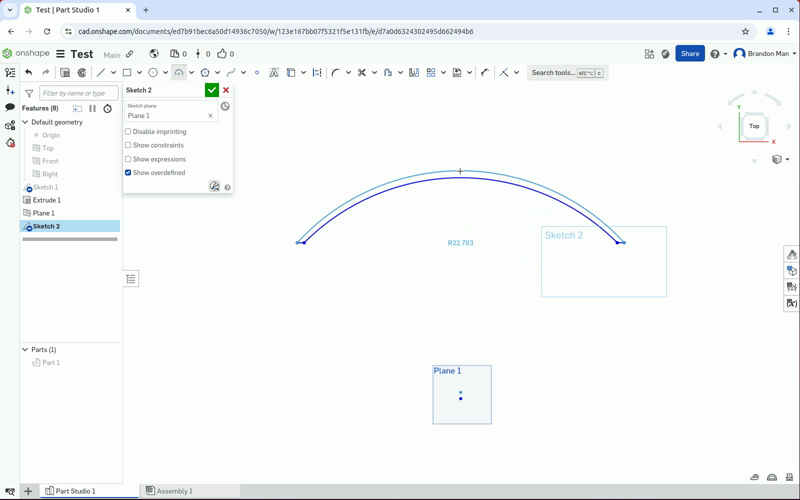
scroll(6)
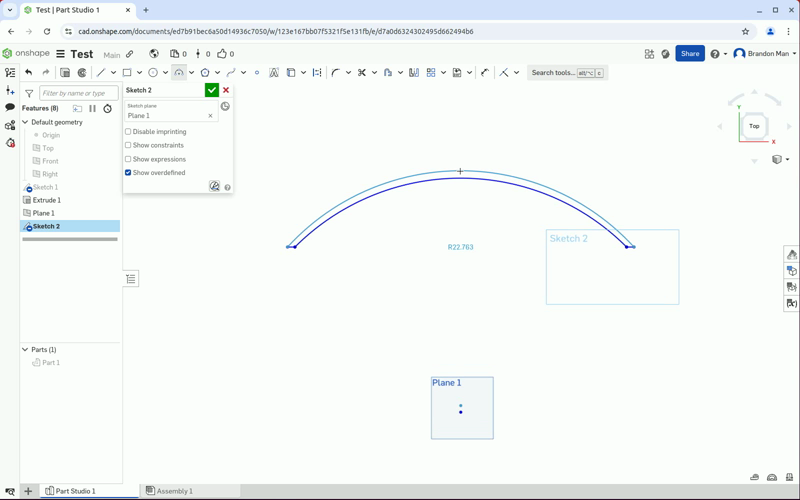
scroll(6)
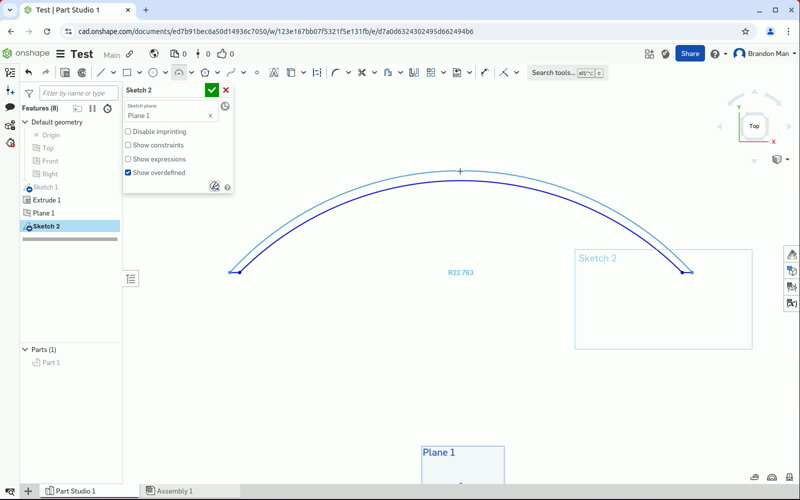
scroll(6)
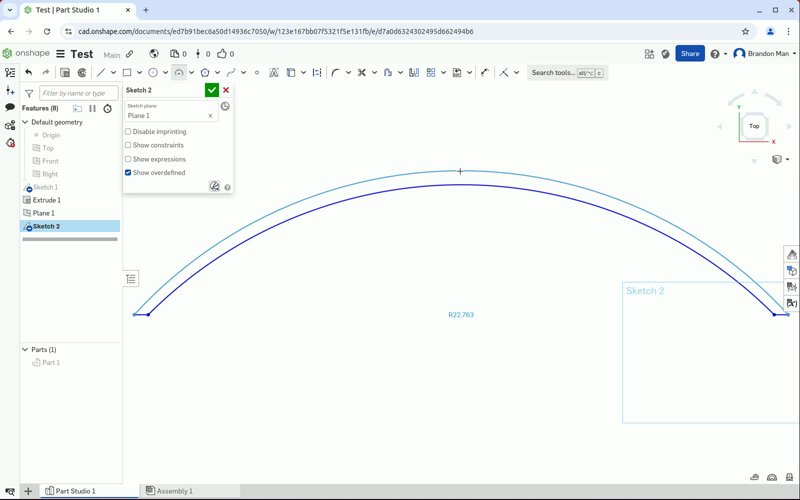
scroll(6)
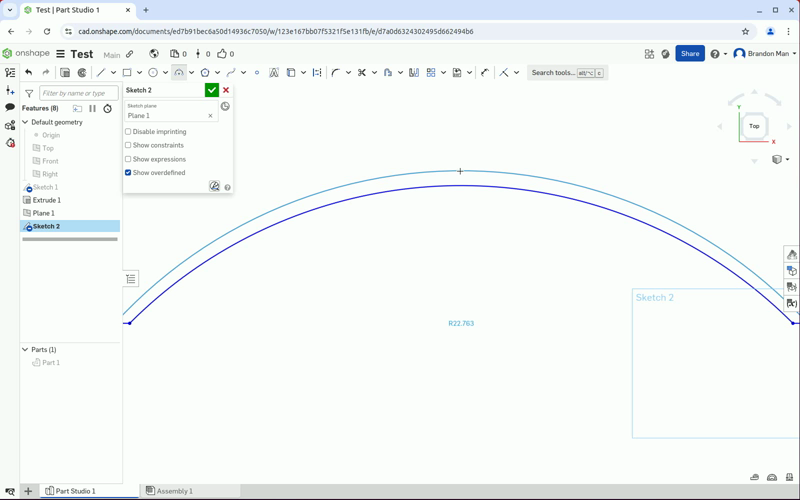
scroll(6)
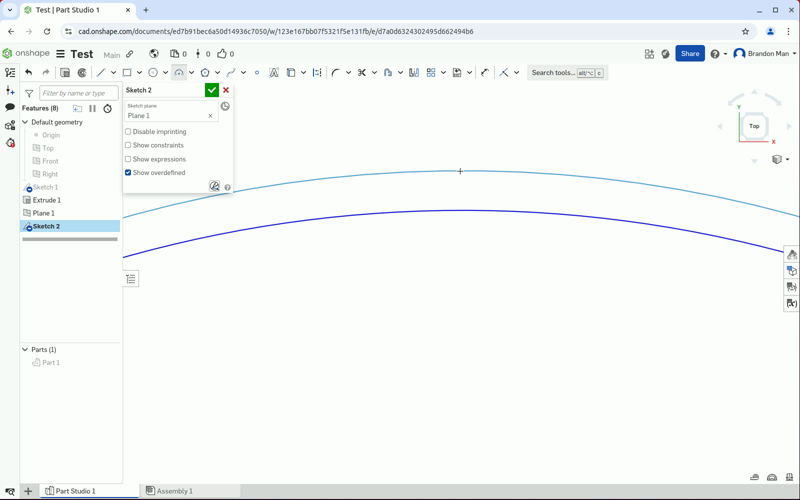
click(460, 170)
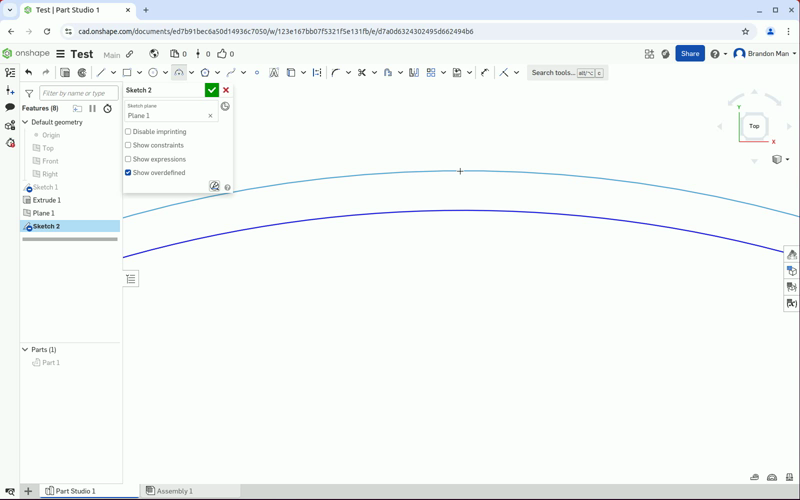
scroll(-6)
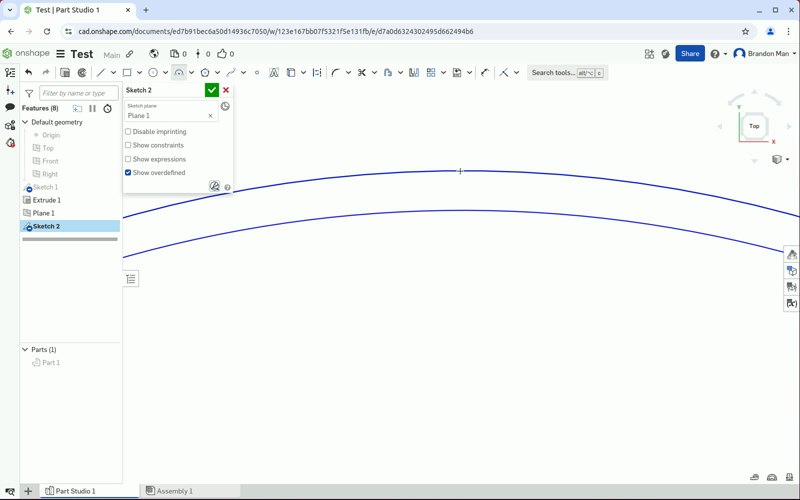
scroll(-6)
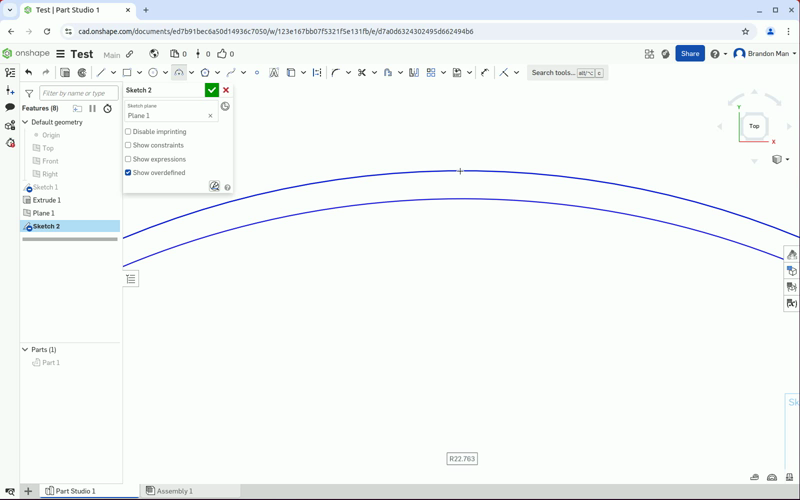
scroll(-6)
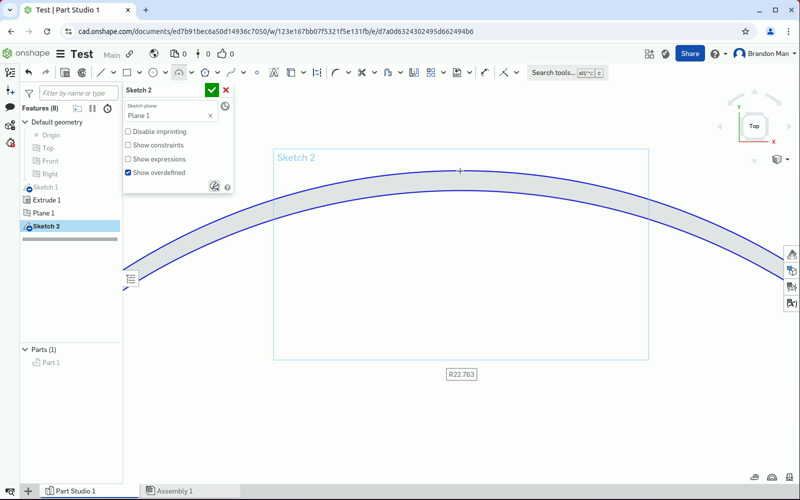
scroll(-6)
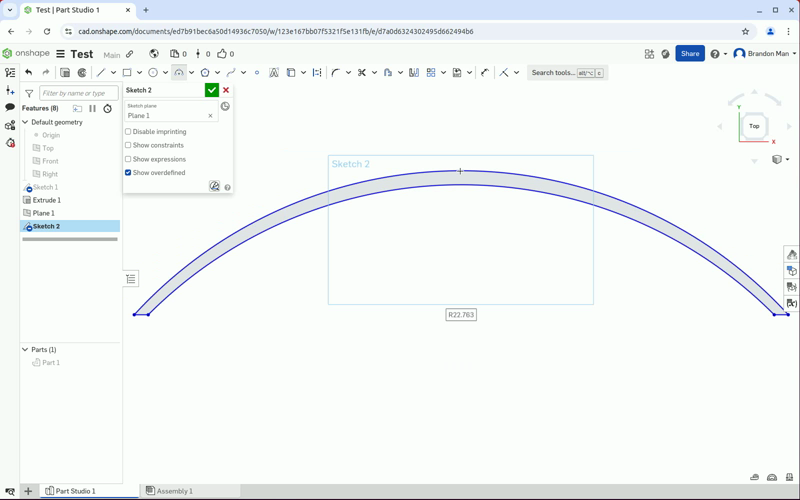
scroll(-6)
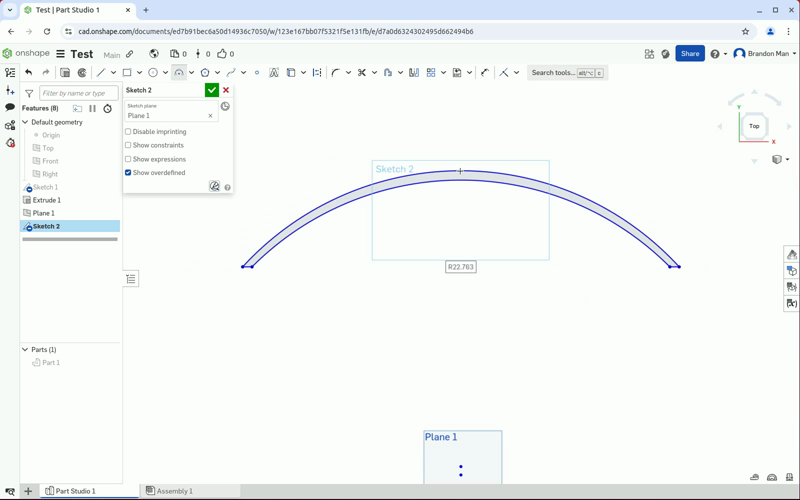
scroll(-6)
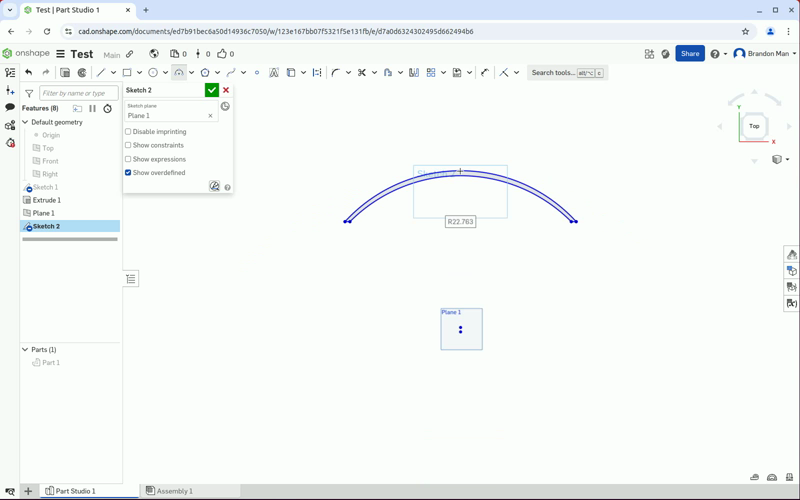
scroll(-6)
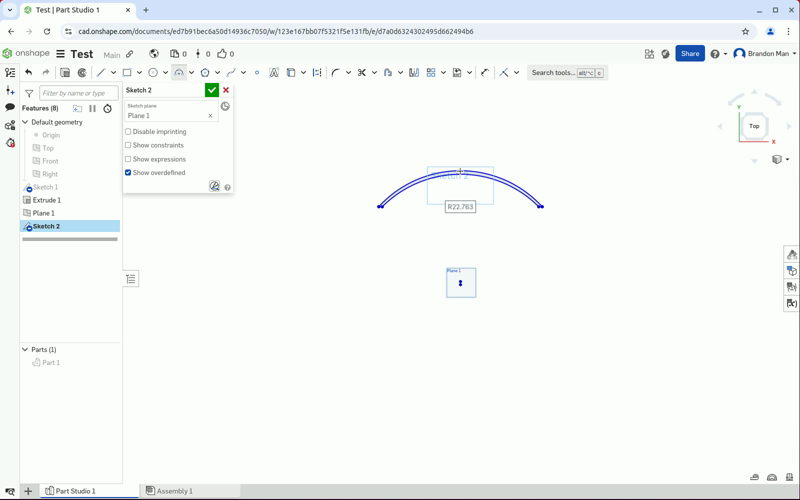
key_up(shift)
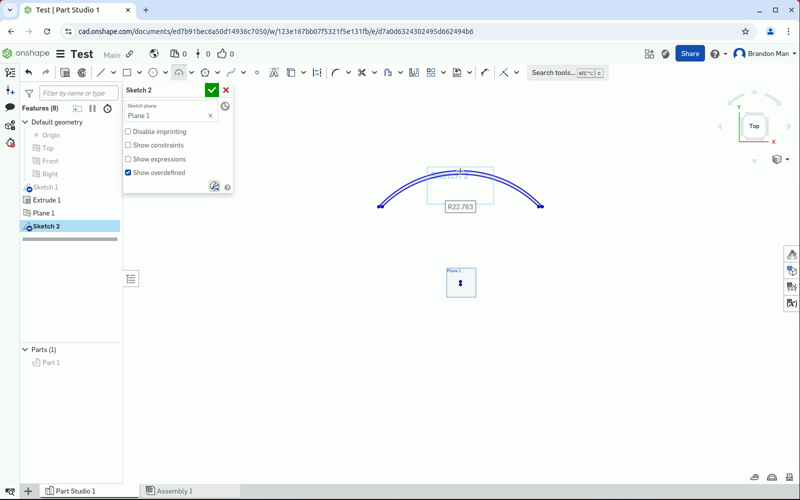
key(esc)
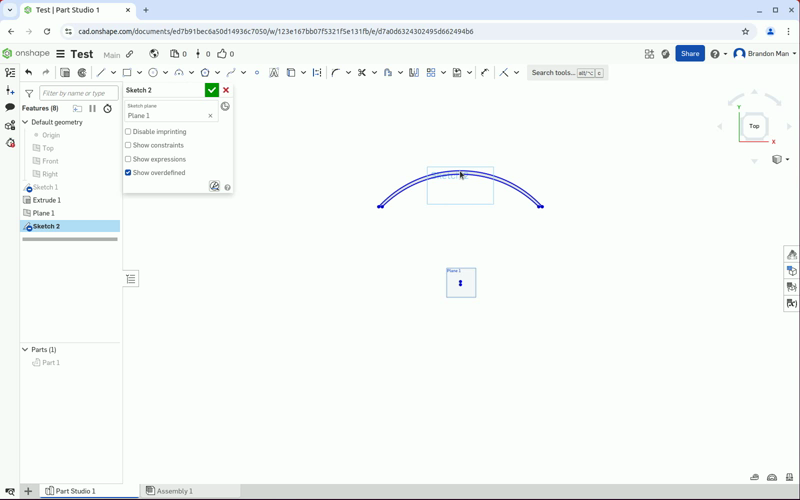
mouse_move(427, 178)
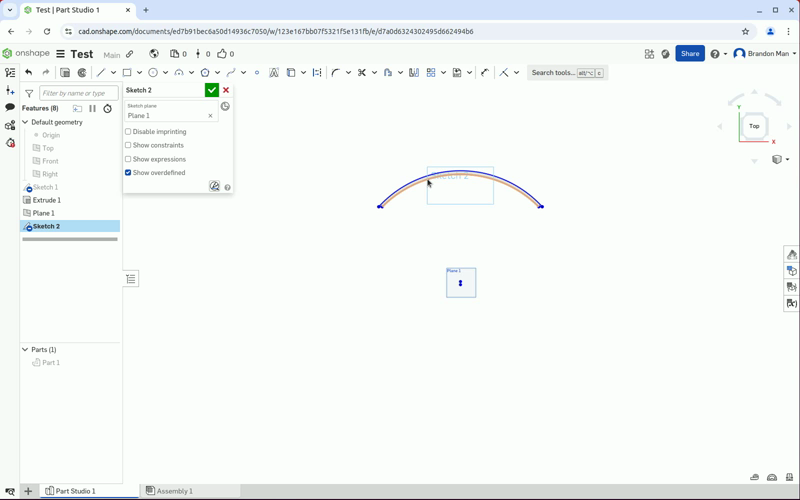
scroll(6)
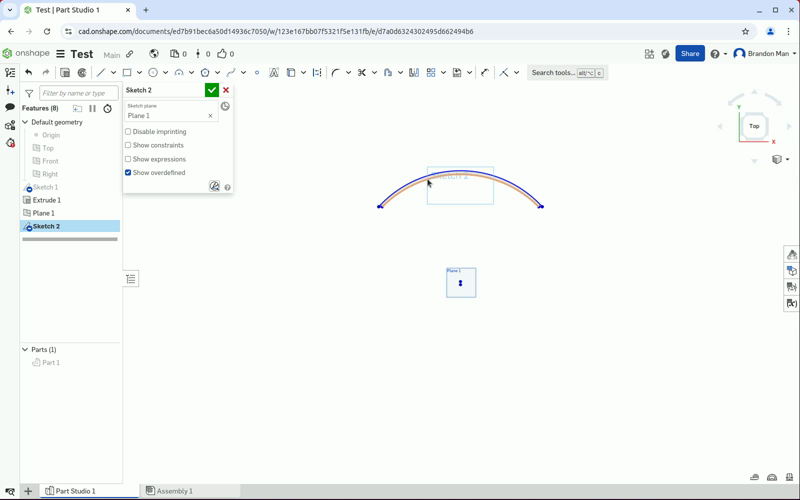
scroll(6)
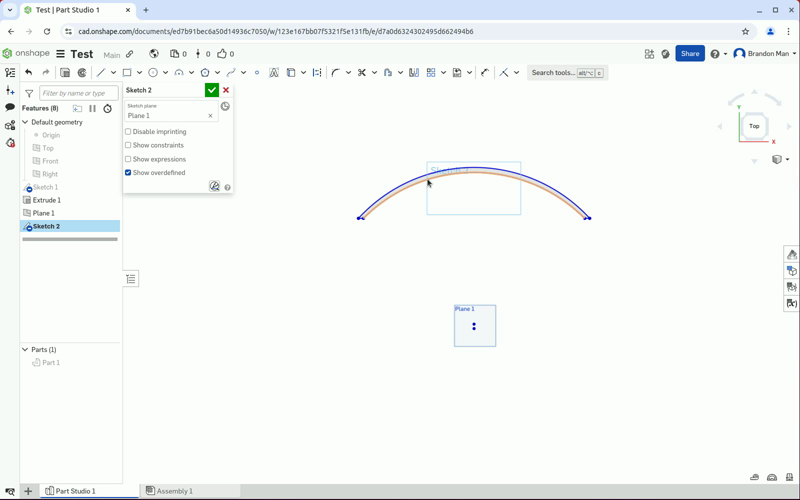
scroll(6)
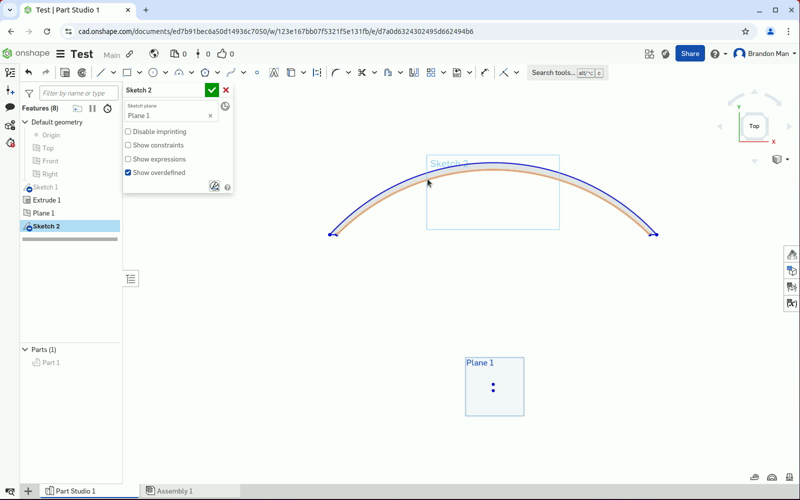
scroll(6)
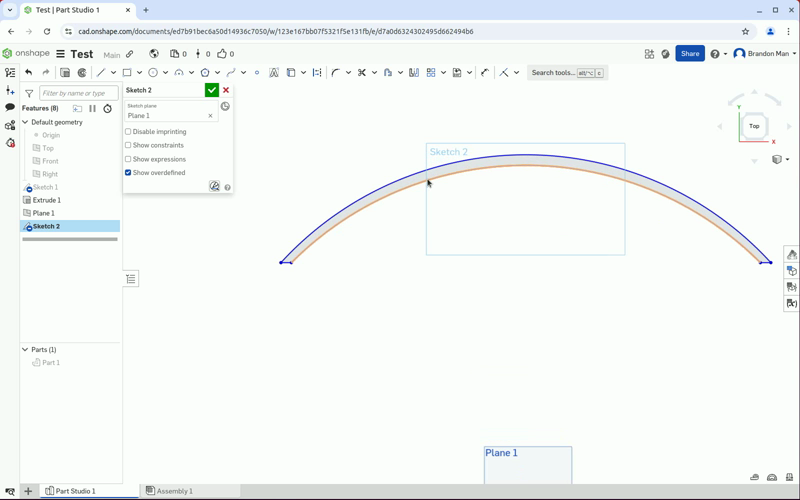
scroll(6)
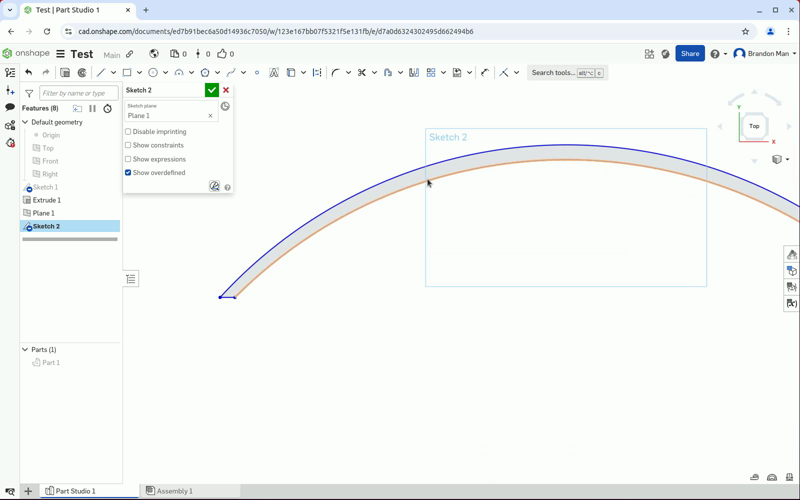
scroll(6)
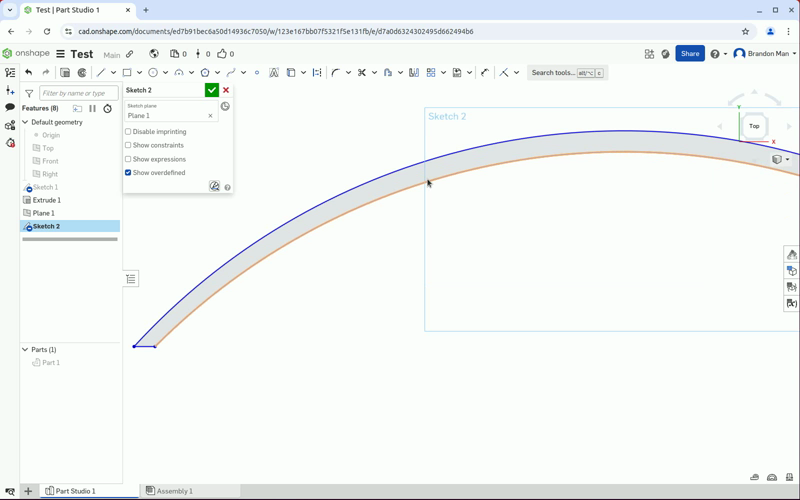
scroll(6)
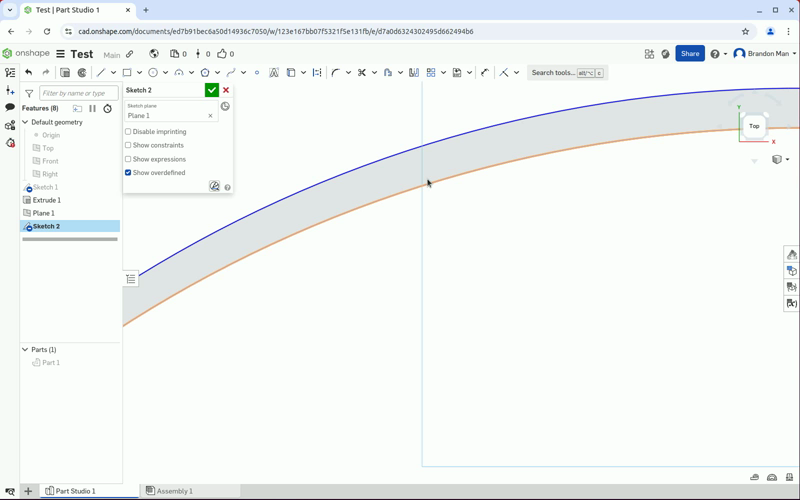
click(427, 178)
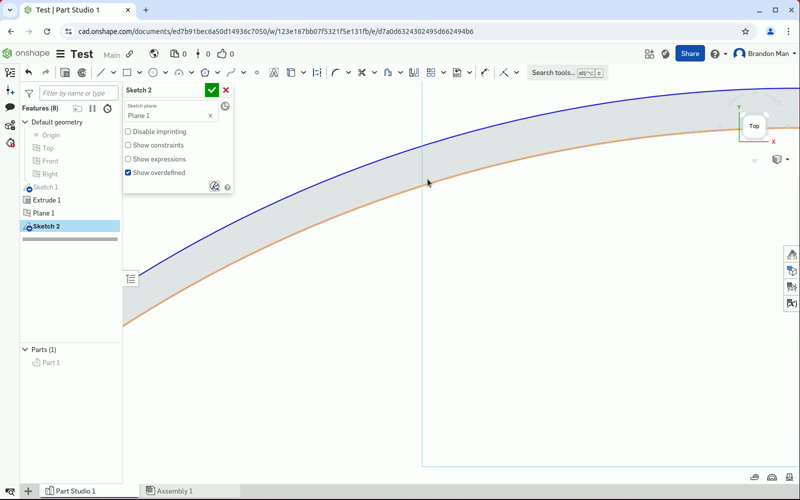
scroll(-6)
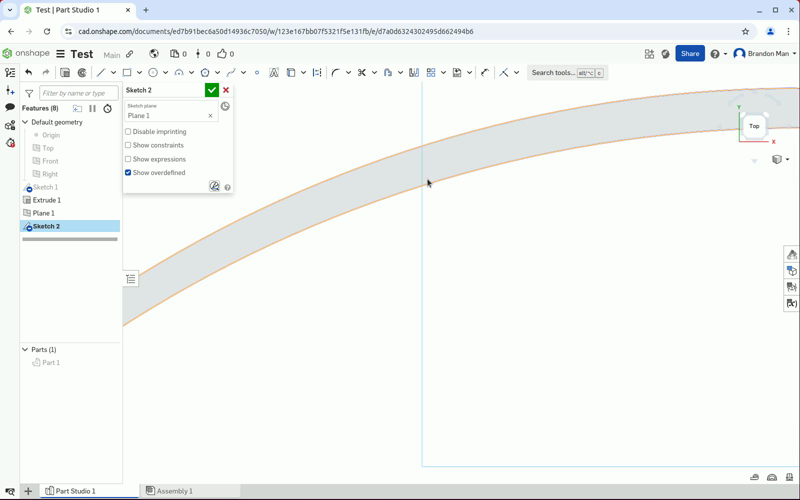
scroll(-6)
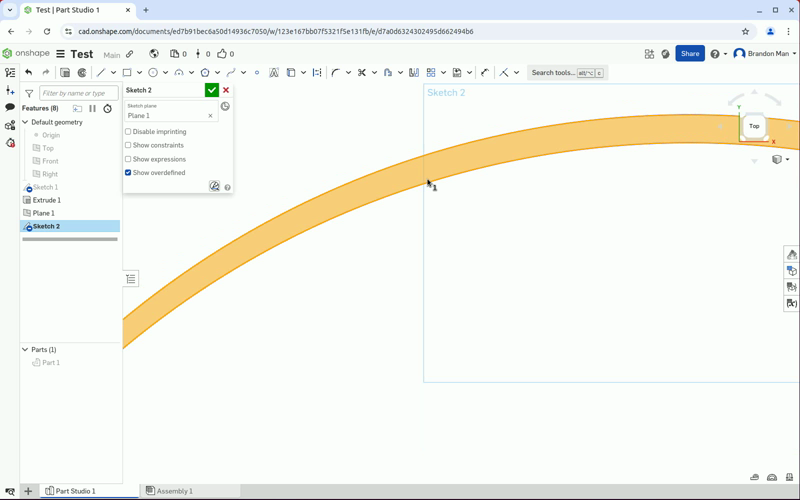
scroll(-6)
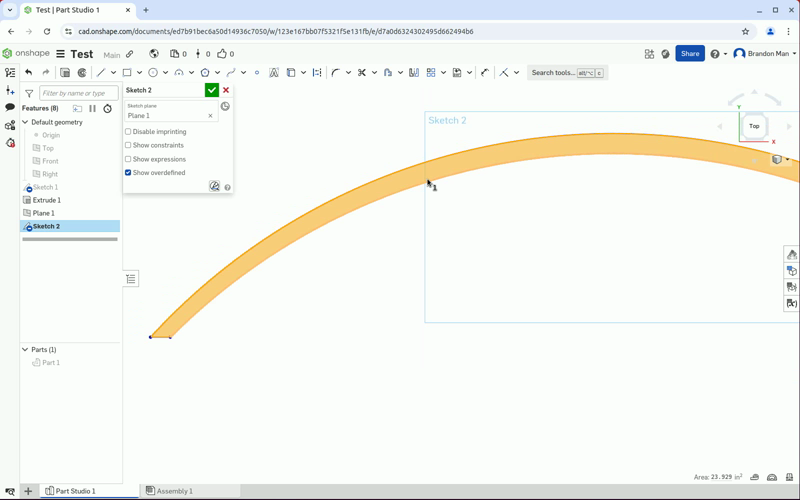
scroll(-6)
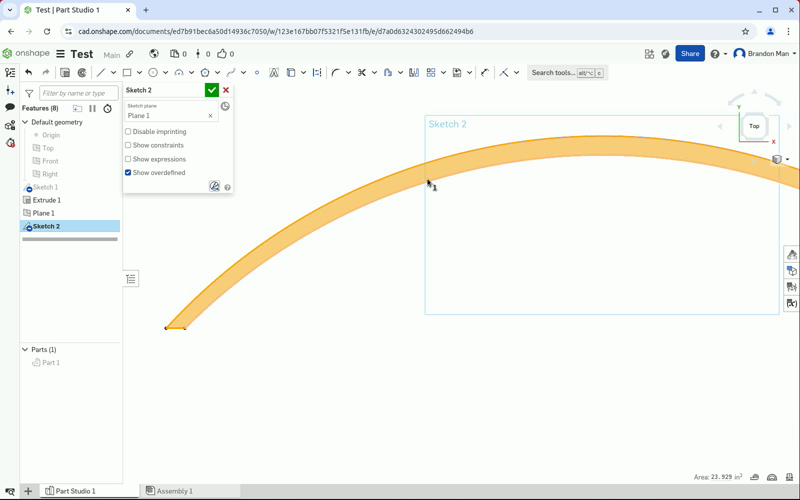
scroll(-6)
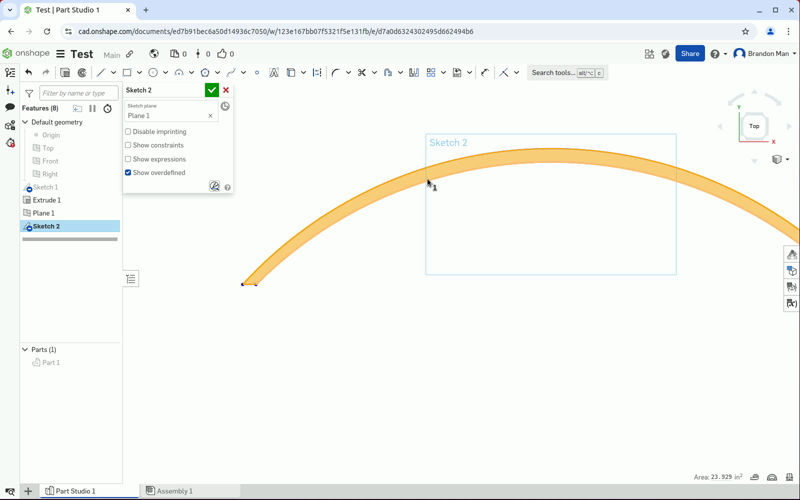
scroll(-6)
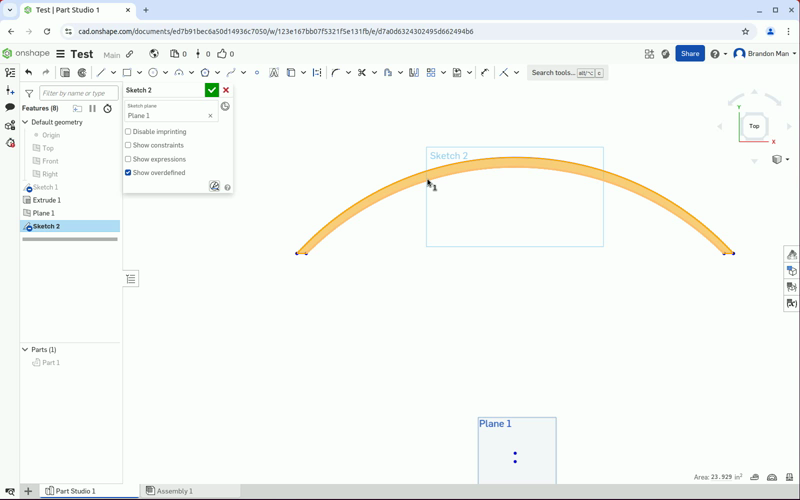
scroll(-6)
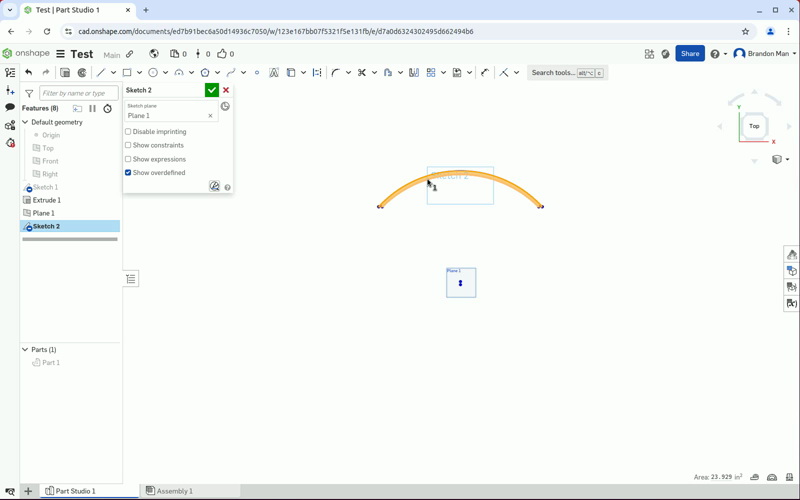
mouse_move(73, 352)
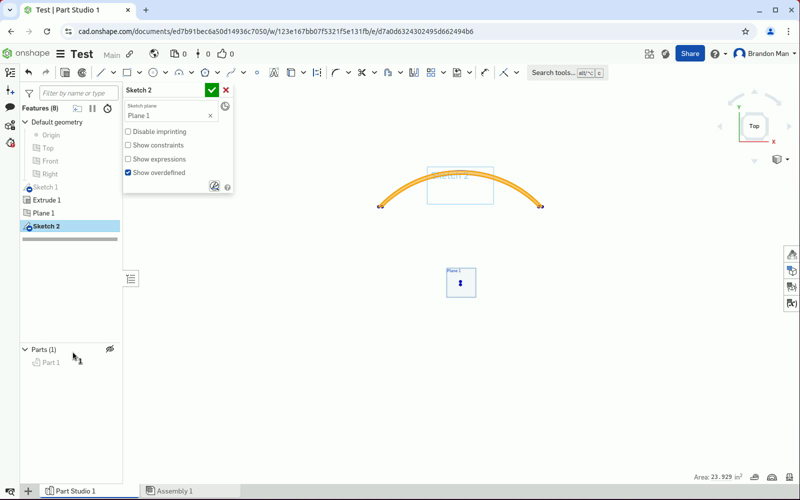
key(shift+y)
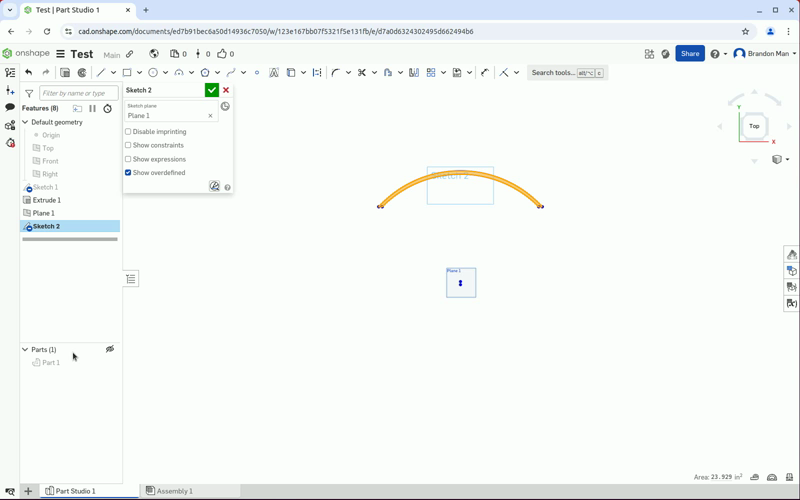
key(shift+e)
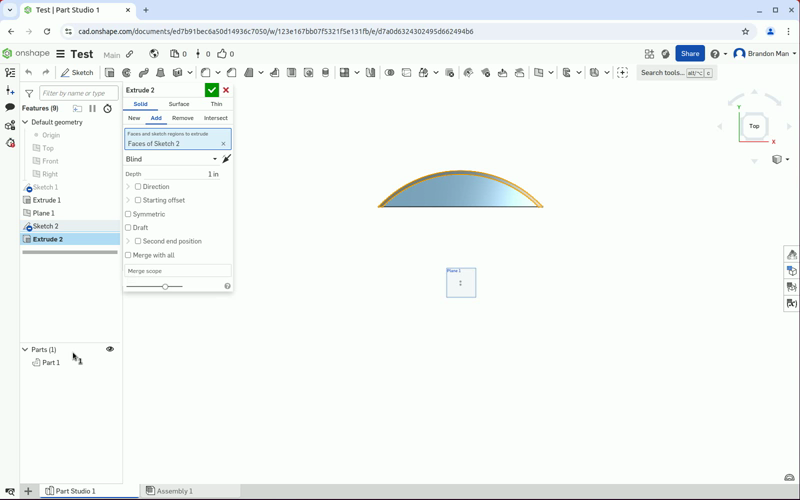
mouse_move(143, 106)
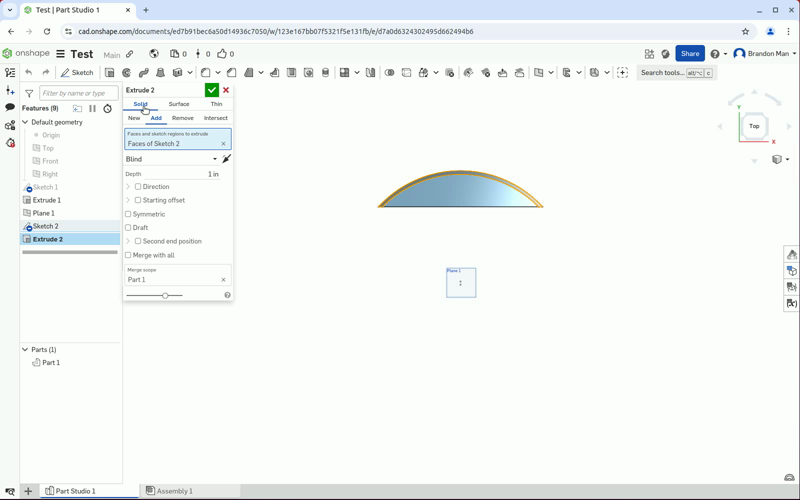
click(143, 106)
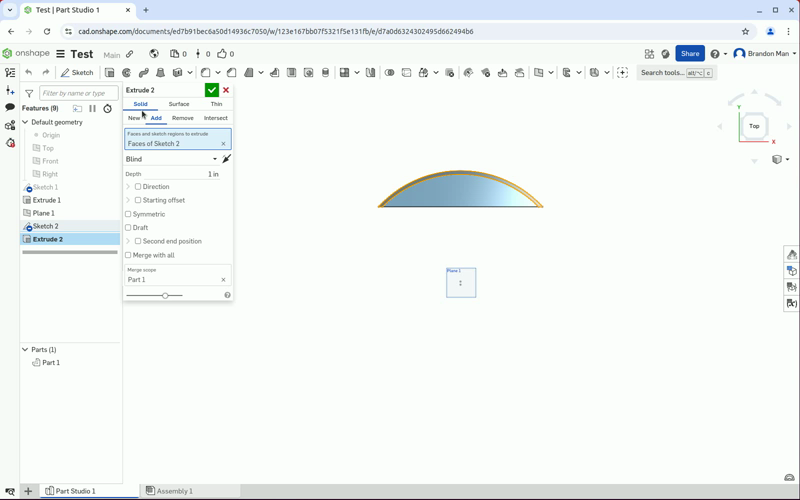
mouse_move(137, 120)
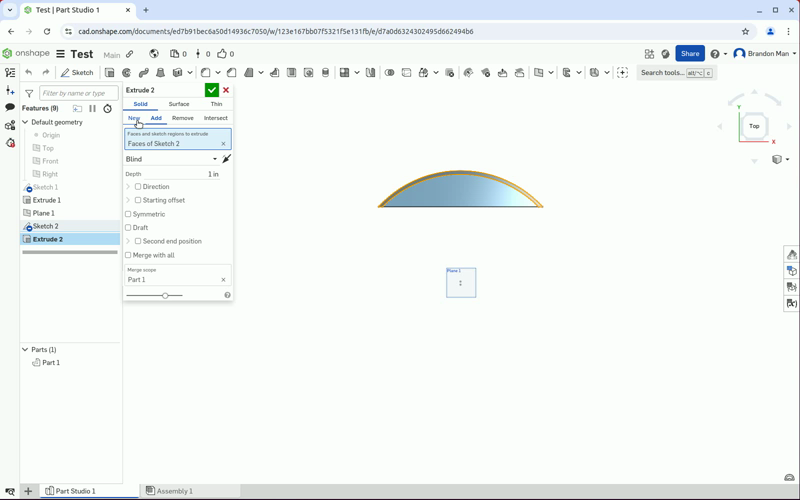
click(137, 120)
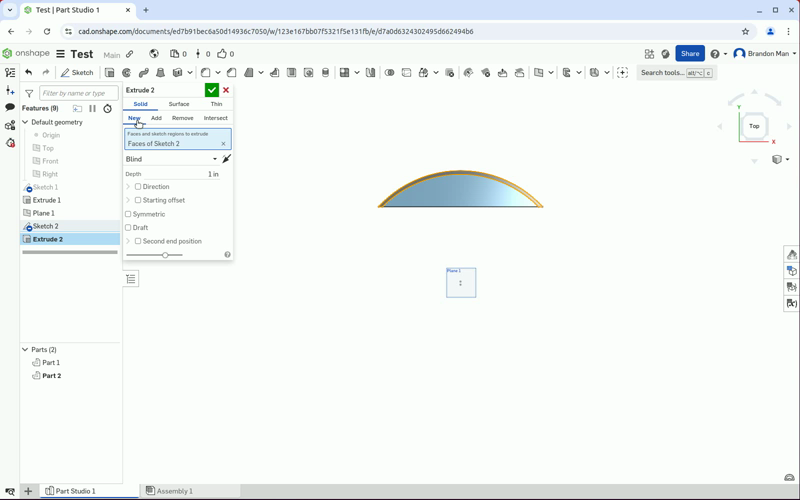
key(tab, 4)
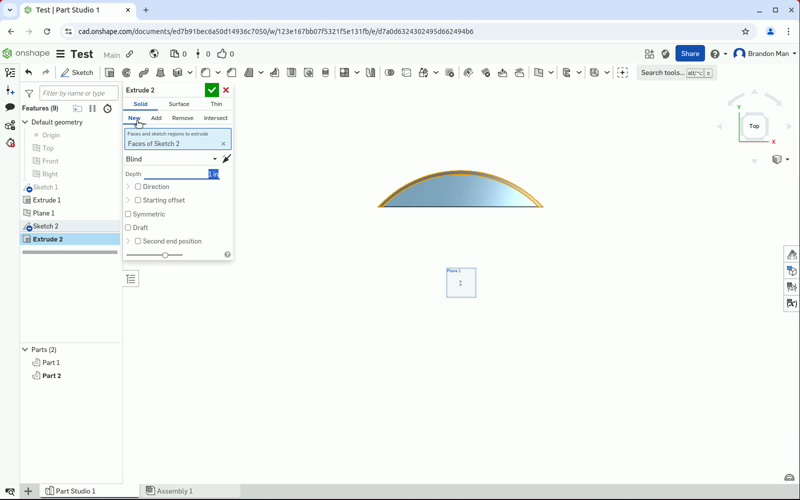
text(2.648)
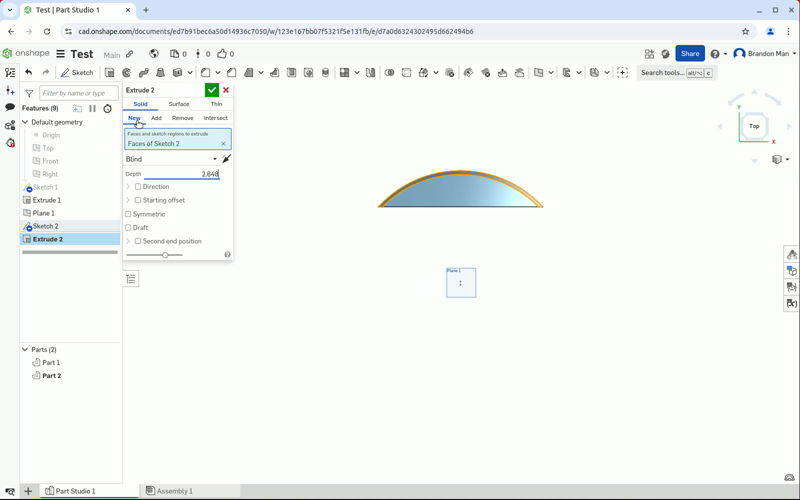
key(enter)
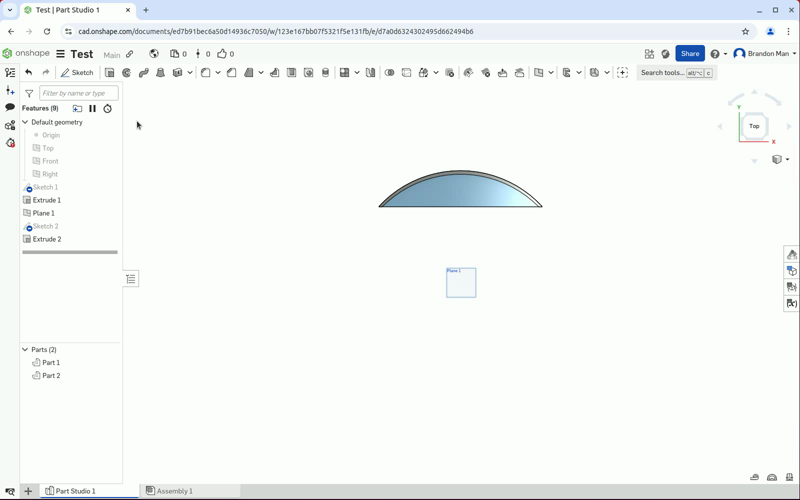
key(shift+h)
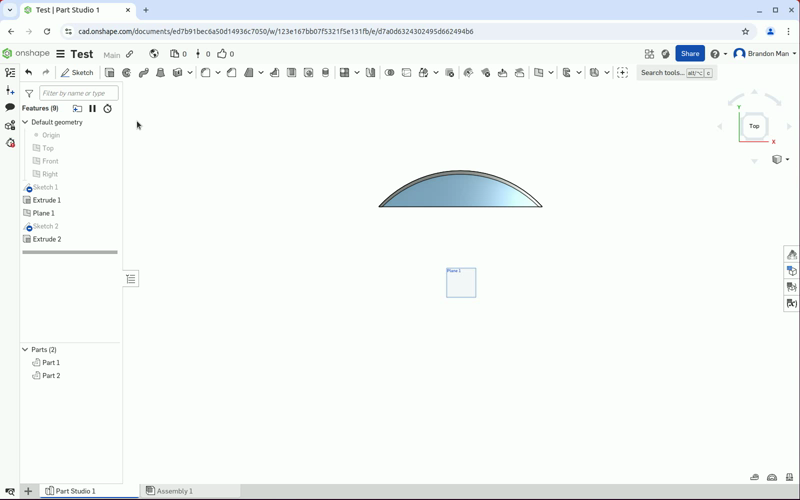
key(shift+h)
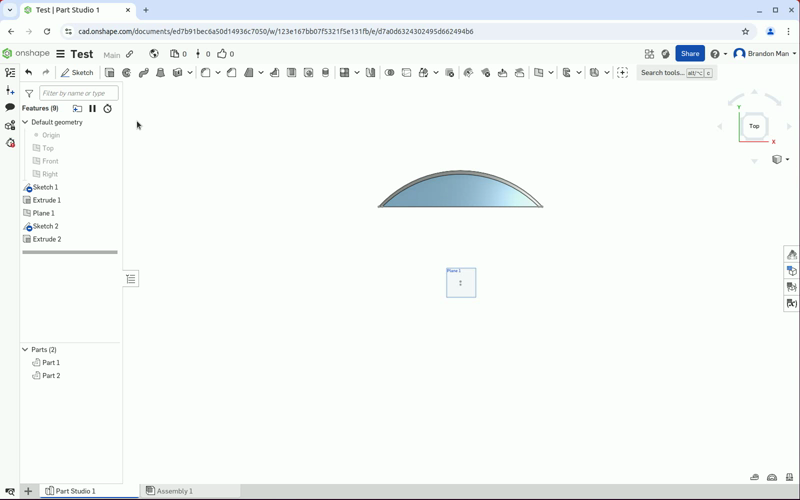
key(shift+7)
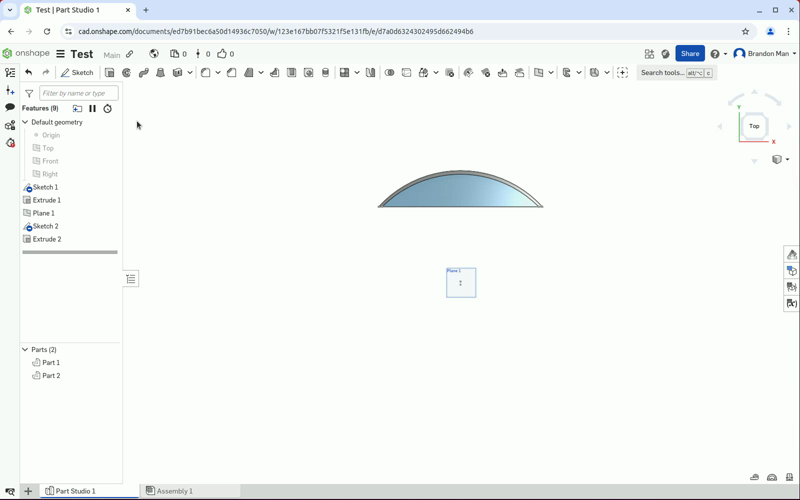
key(up, 3)
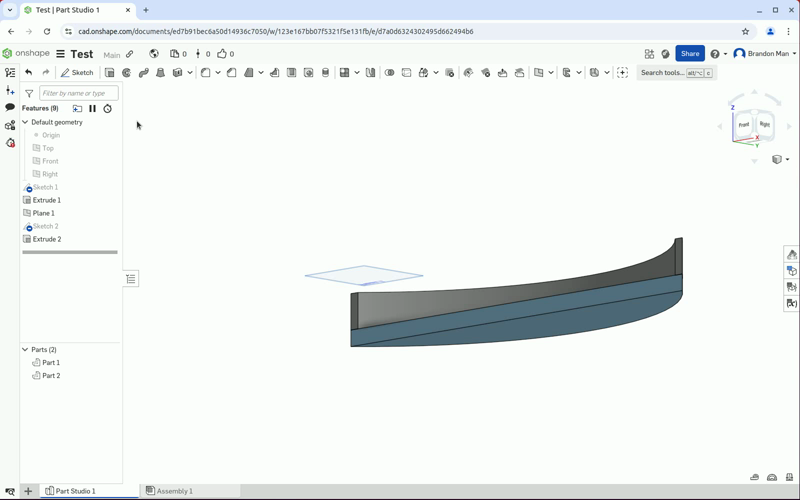
key(left, 3)
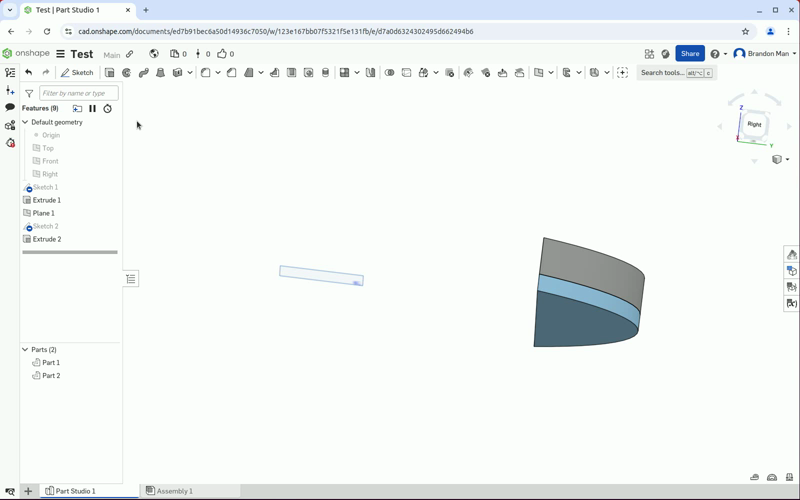
key(right, 3)
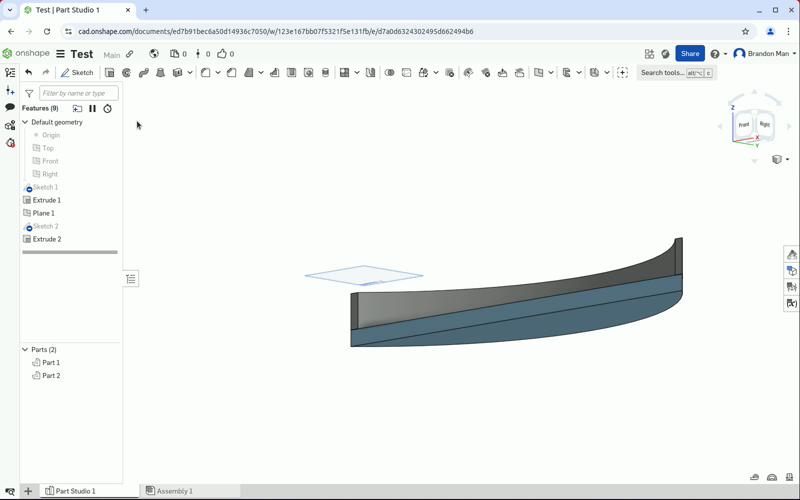
key(down, 3)
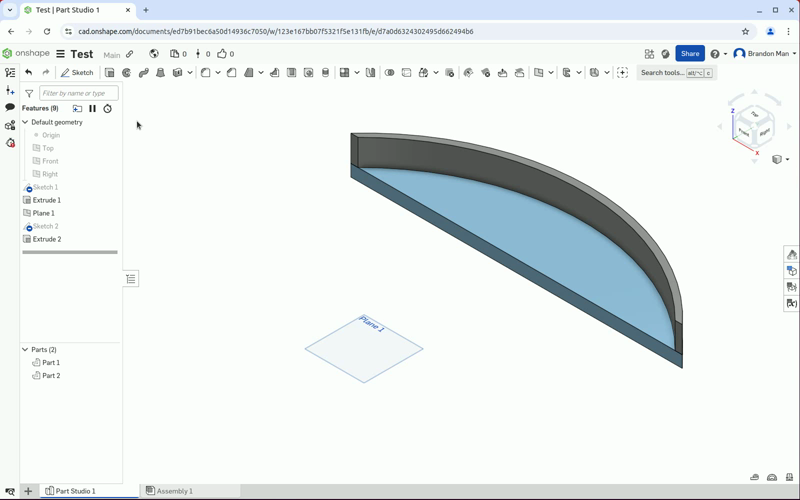
mouse_move(73, 189)
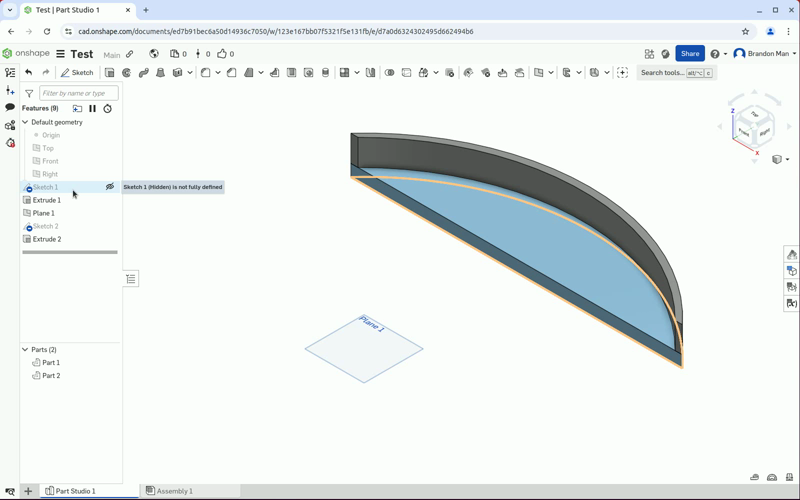
click(73, 189)